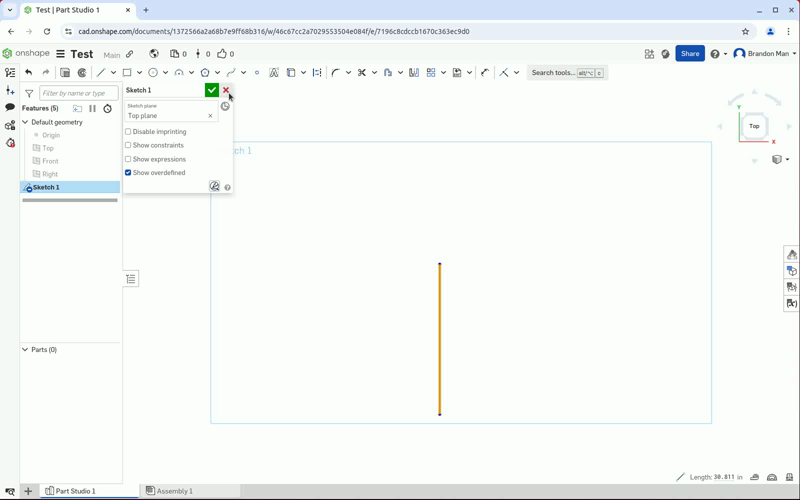
key(shift+h)
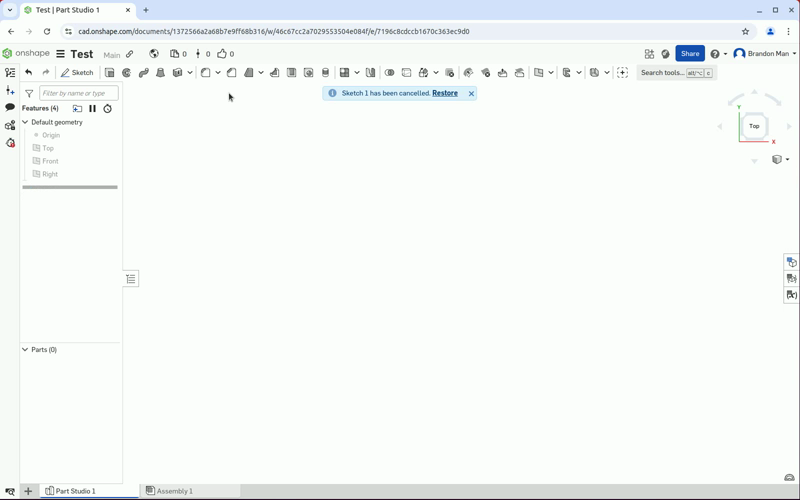
mouse_move(73, 352)
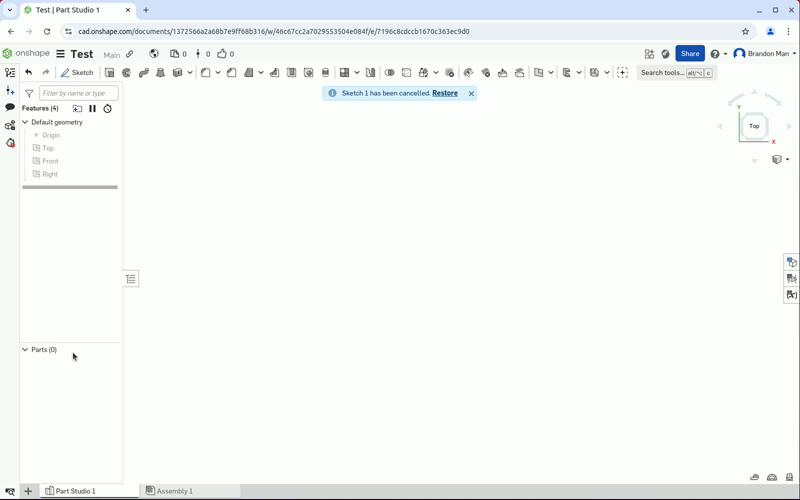
key(y)
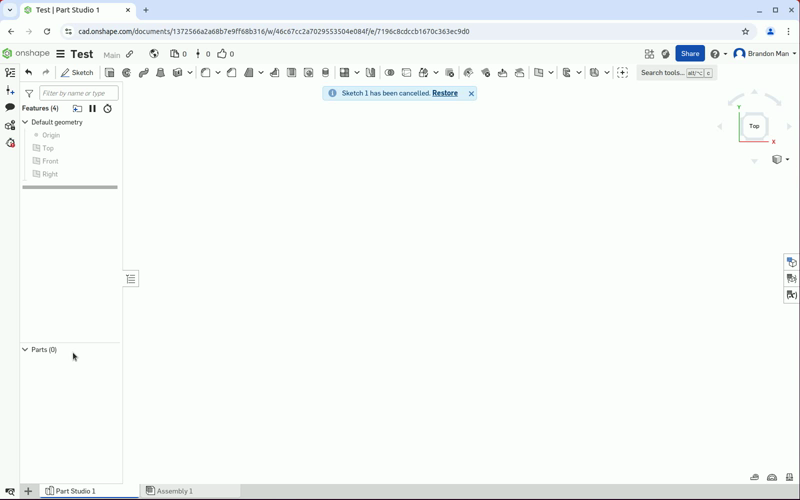
key(shift+p)
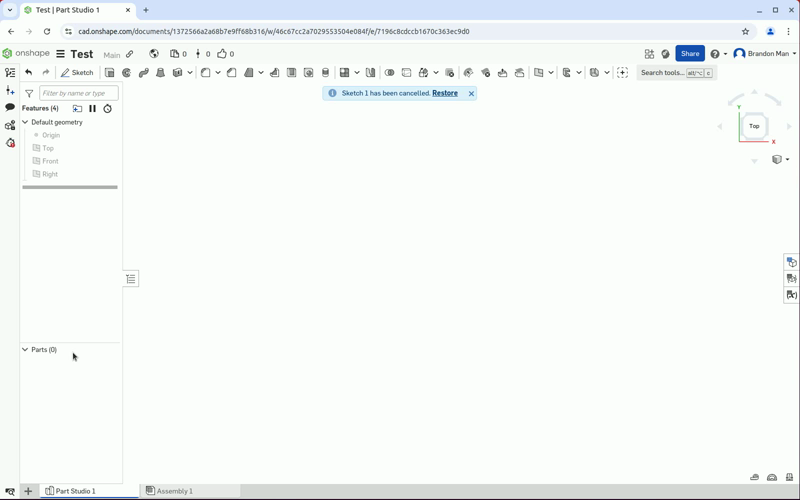
key(space)
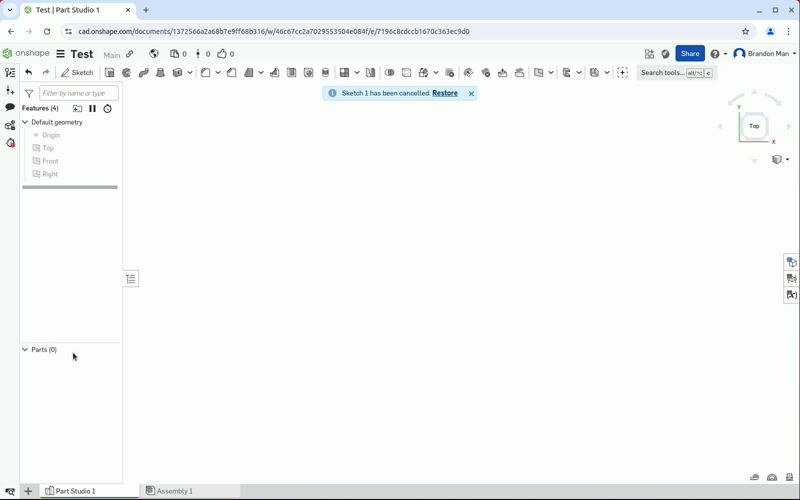
key_down(shift)
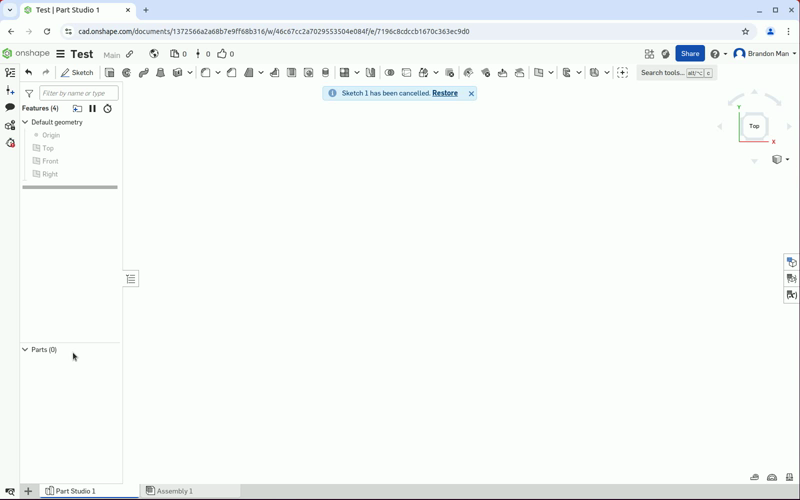
key(up)
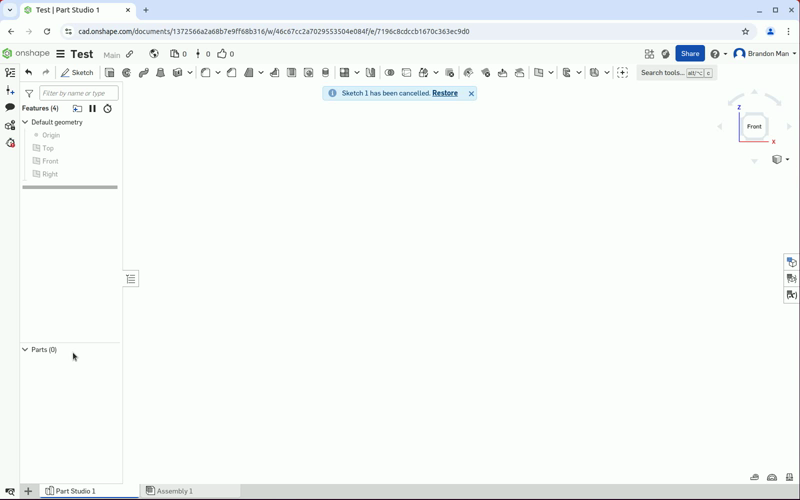
key_up(shift)
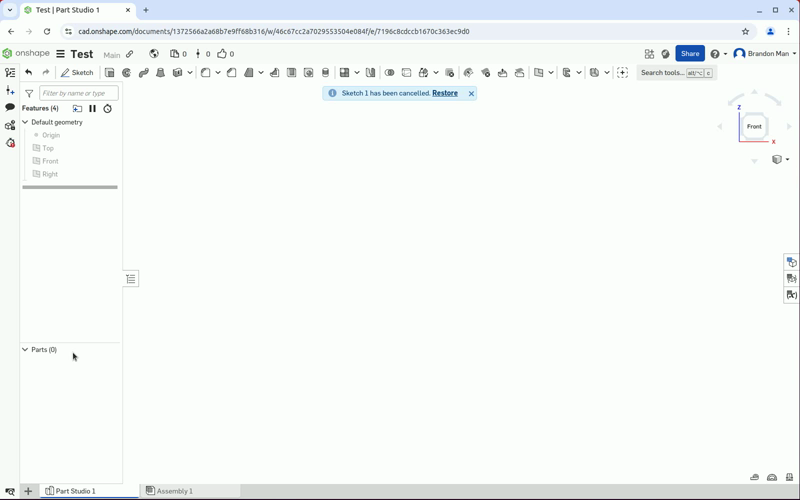
mouse_move(73, 352)
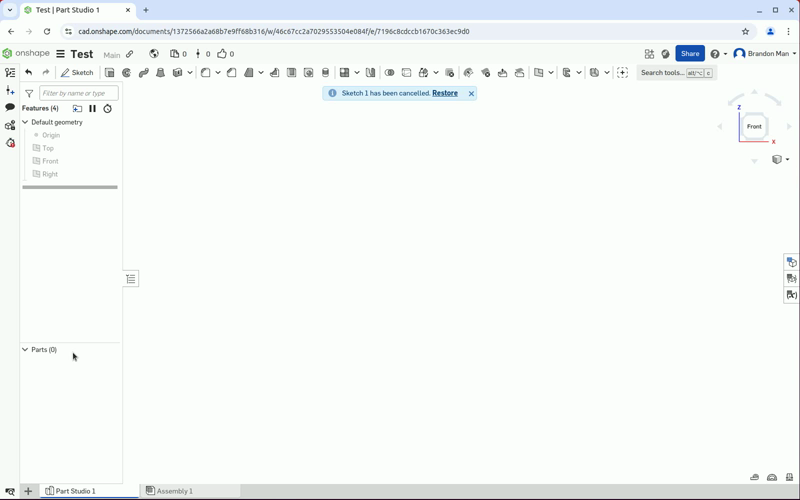
key(shift+y)
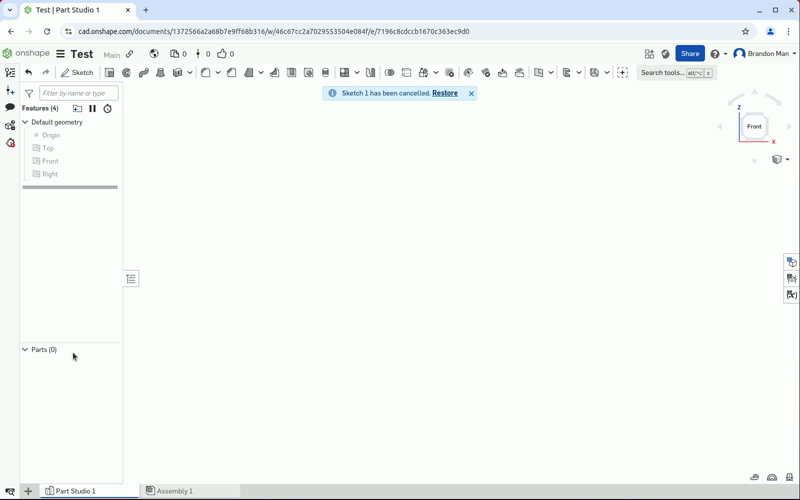
key(shift+s)
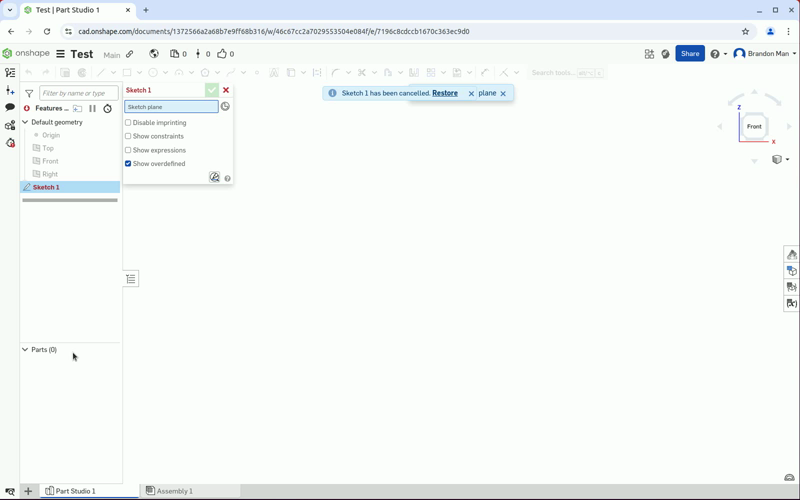
mouse_move(73, 163)
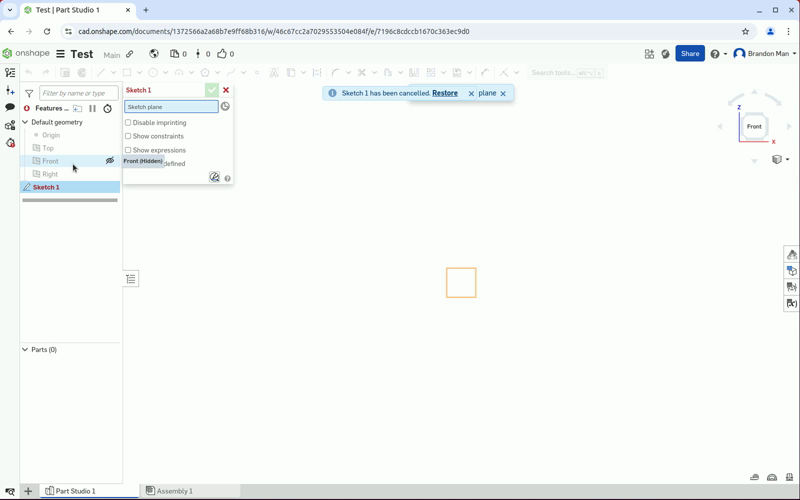
click(73, 163)
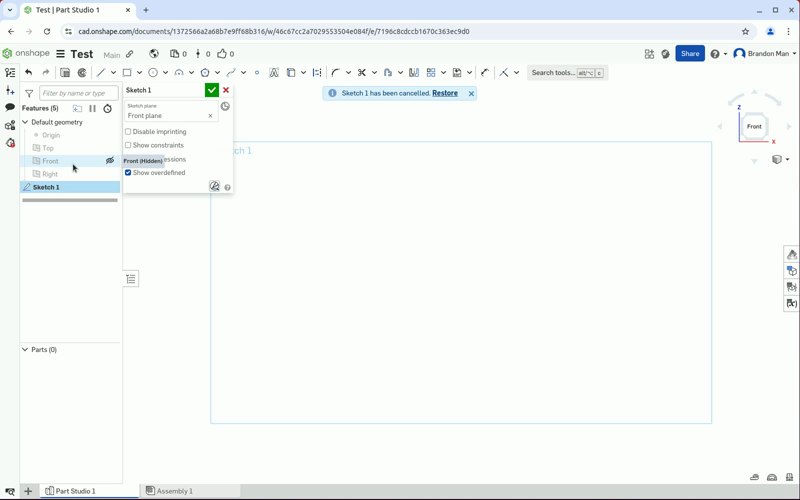
mouse_move(73, 352)
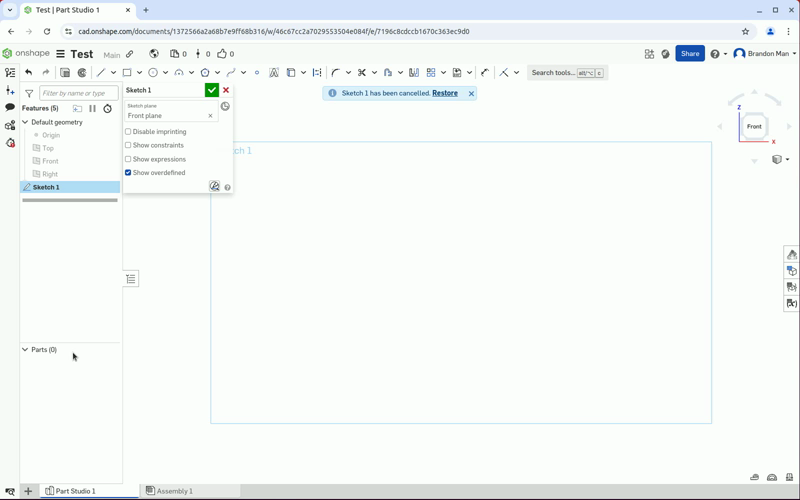
key(y)
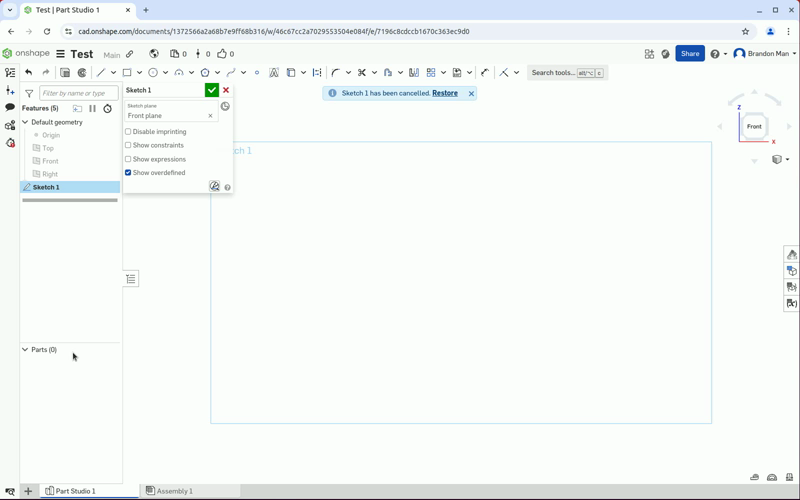
key(l)
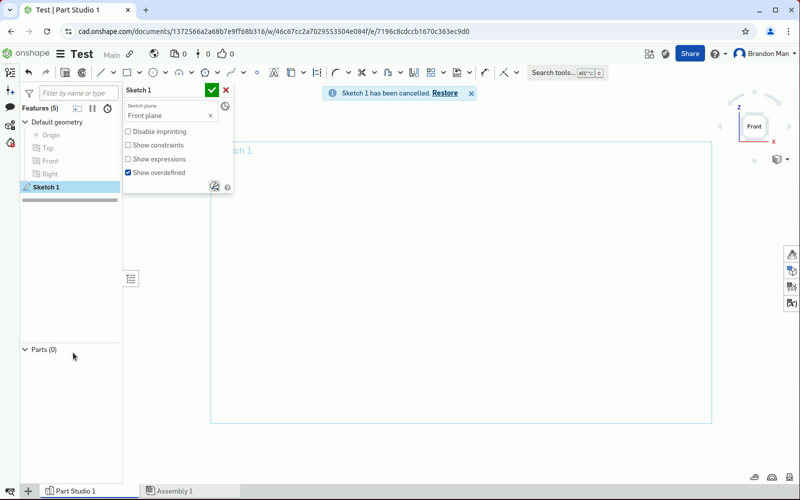
key_down(shift)
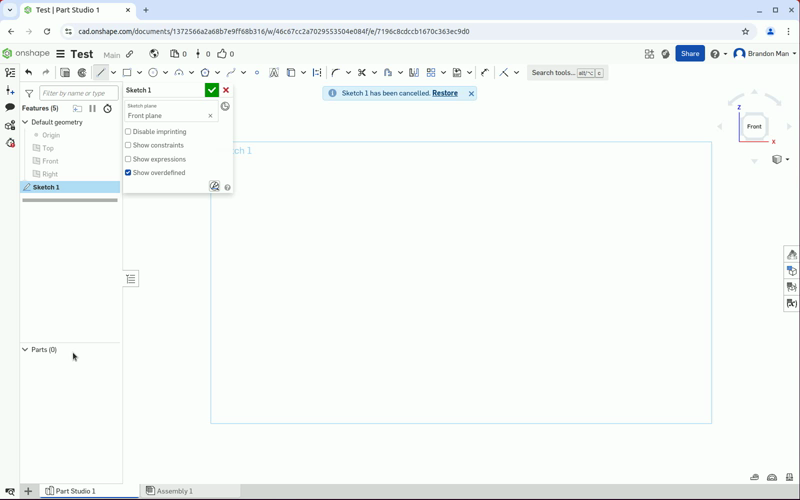
mouse_move(382, 282)
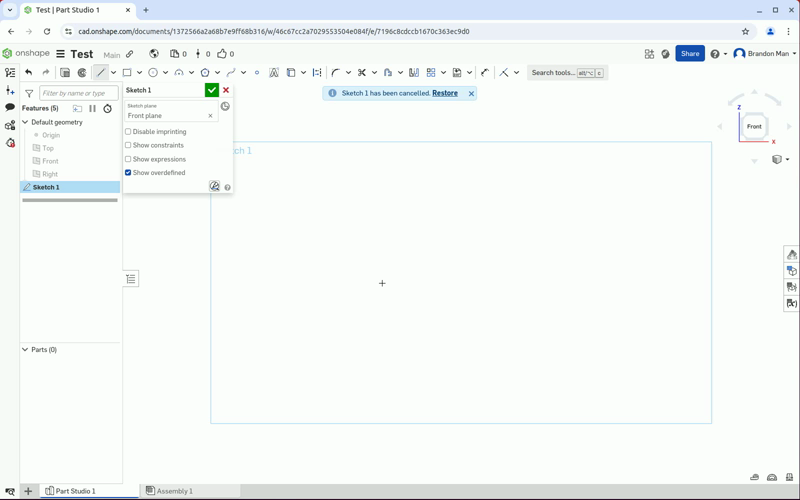
click(382, 282)
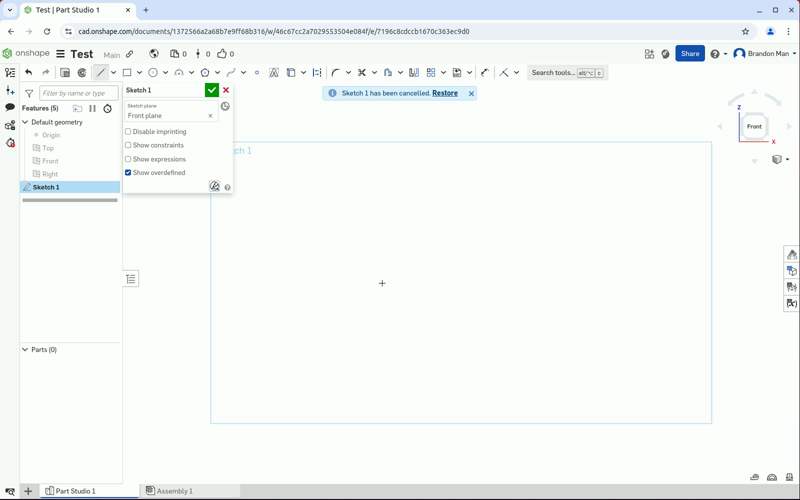
key_up(shift)
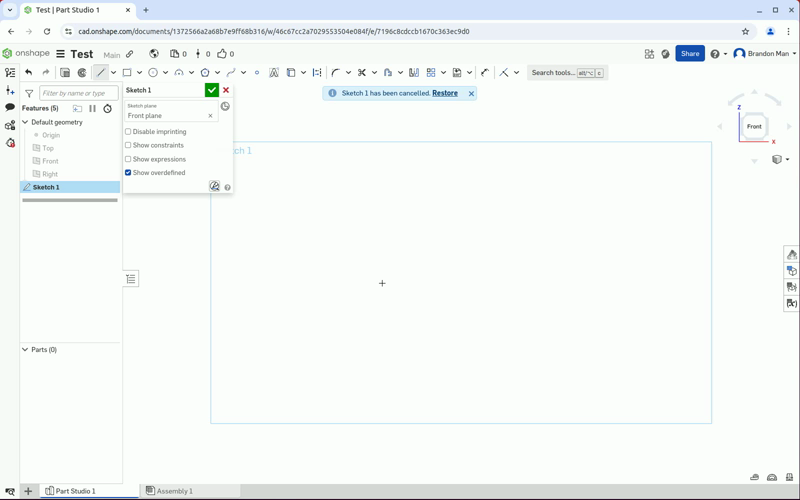
key_down(shift)
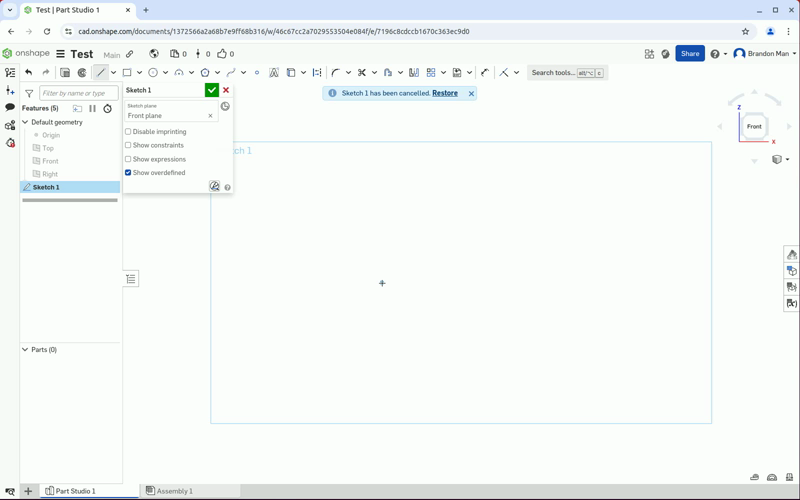
mouse_move(457, 282)
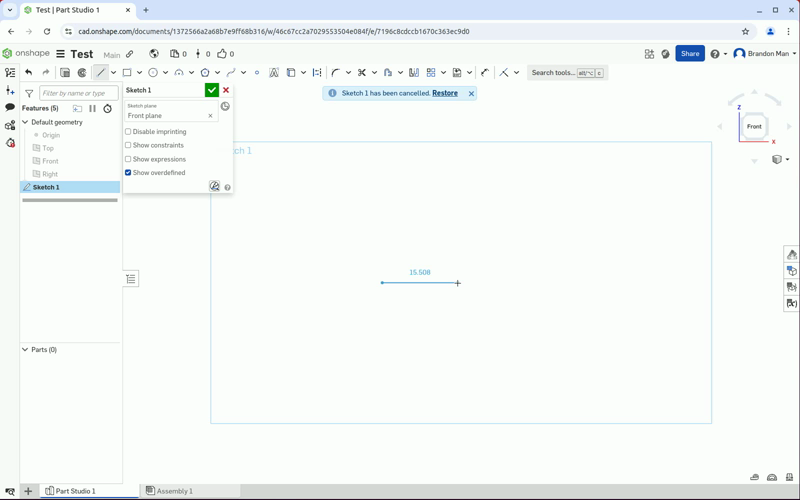
click(457, 282)
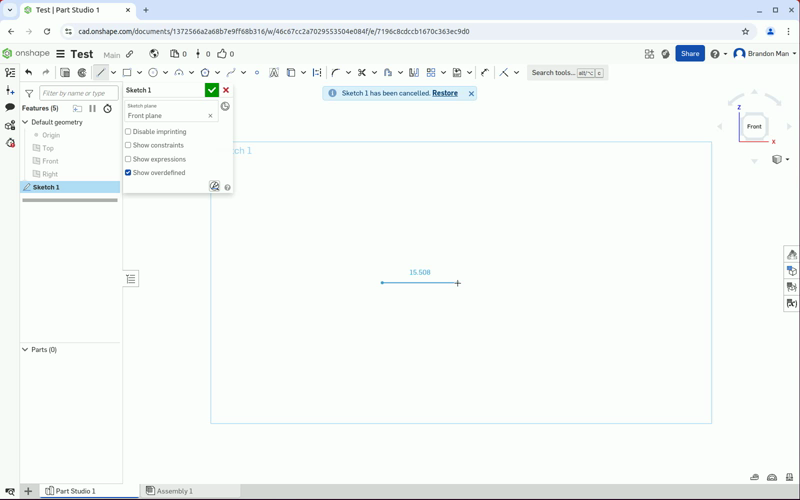
key_up(shift)
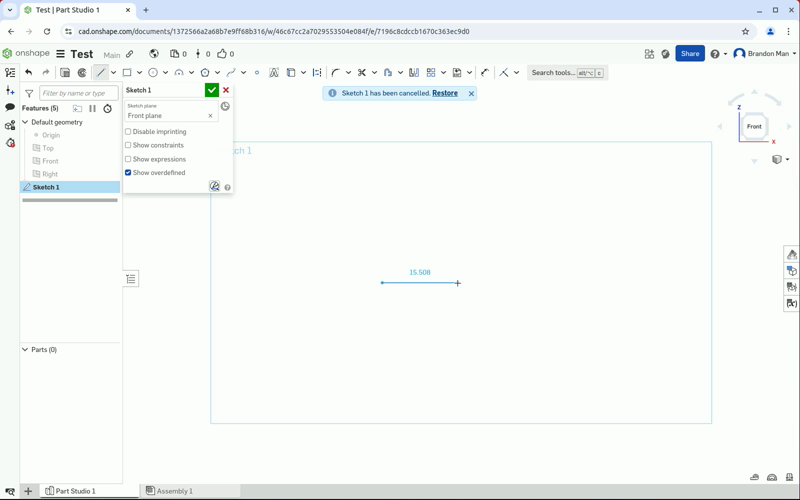
key_down(shift)
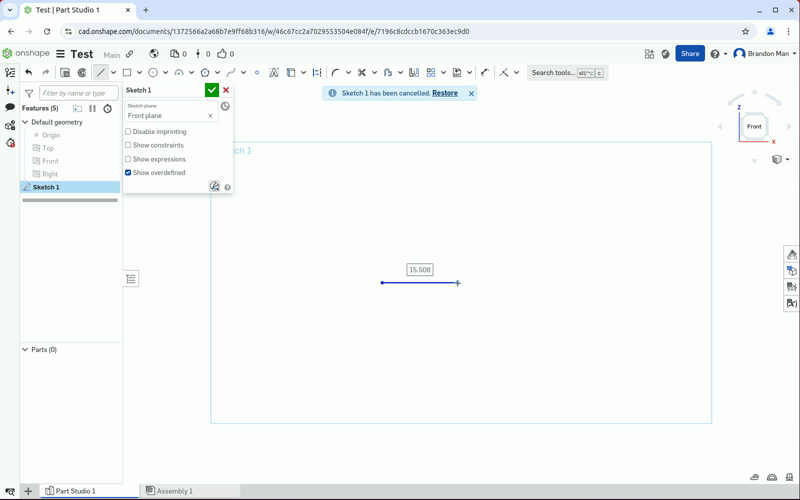
mouse_move(457, 207)
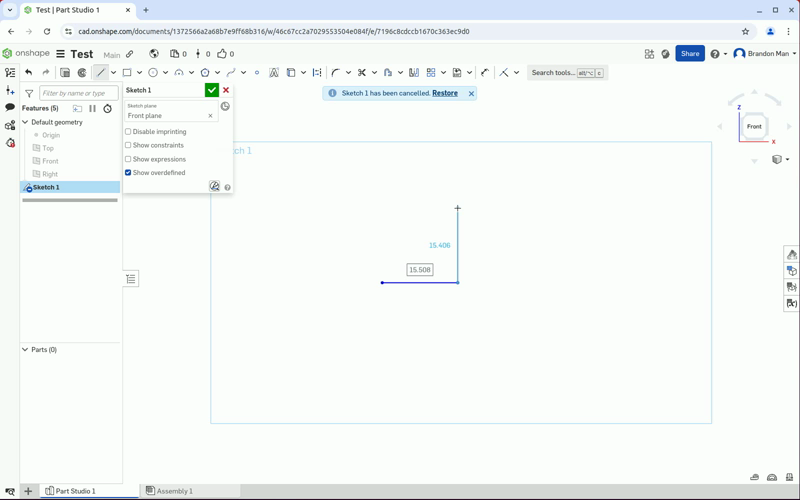
click(457, 207)
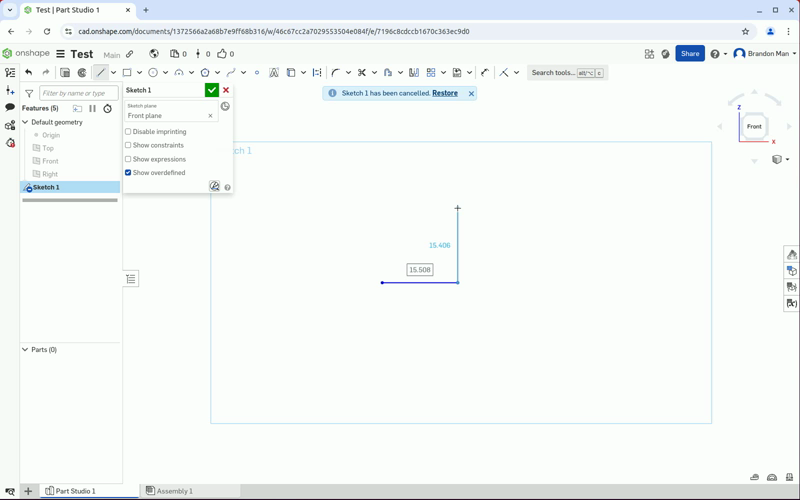
key_up(shift)
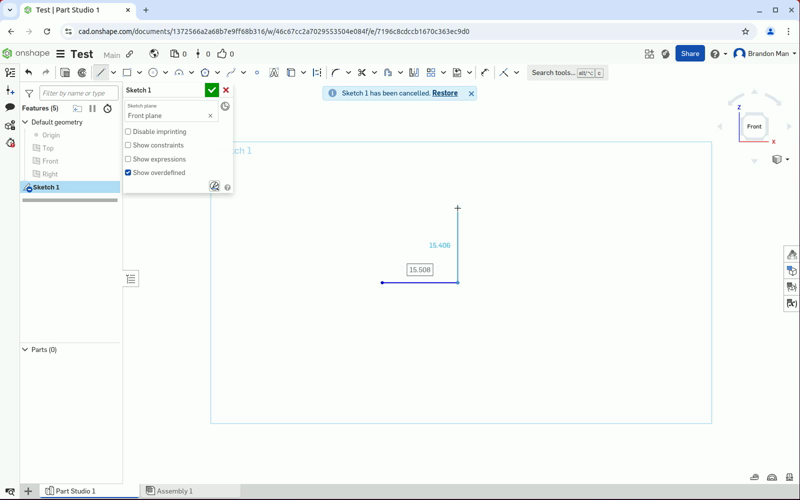
key_down(shift)
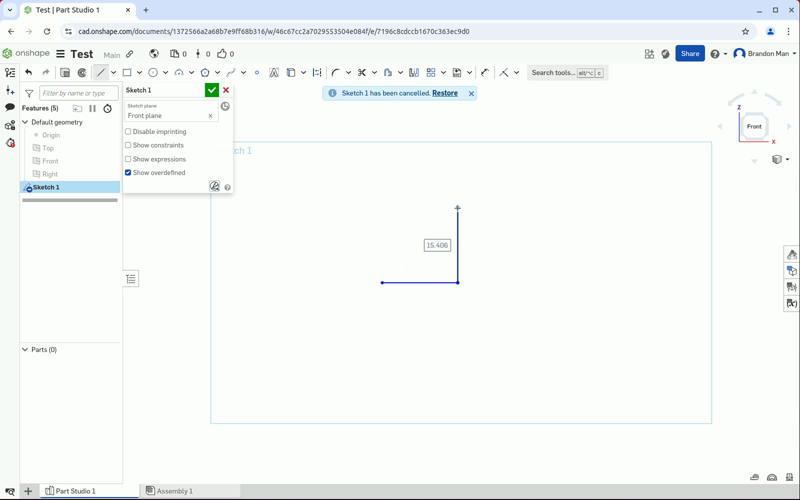
mouse_move(382, 207)
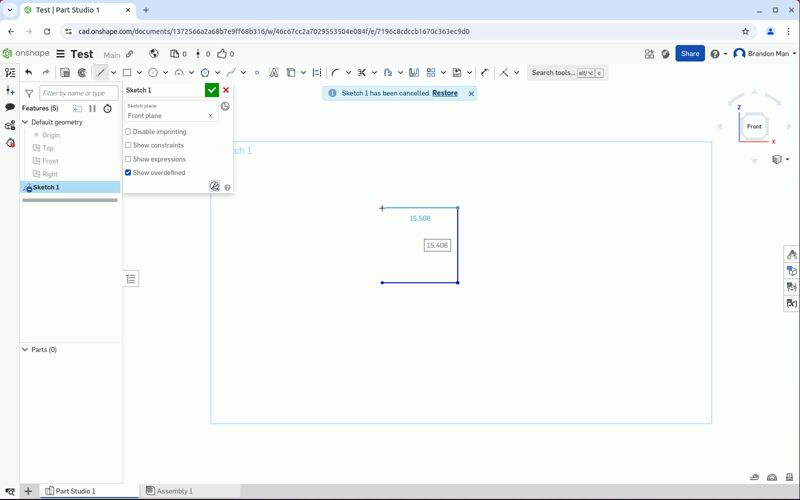
click(382, 207)
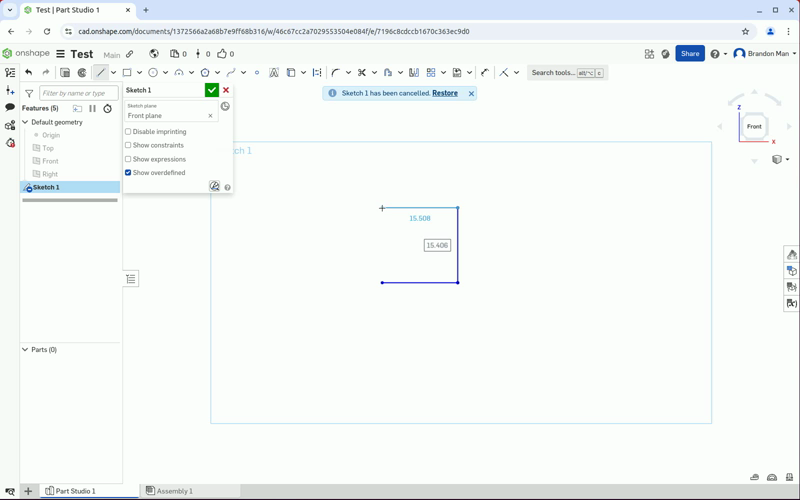
key_up(shift)
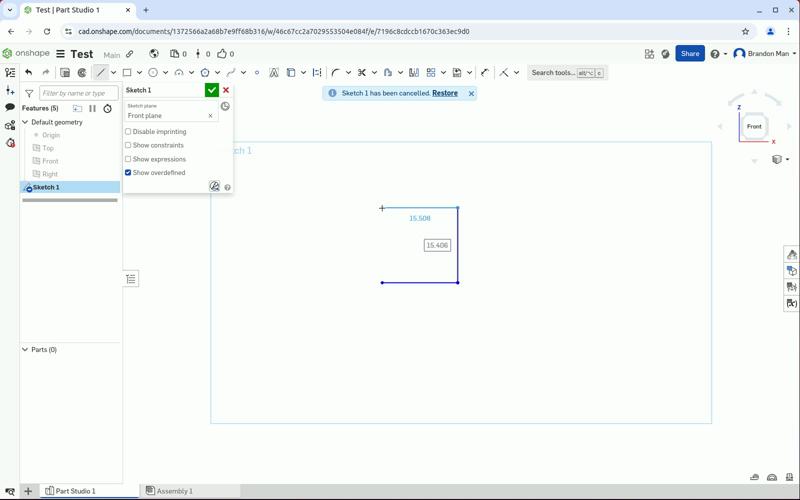
key_down(shift)
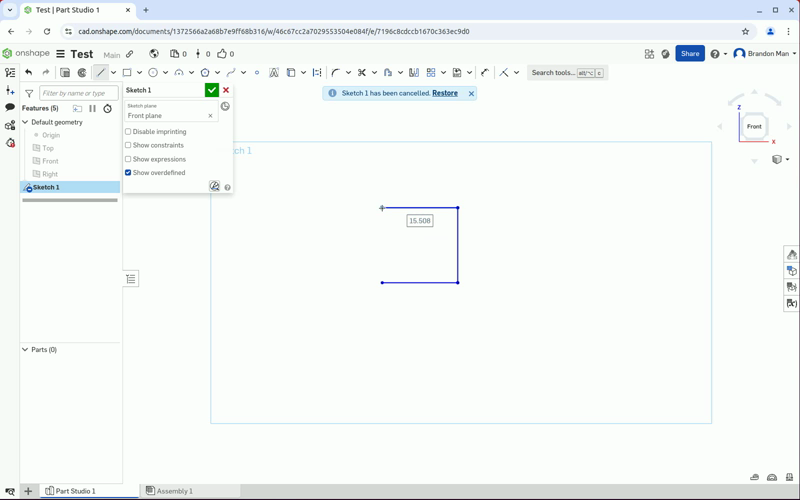
mouse_move(382, 282)
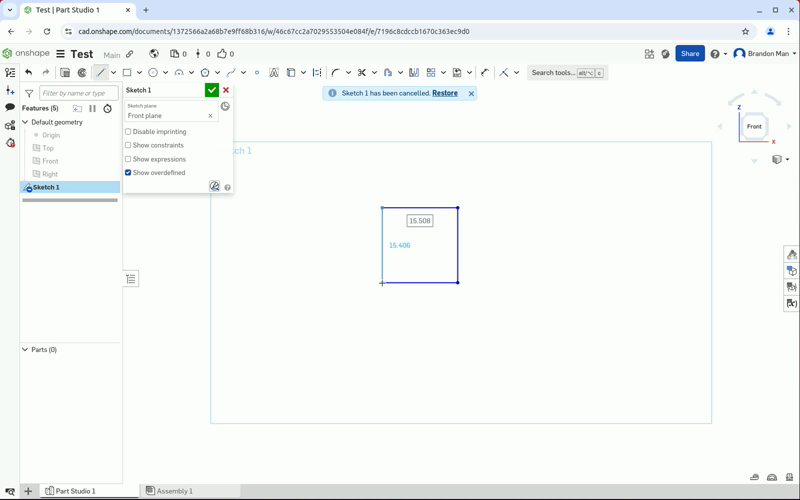
key_up(shift)
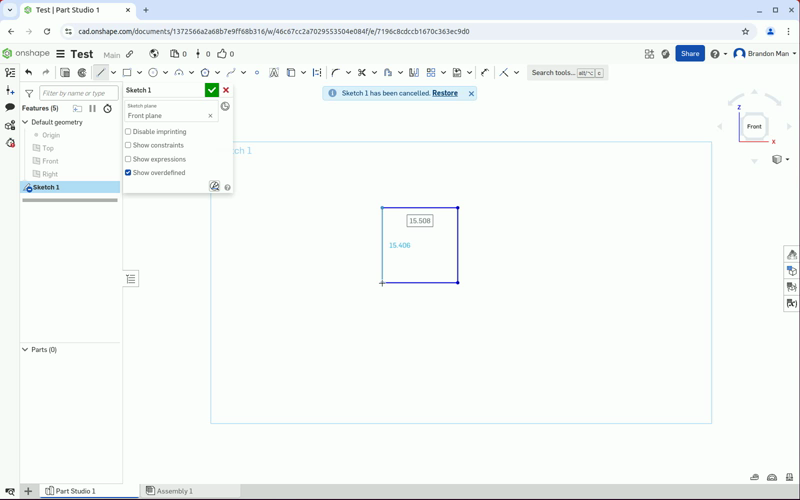
click(382, 282)
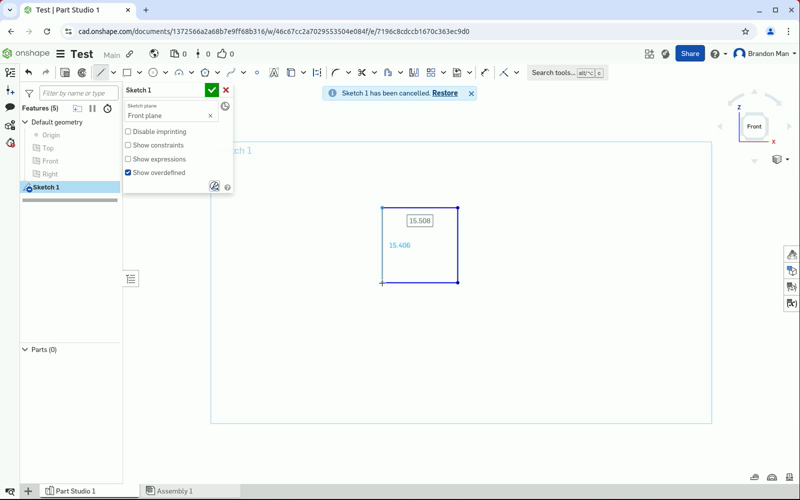
key(esc)
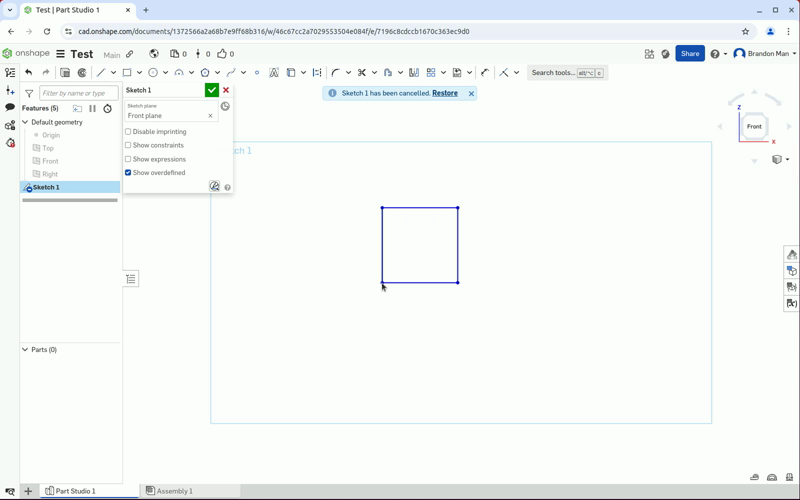
mouse_move(399, 216)
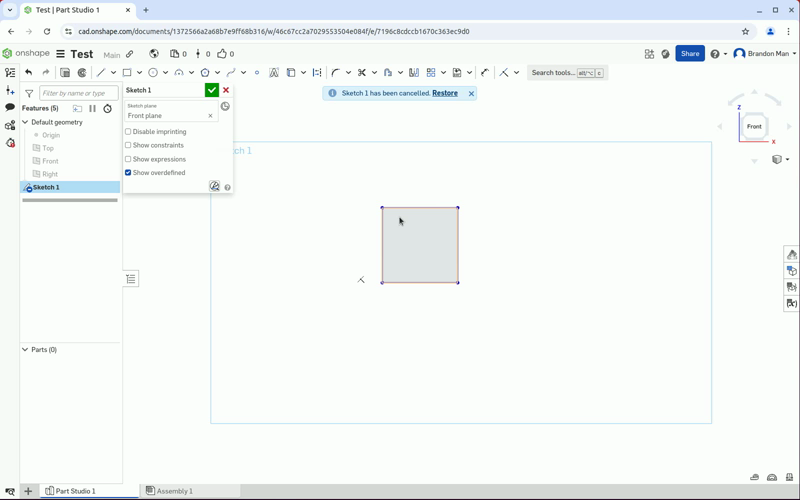
click(399, 216)
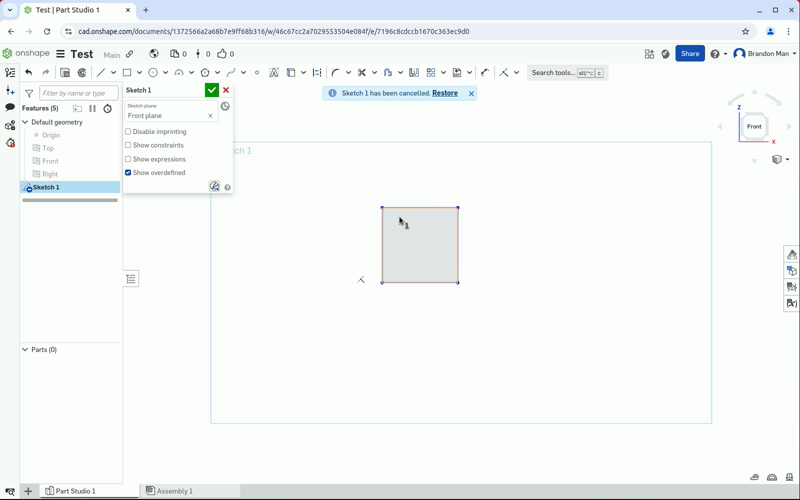
mouse_move(73, 352)
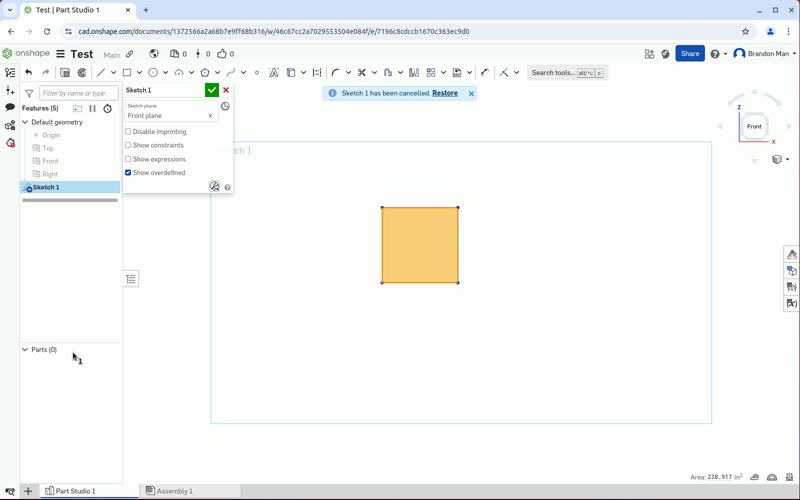
key(shift+y)
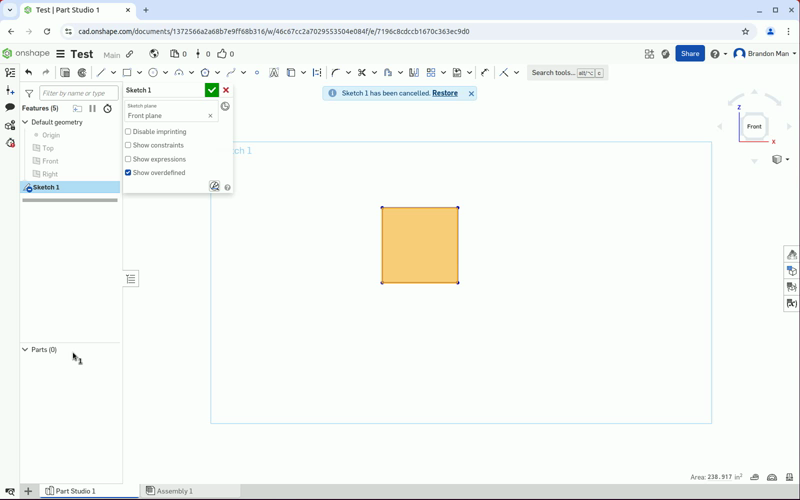
key(shift+e)
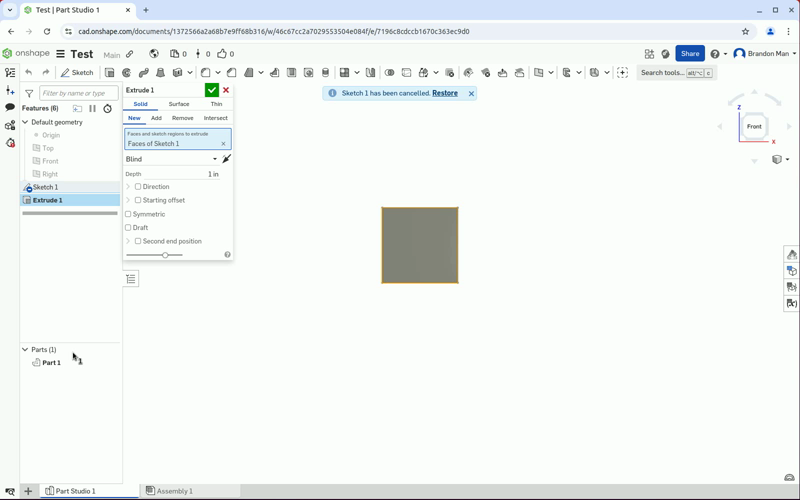
mouse_move(143, 106)
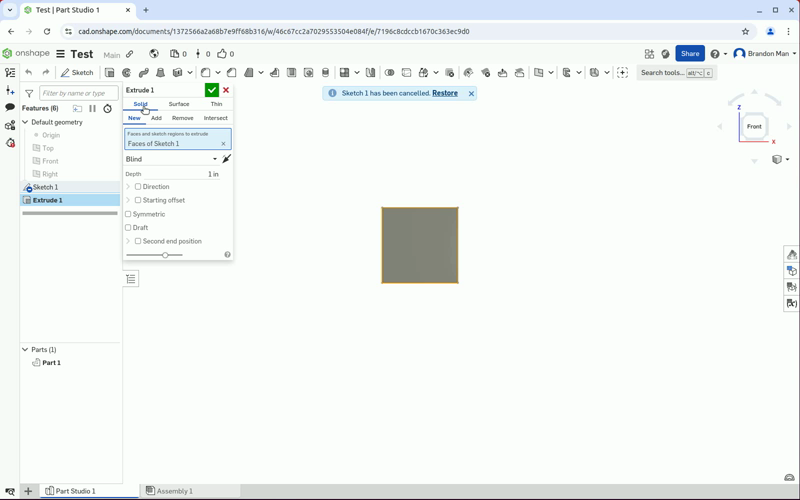
click(143, 106)
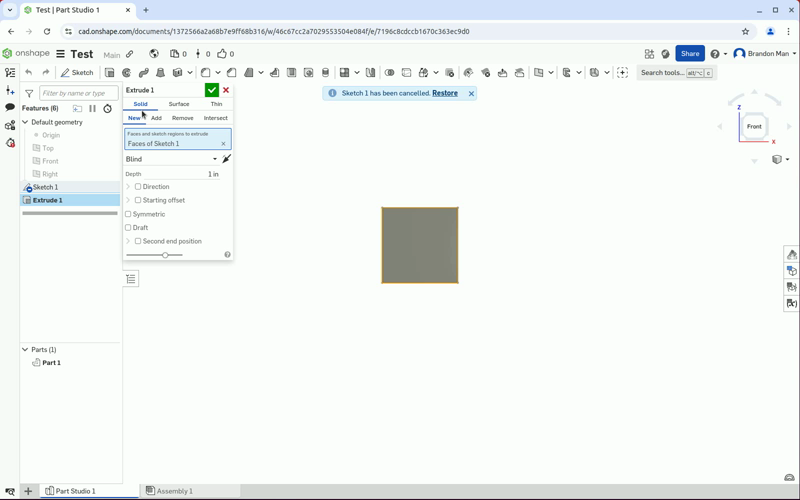
mouse_move(137, 120)
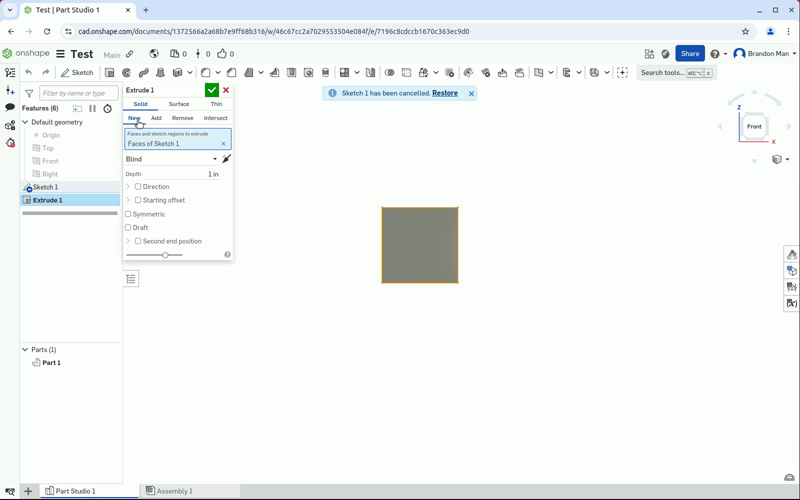
click(137, 120)
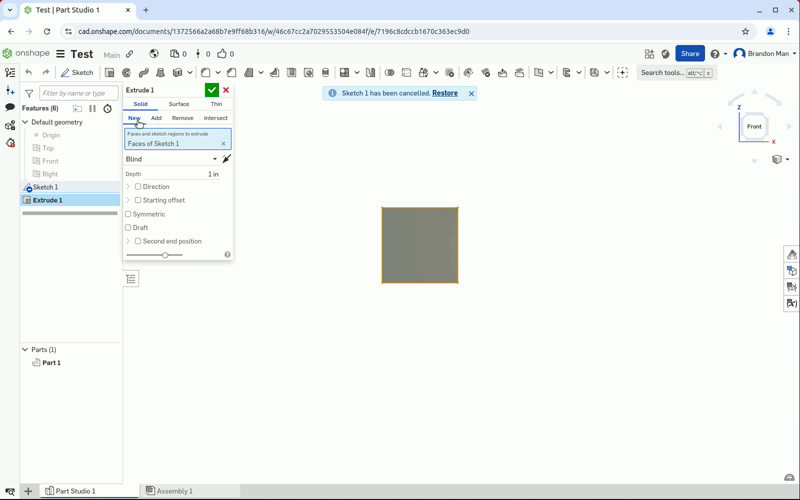
key(tab, 4)
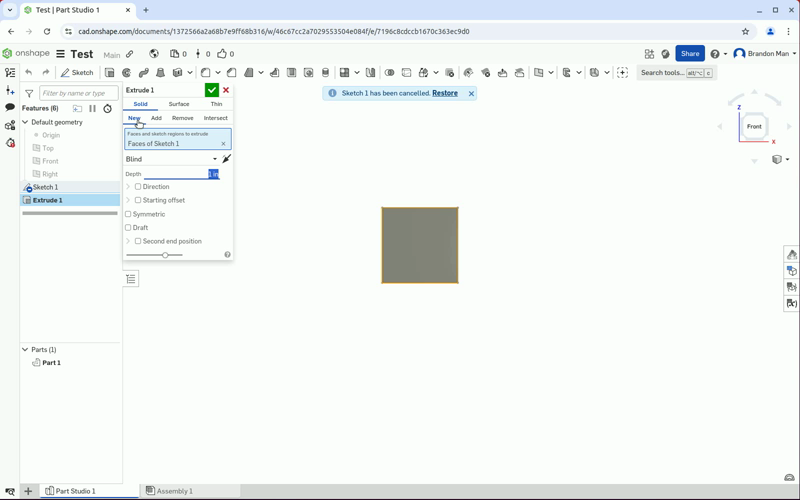
text(15.405)
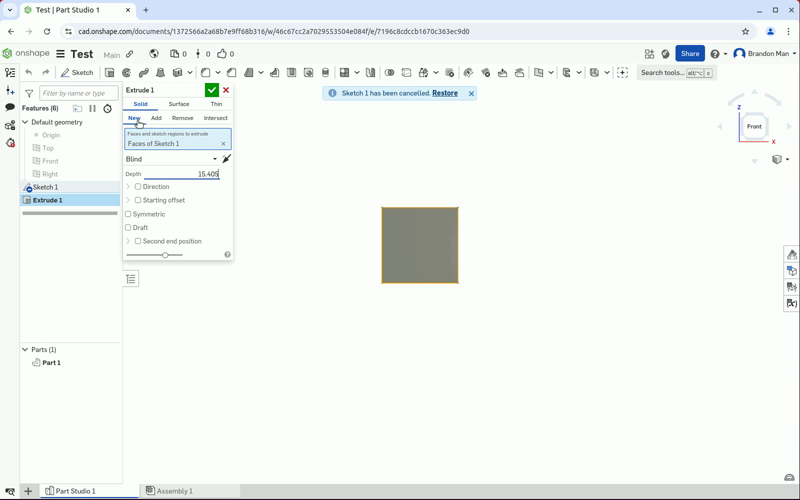
key(enter)
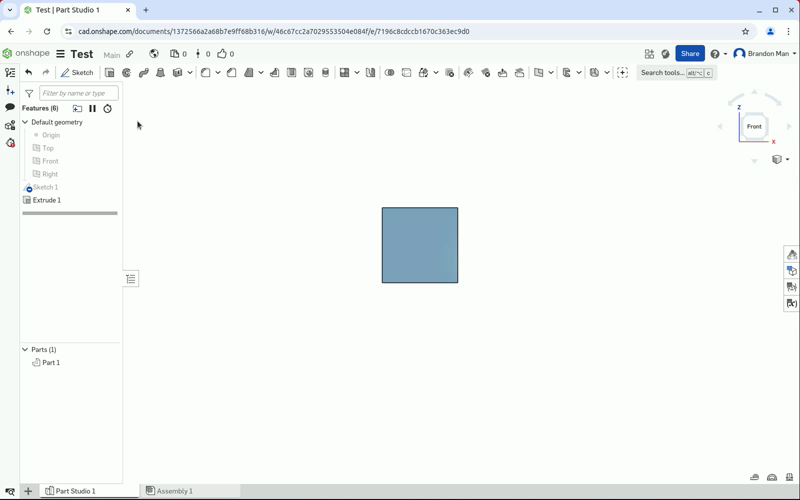
key(shift+h)
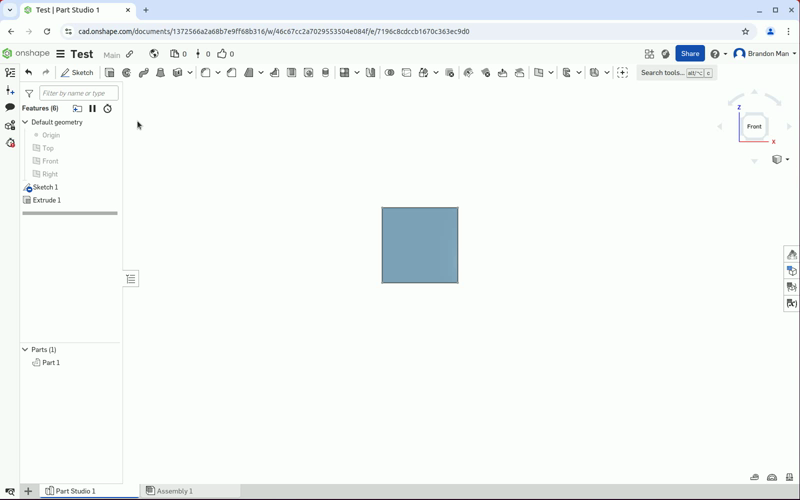
key(shift+h)
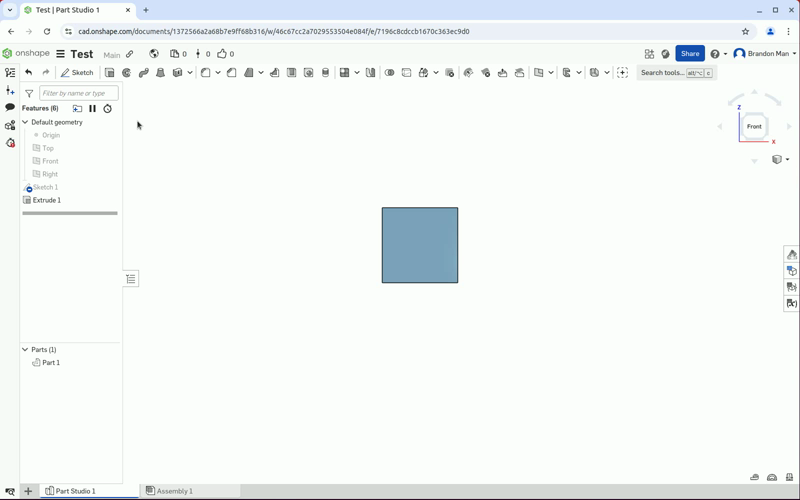
mouse_move(73, 189)
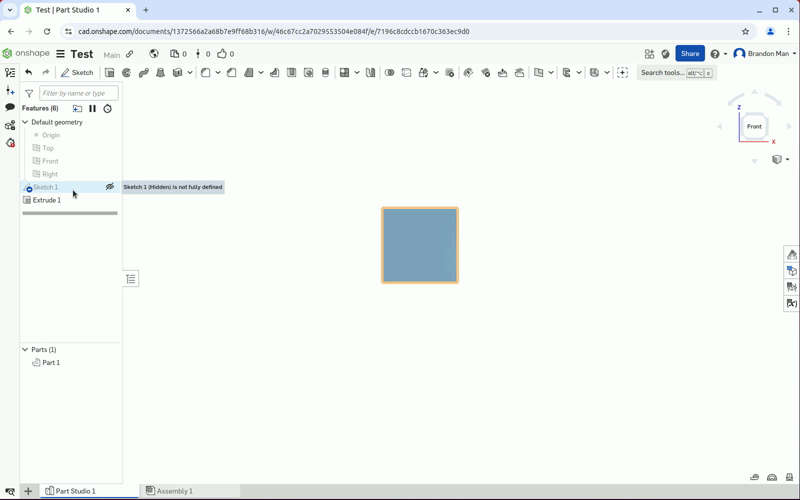
click(73, 189)
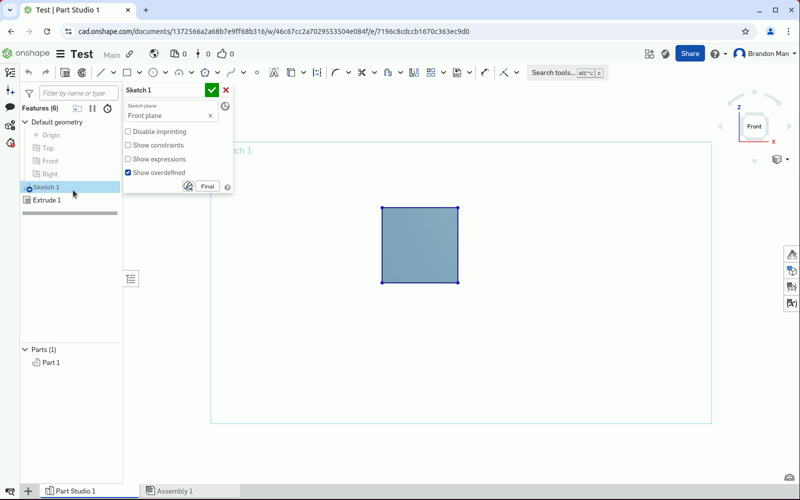
mouse_move(229, 92)
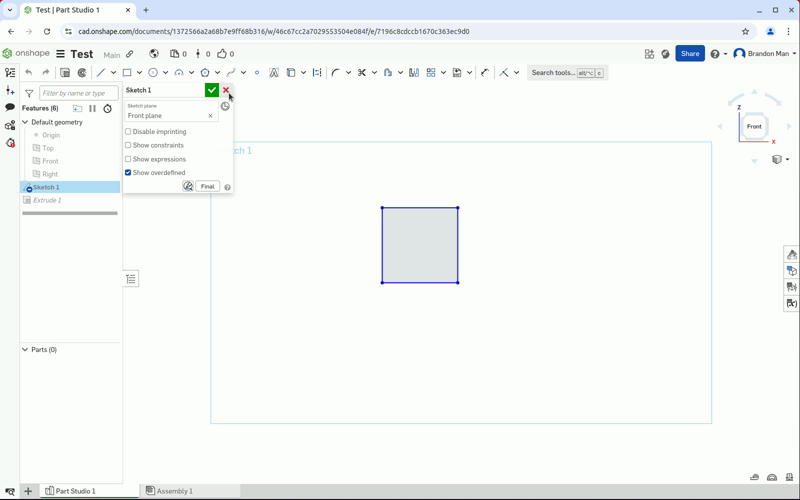
click(229, 92)
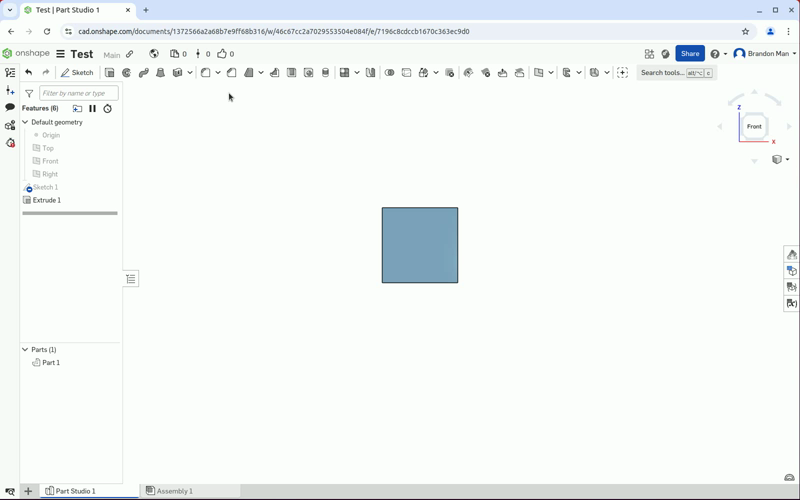
mouse_move(541, 75)
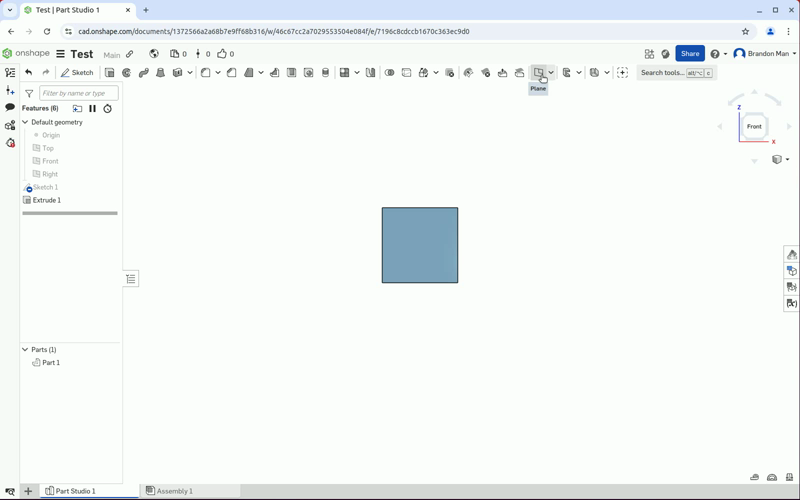
click(541, 75)
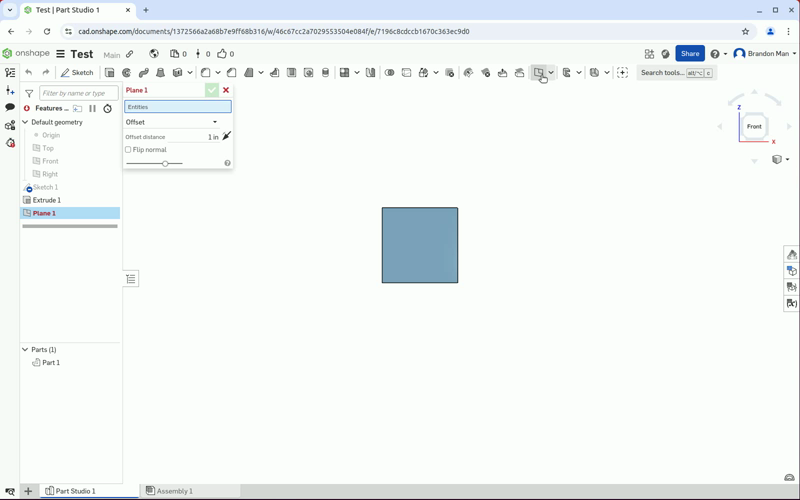
mouse_move(73, 163)
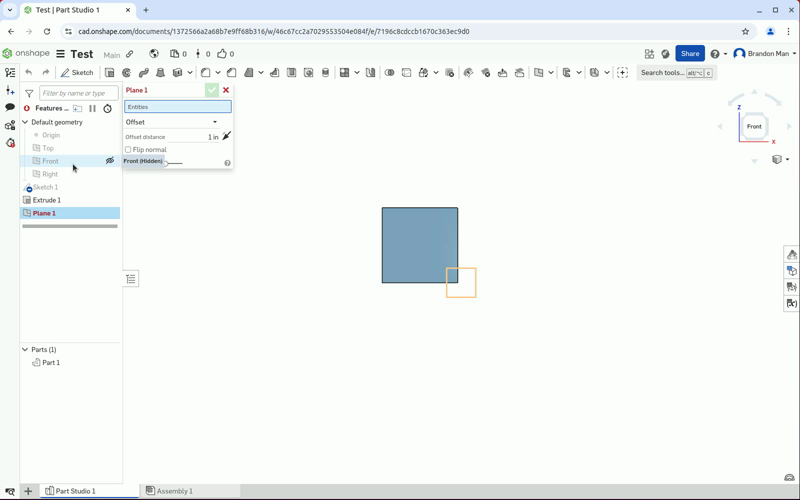
click(73, 163)
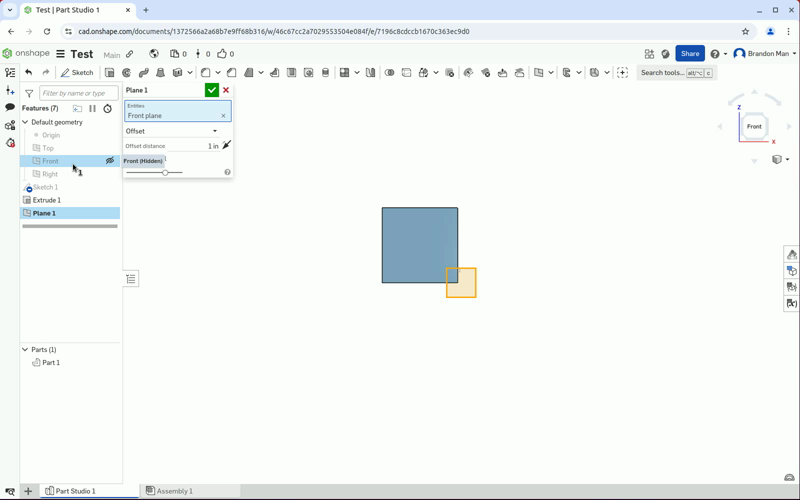
key(tab, 2)
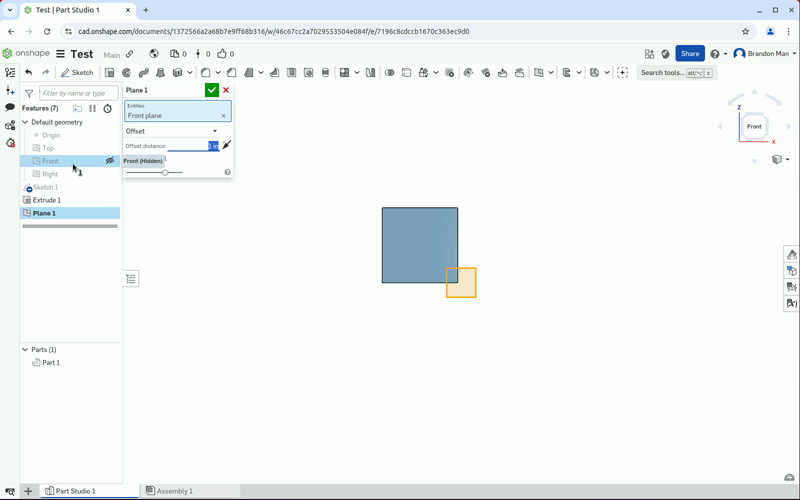
text(15.405)
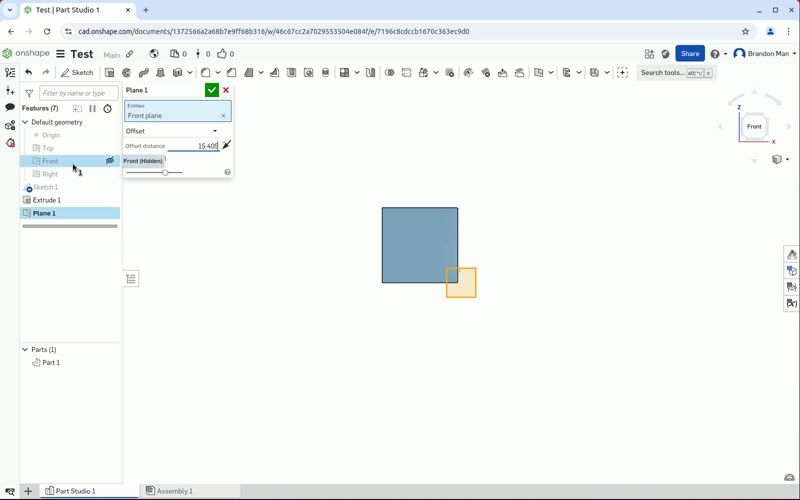
key(enter, 2)
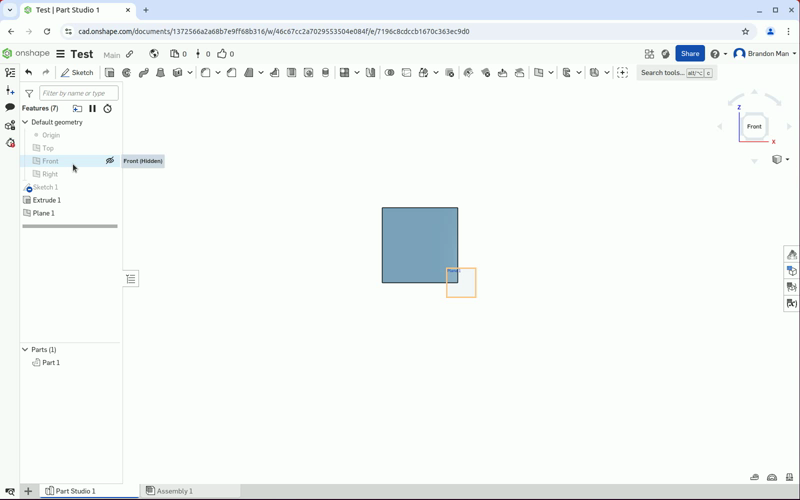
key(shift+s)
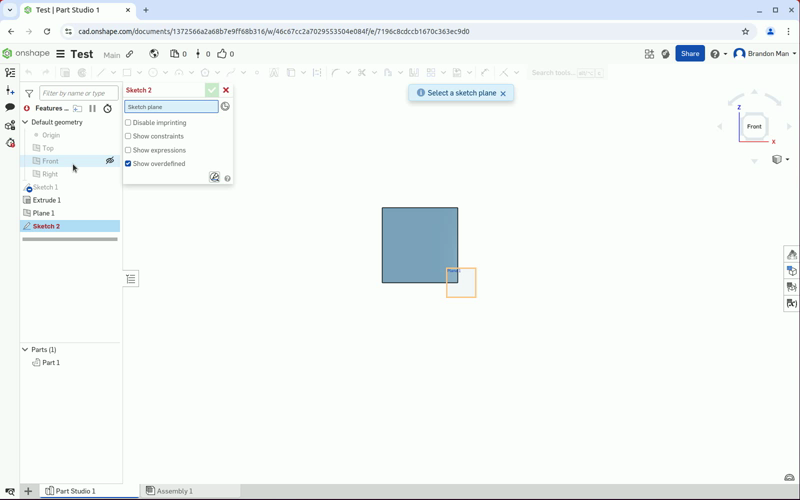
mouse_move(73, 215)
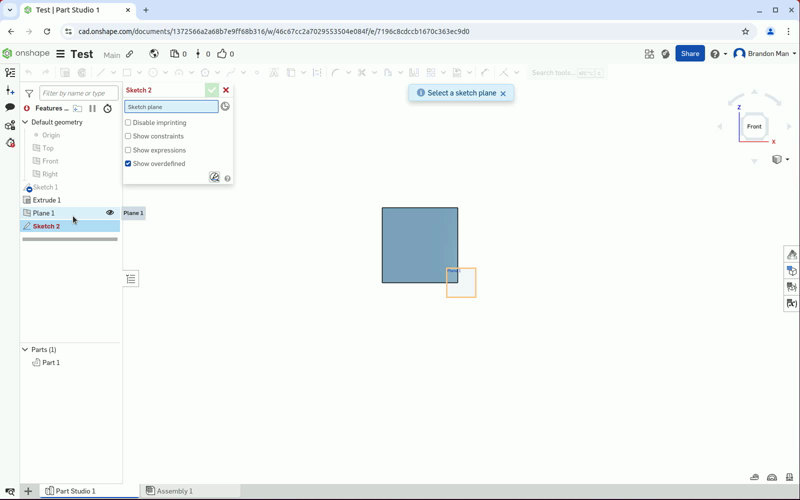
click(73, 215)
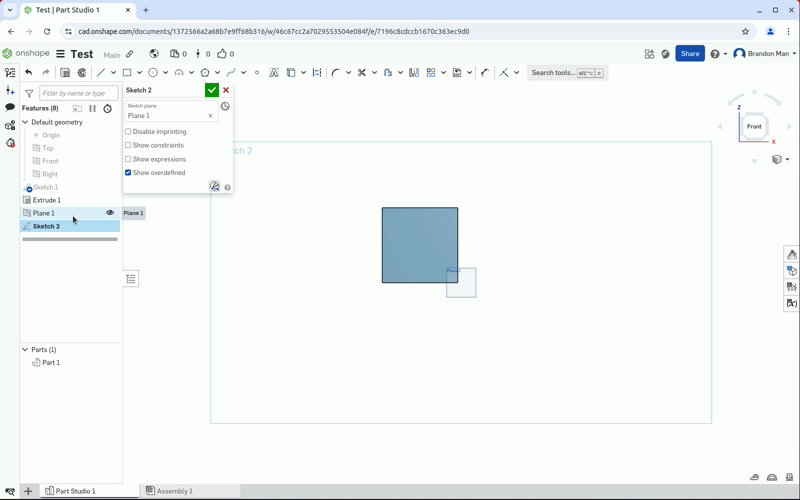
mouse_move(73, 352)
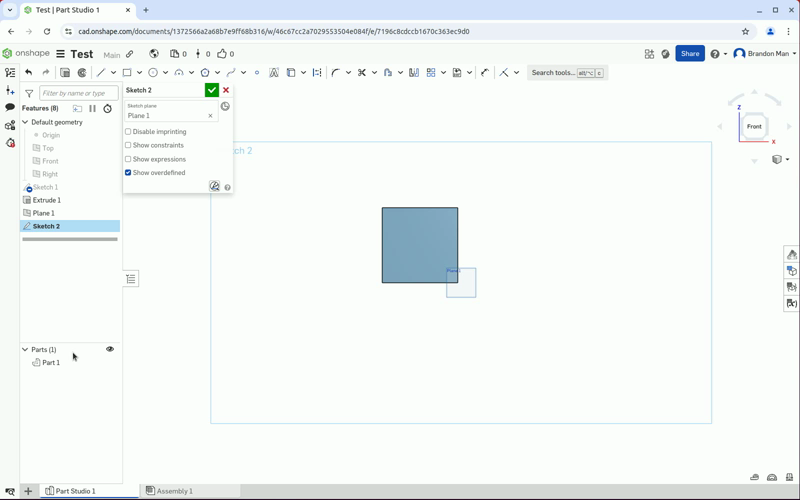
key(y)
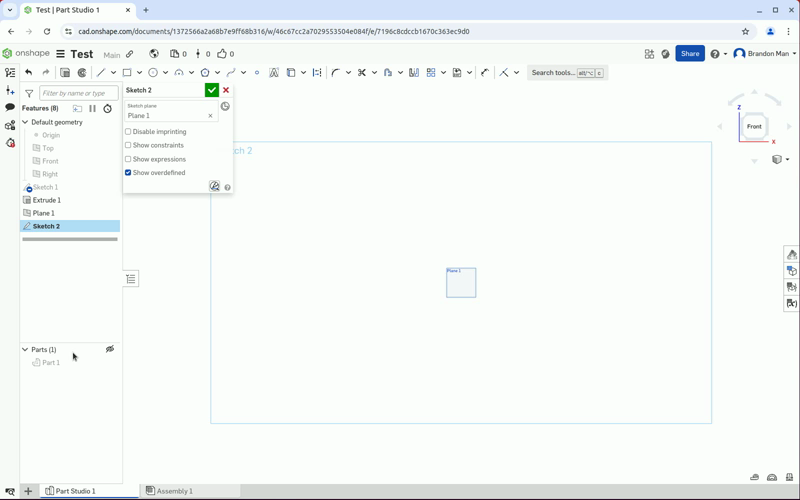
key(l)
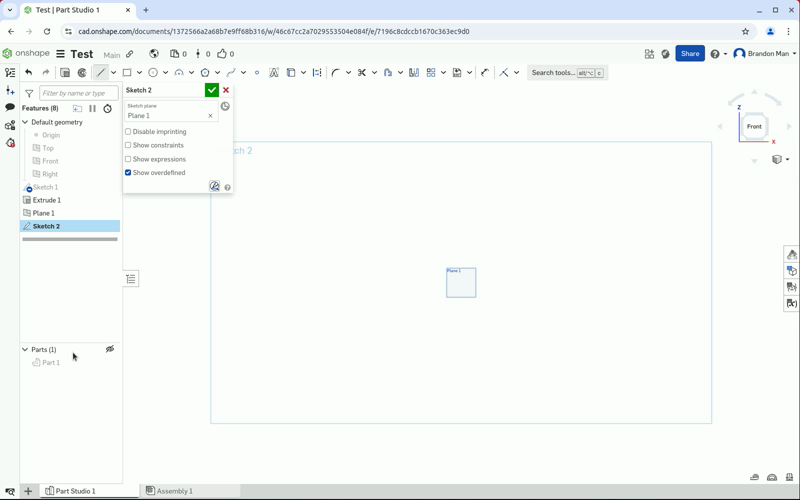
key_down(shift)
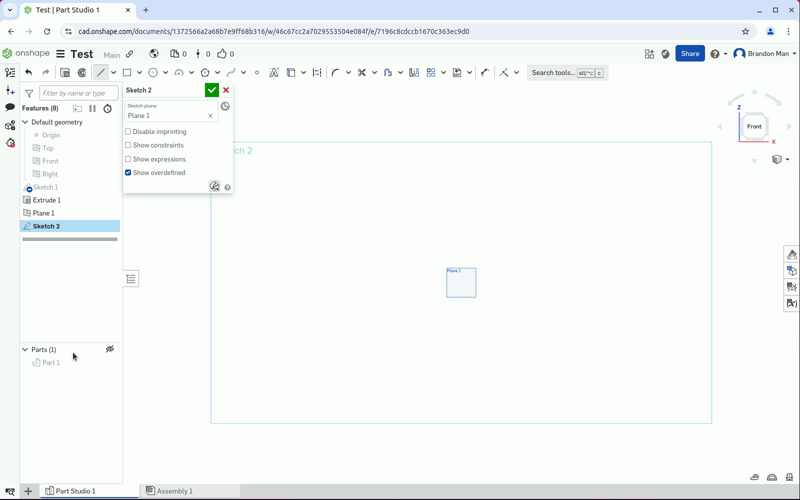
mouse_move(401, 262)
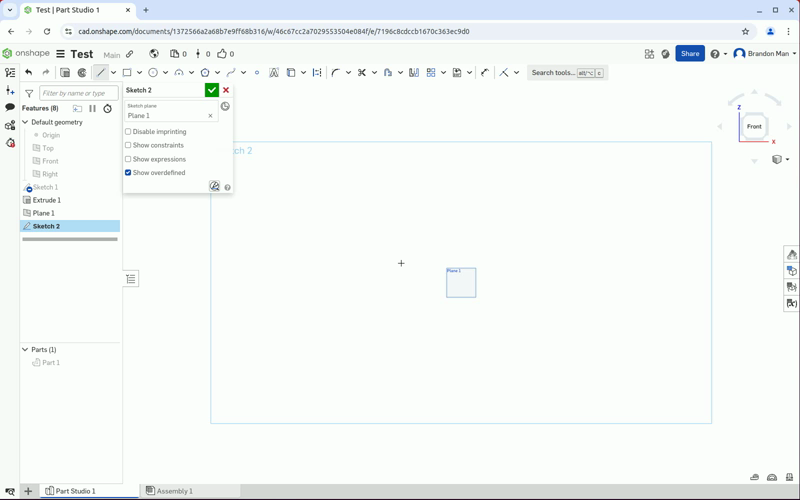
click(401, 262)
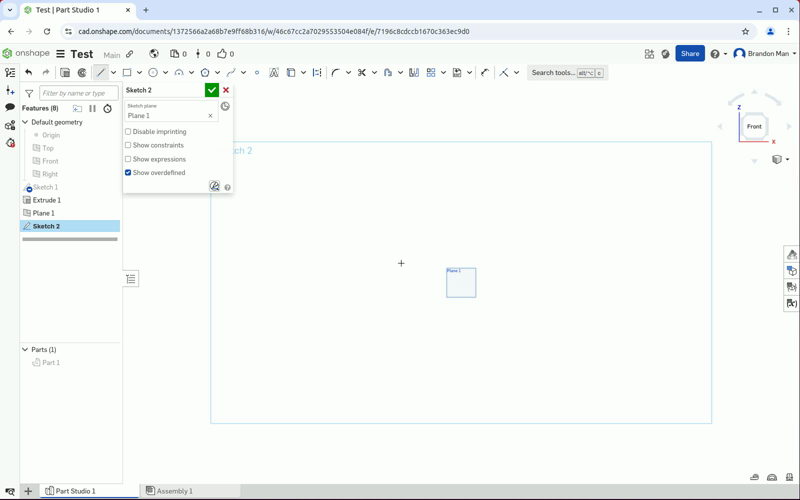
key_up(shift)
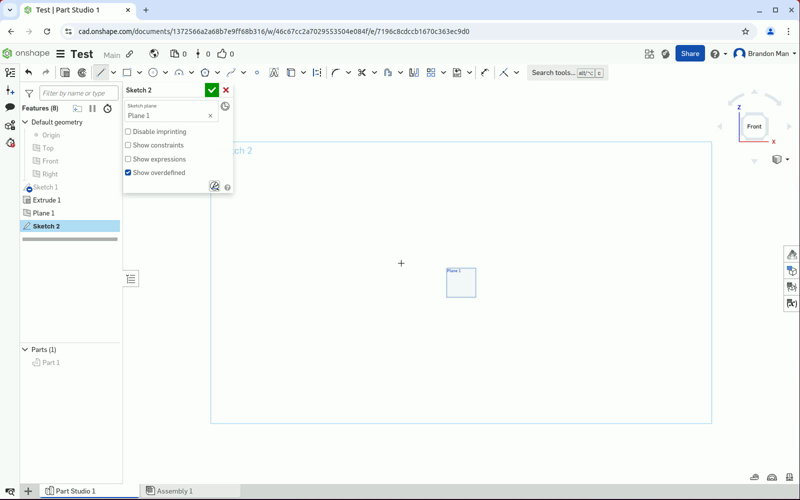
key_down(shift)
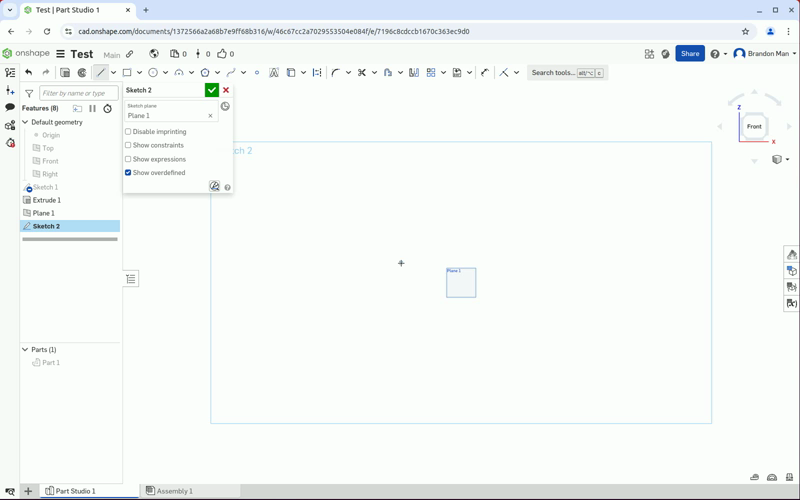
mouse_move(431, 262)
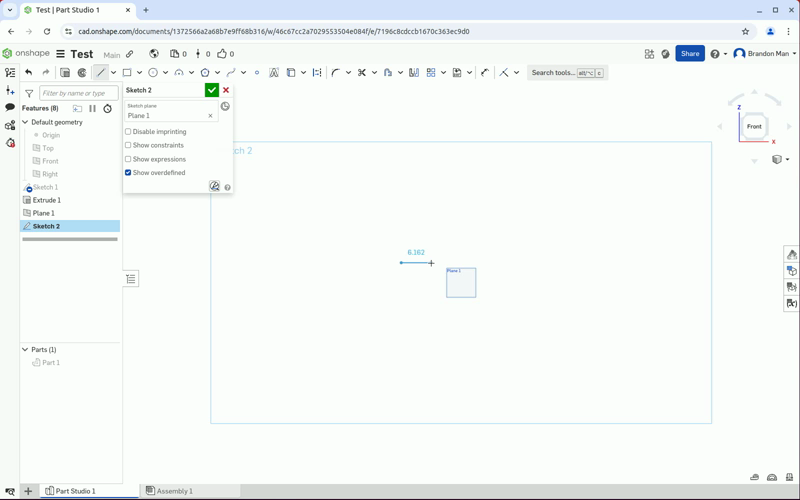
mouse_move(440, 263)
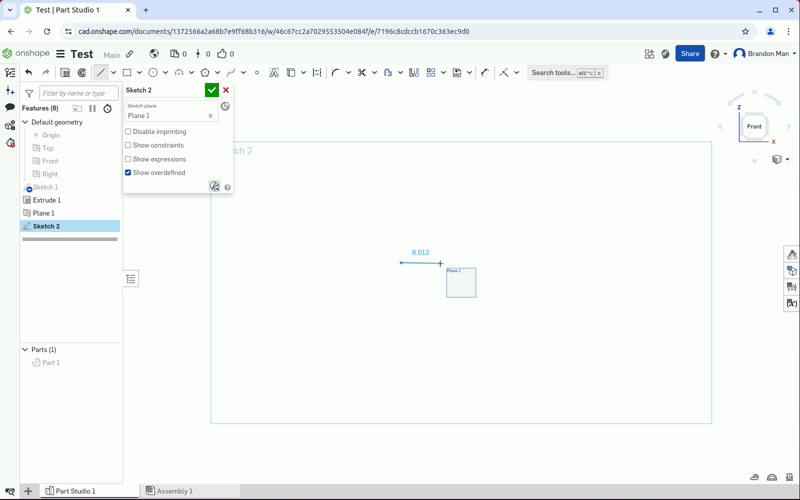
click(440, 263)
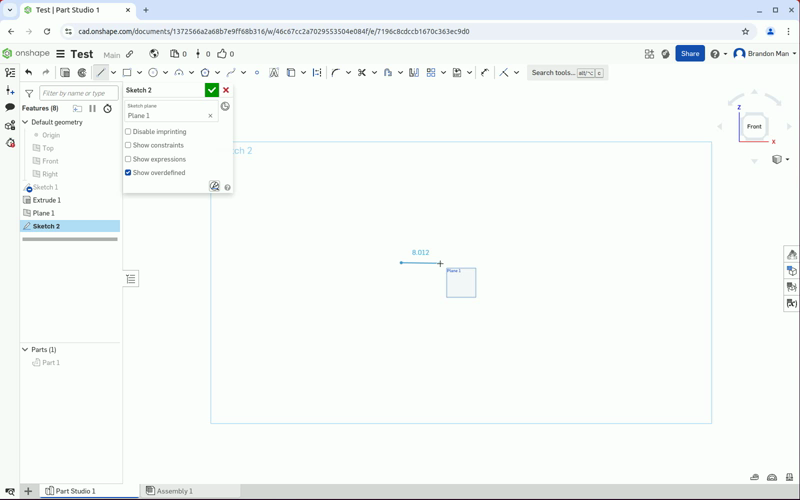
key_up(shift)
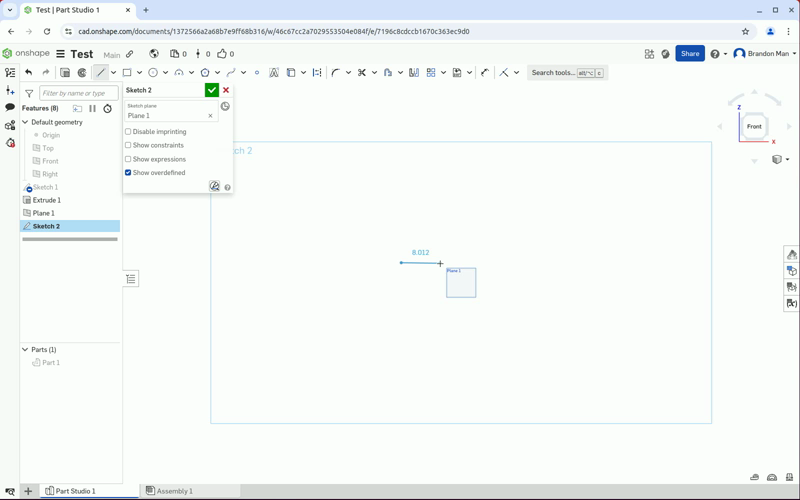
key_down(shift)
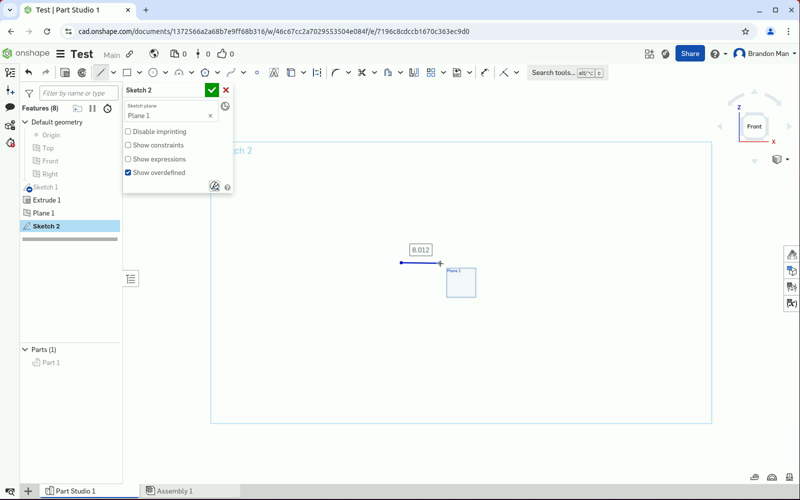
mouse_move(470, 263)
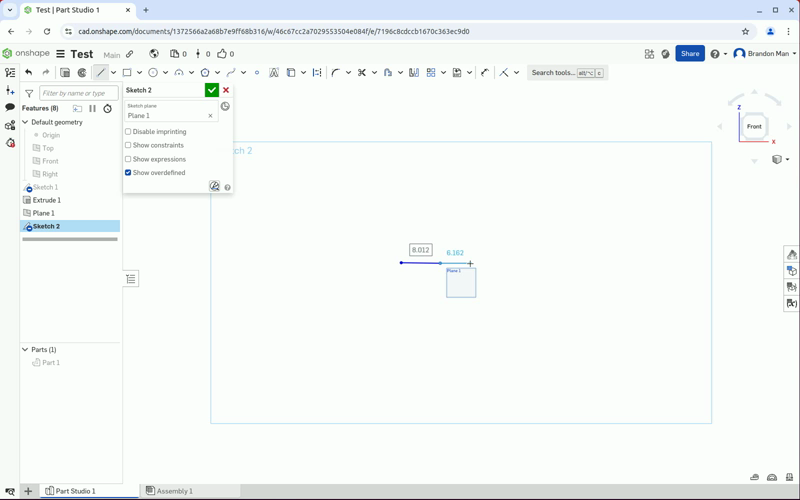
mouse_move(440, 233)
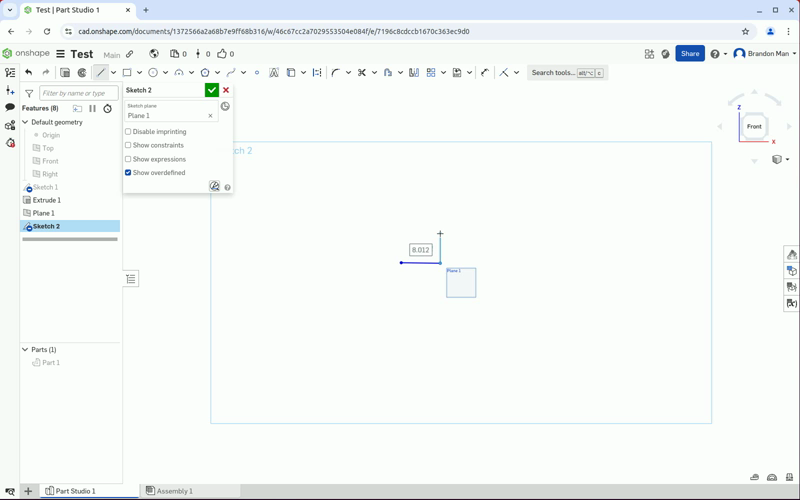
click(440, 233)
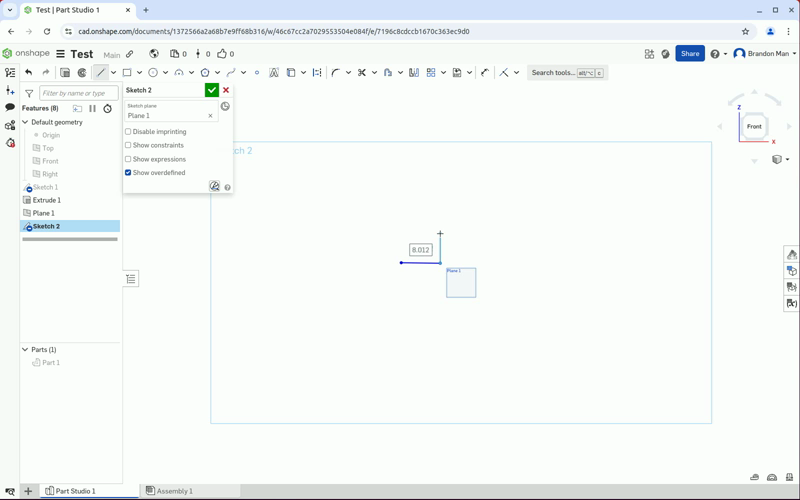
key_up(shift)
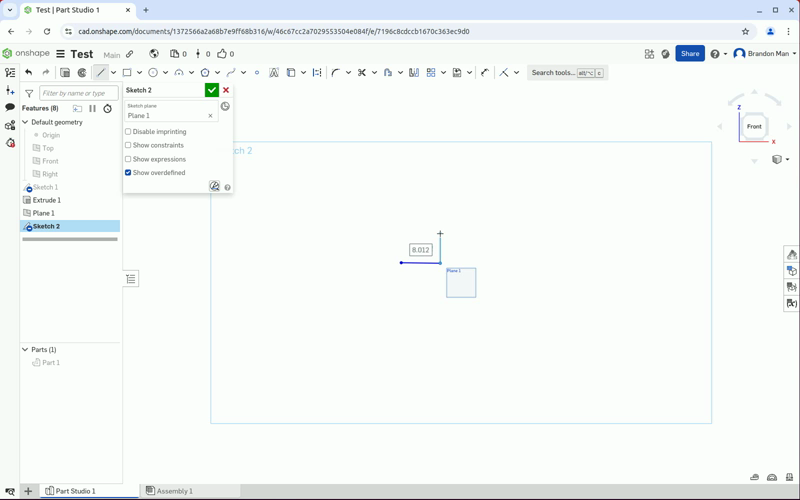
key_down(shift)
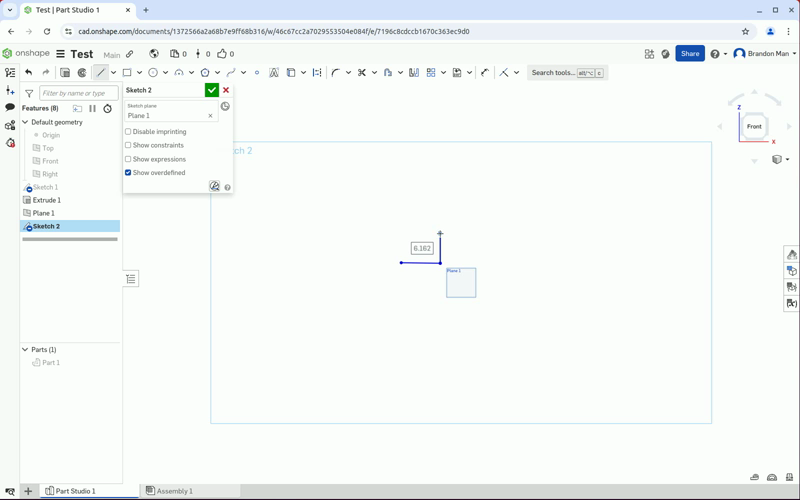
mouse_move(470, 233)
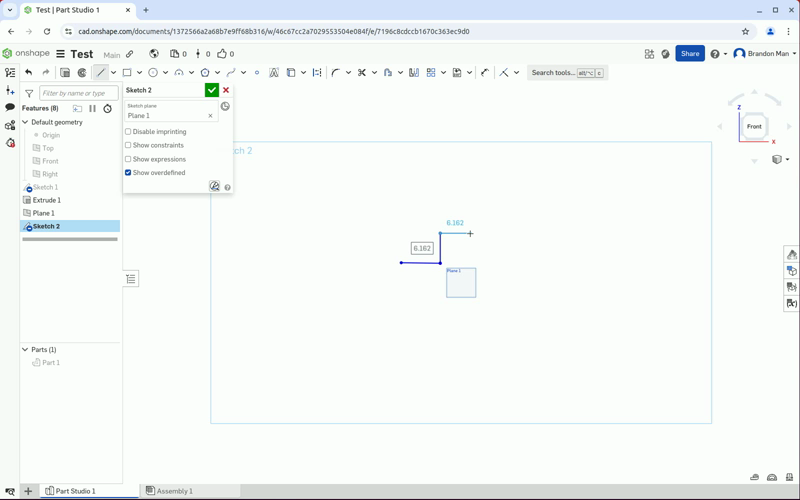
mouse_move(401, 233)
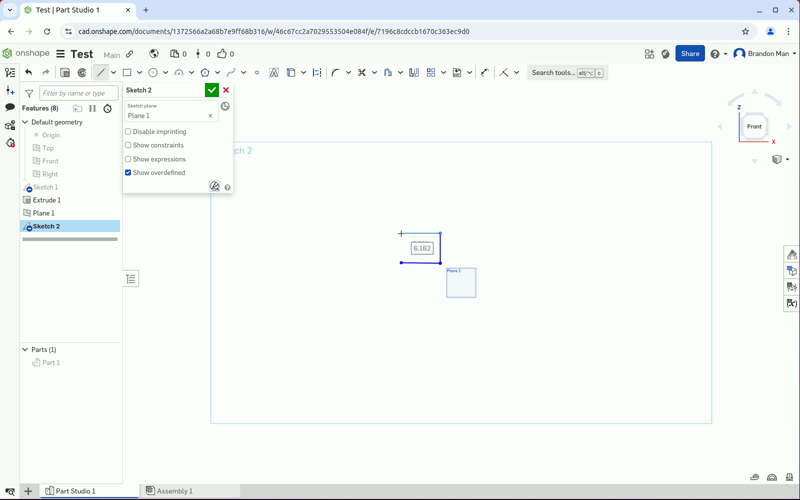
click(401, 233)
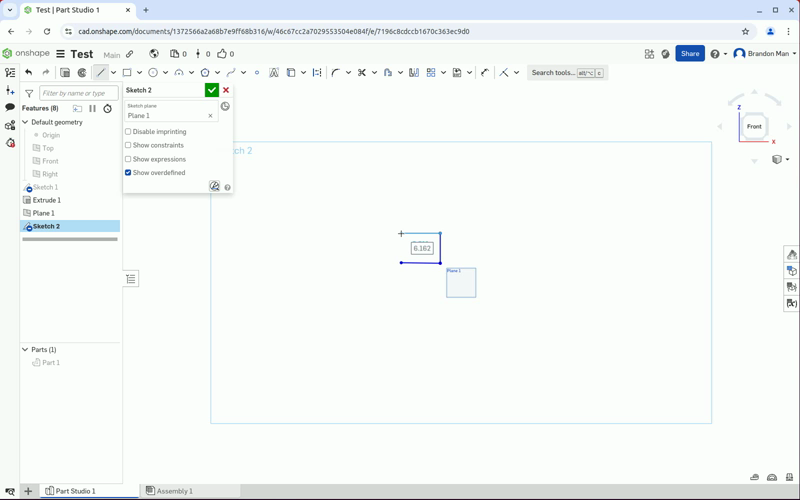
key_up(shift)
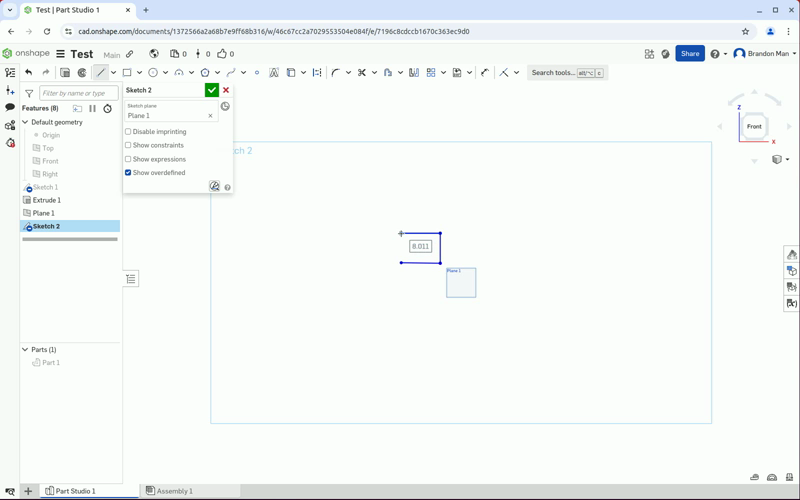
mouse_move(431, 233)
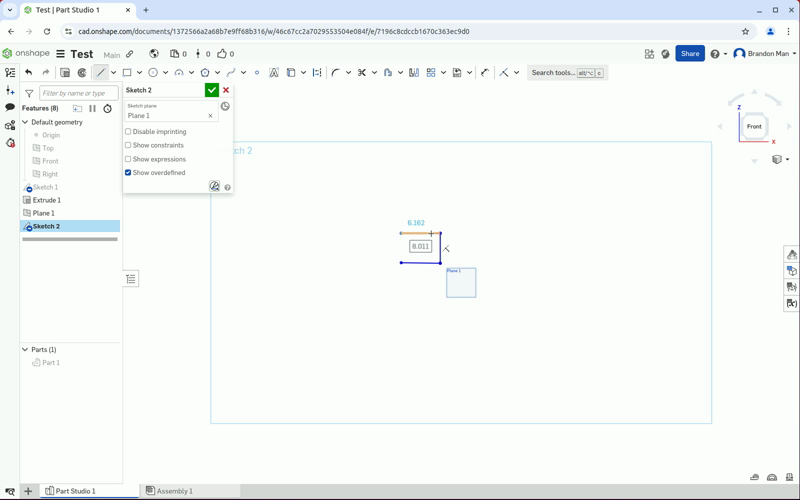
key_down(shift)
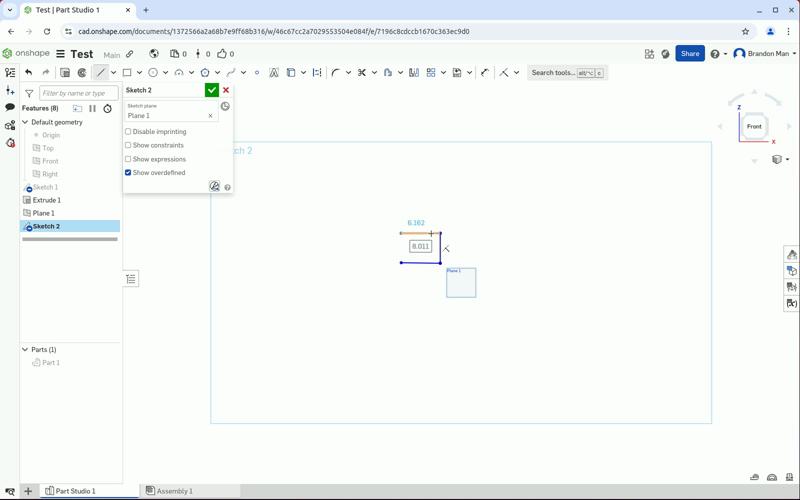
mouse_move(401, 262)
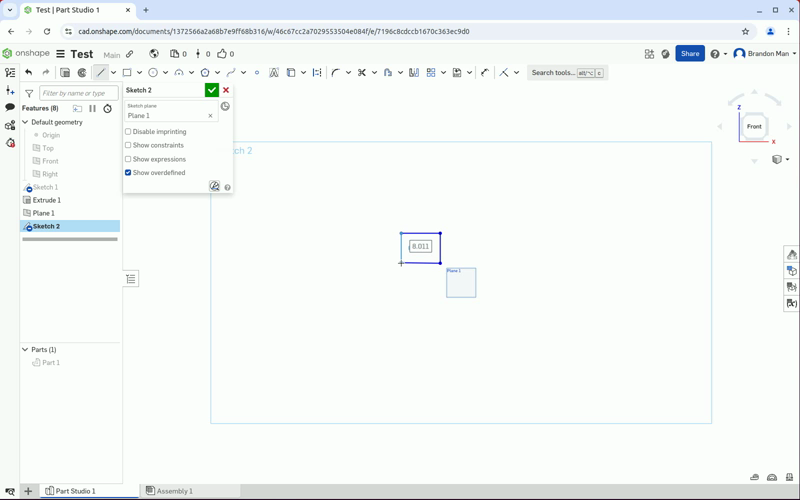
key_up(shift)
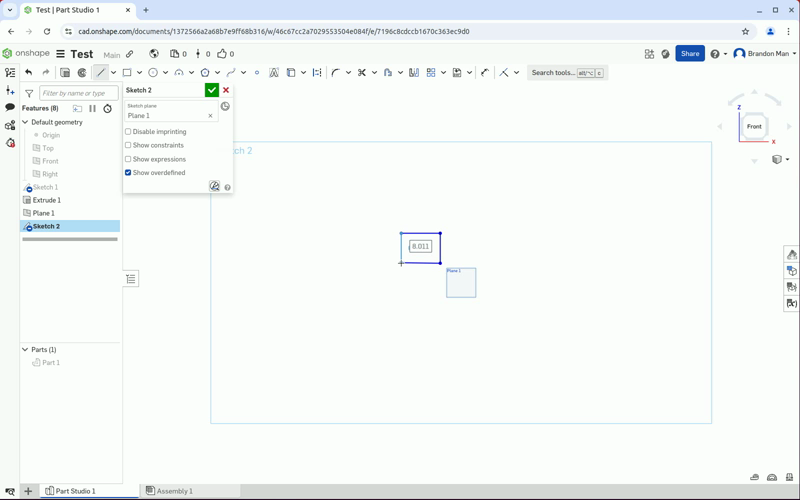
click(401, 262)
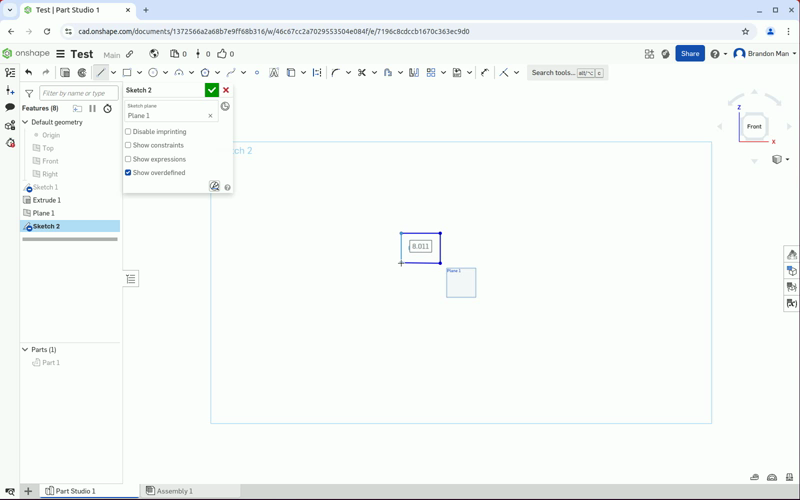
key(esc)
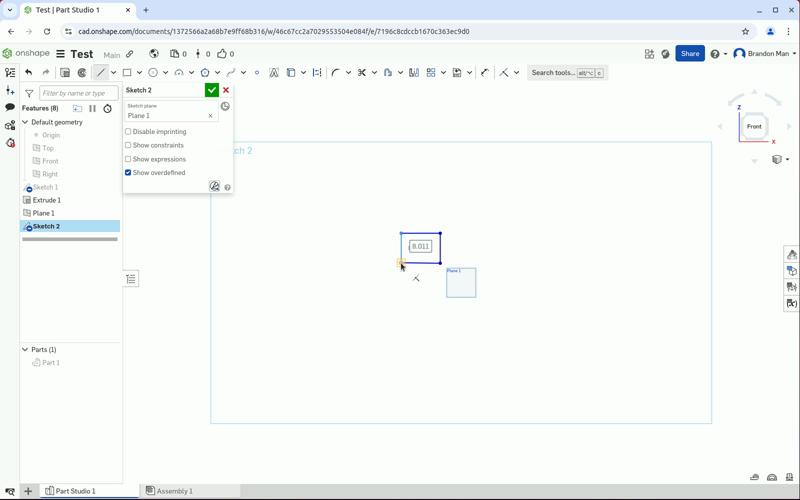
mouse_move(413, 237)
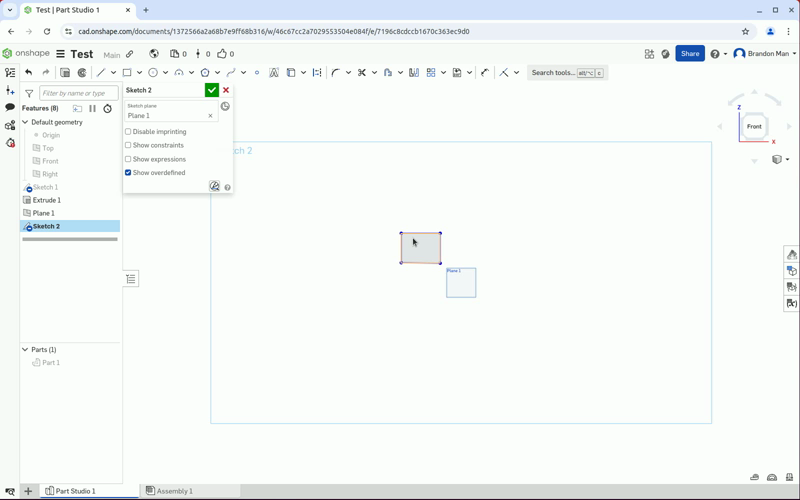
scroll(6)
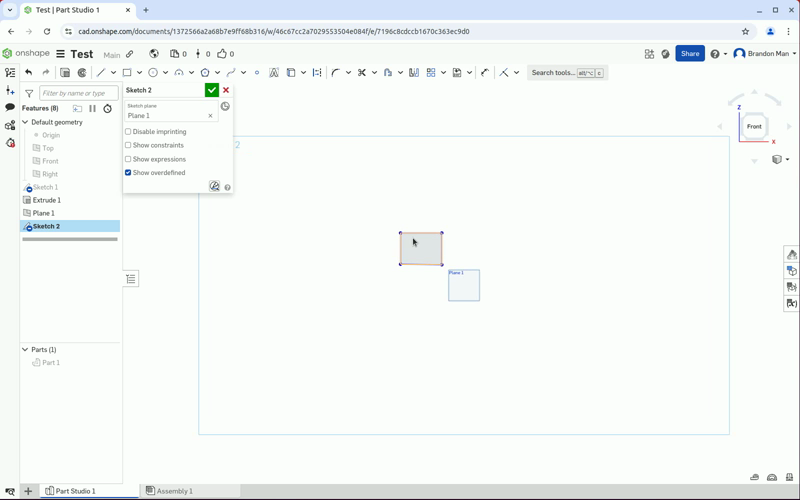
scroll(6)
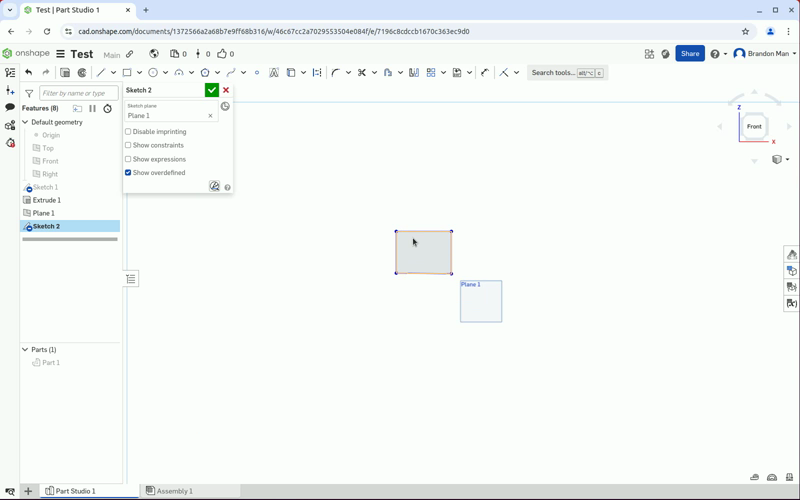
scroll(6)
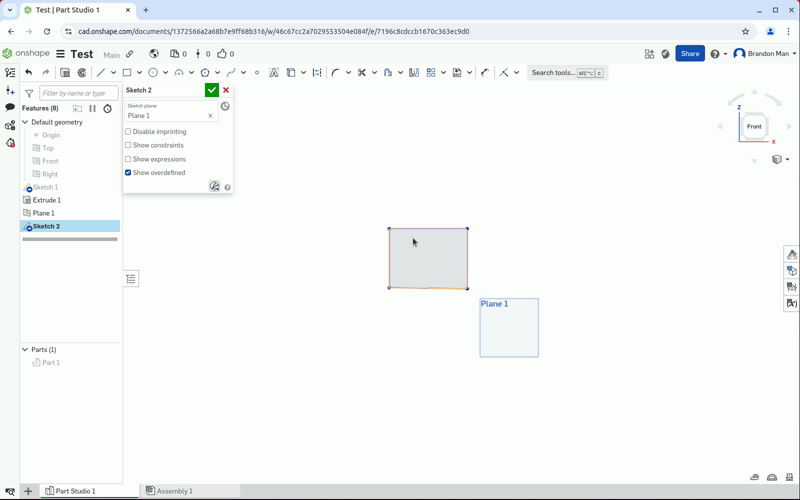
scroll(6)
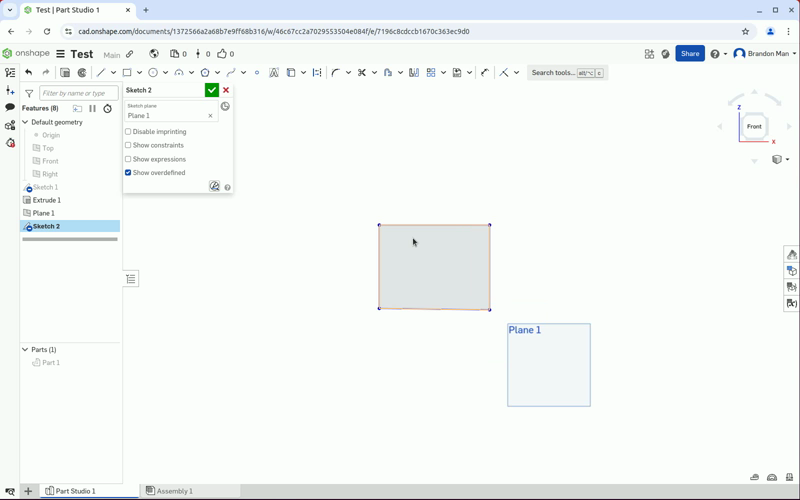
scroll(6)
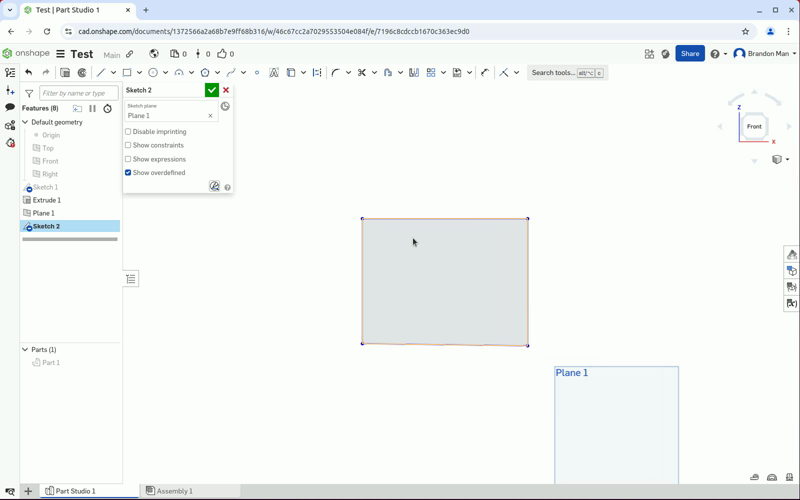
scroll(6)
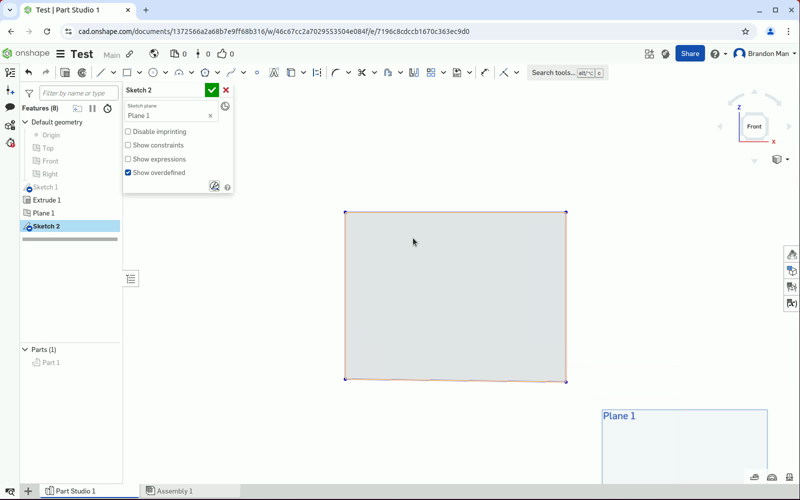
scroll(6)
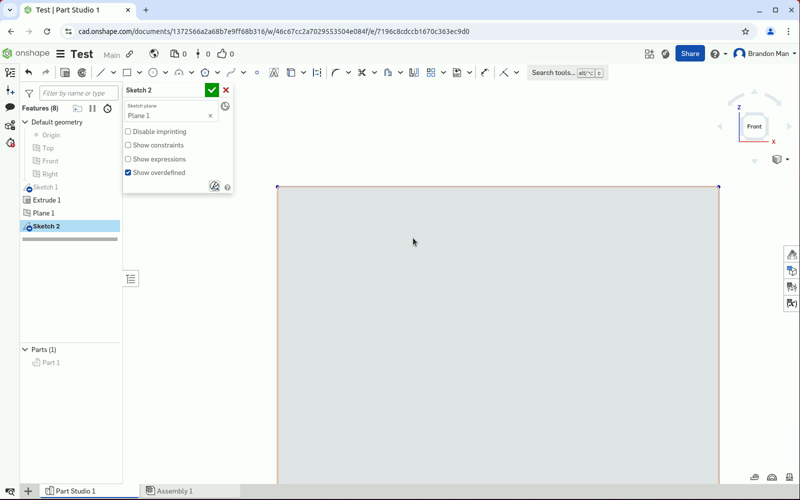
click(413, 237)
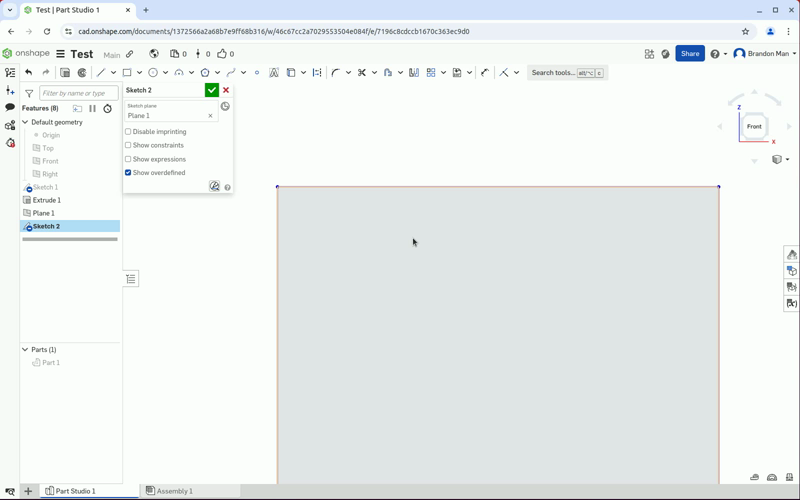
scroll(-6)
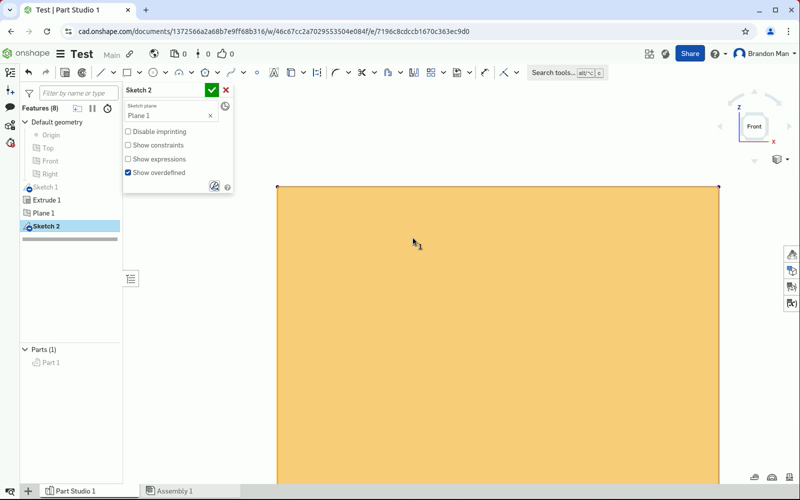
scroll(-6)
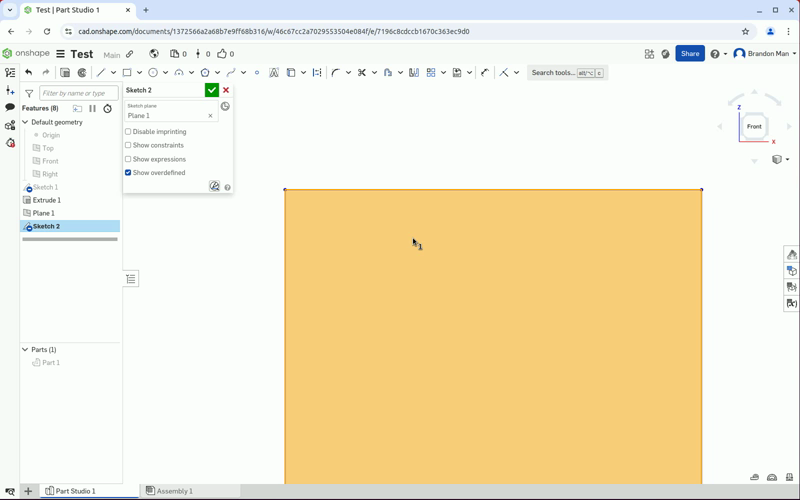
scroll(-6)
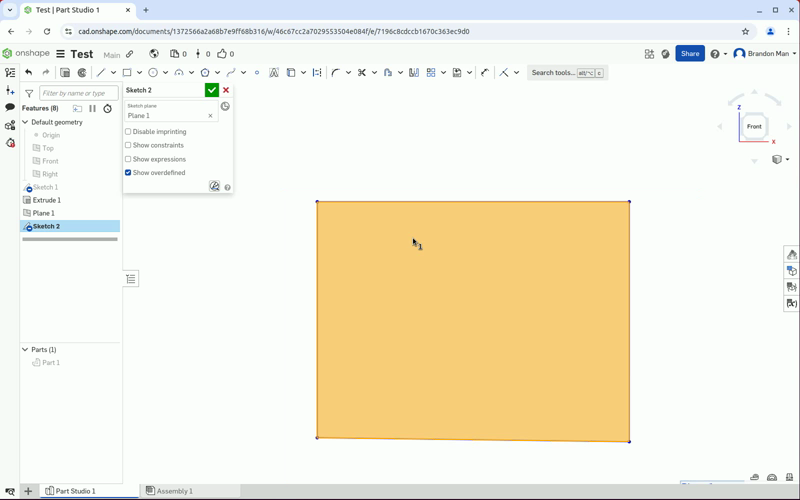
scroll(-6)
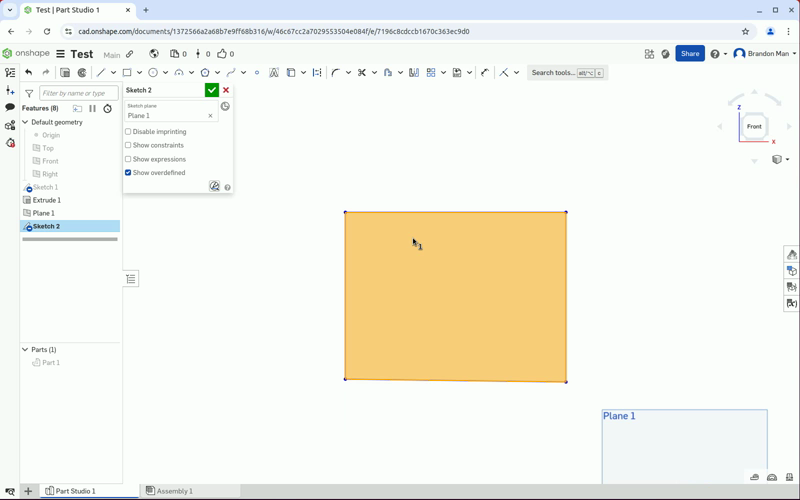
scroll(-6)
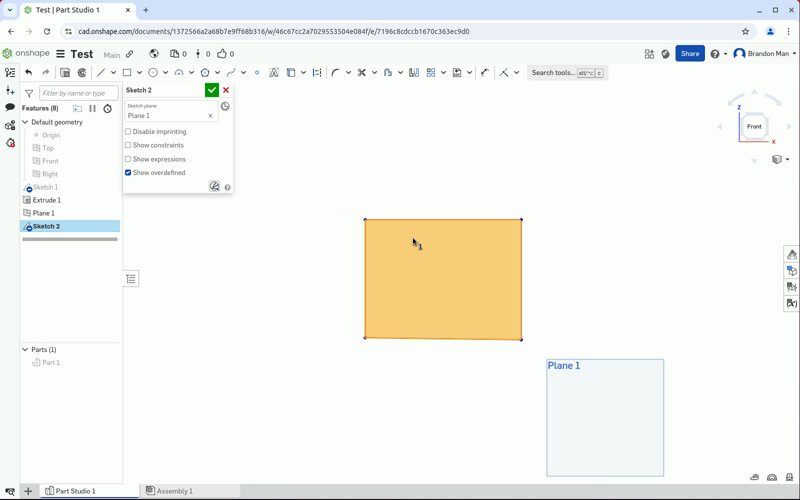
scroll(-6)
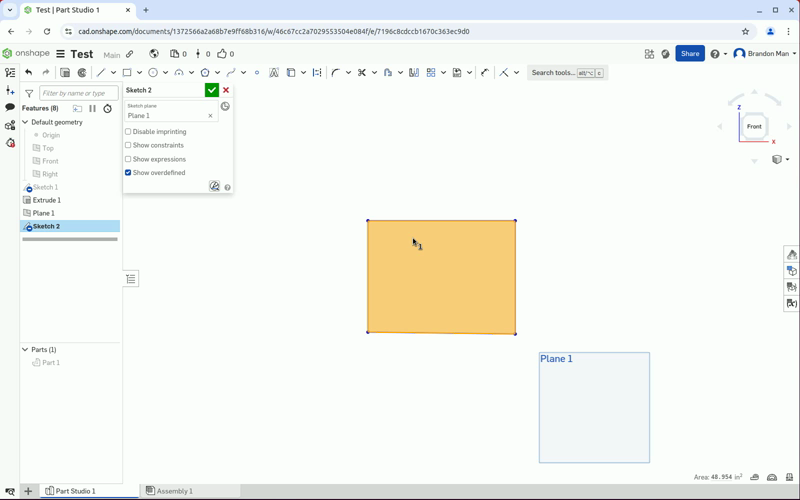
scroll(-6)
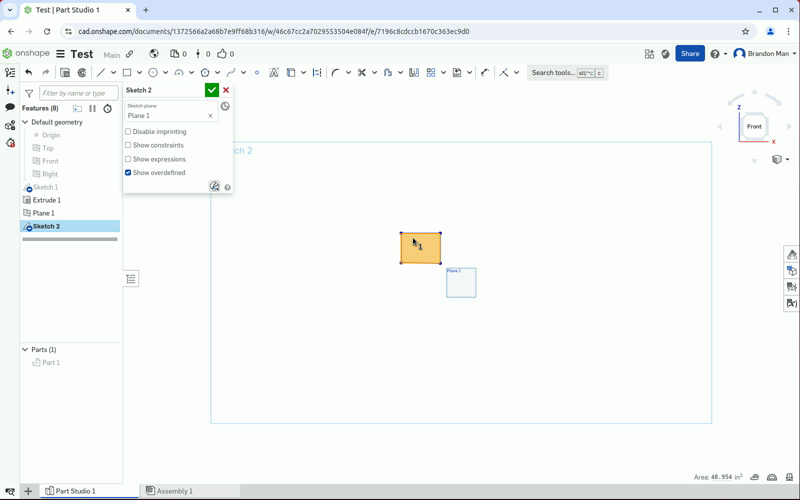
mouse_move(73, 352)
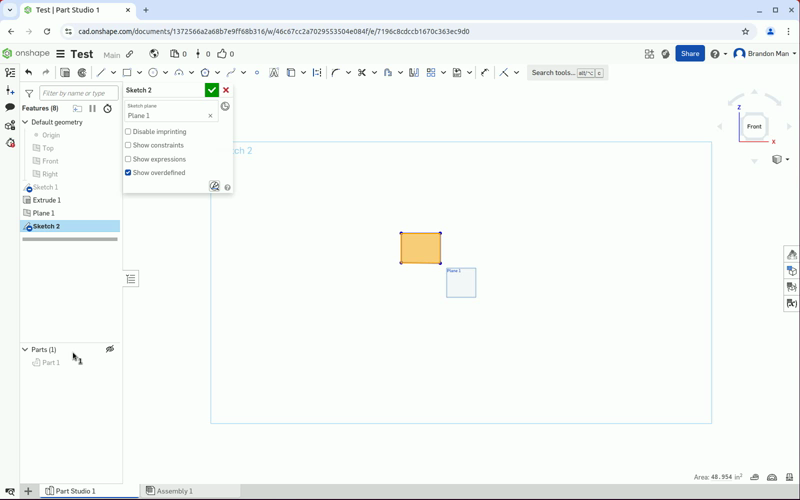
key(shift+y)
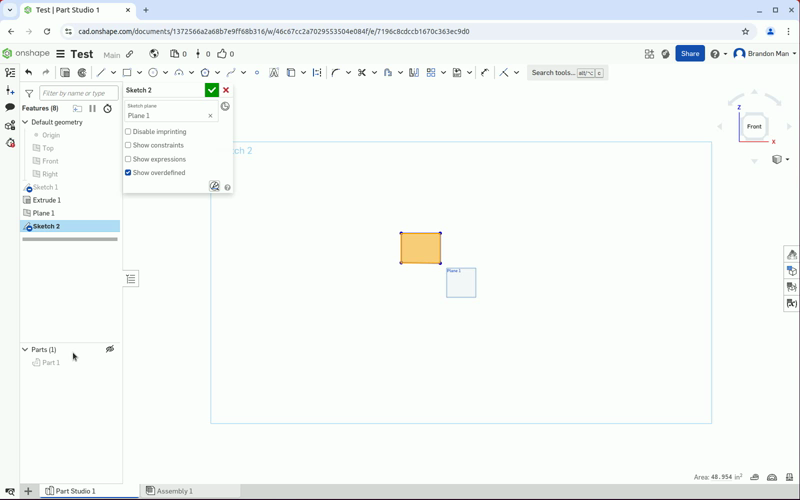
key(shift+e)
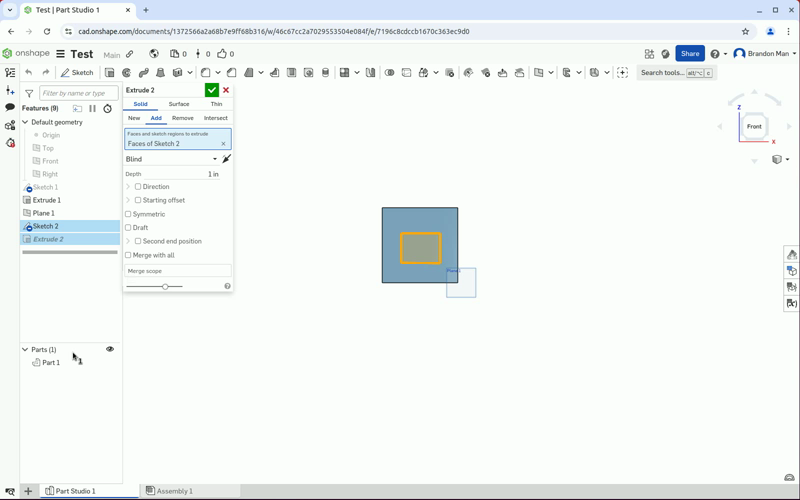
mouse_move(143, 106)
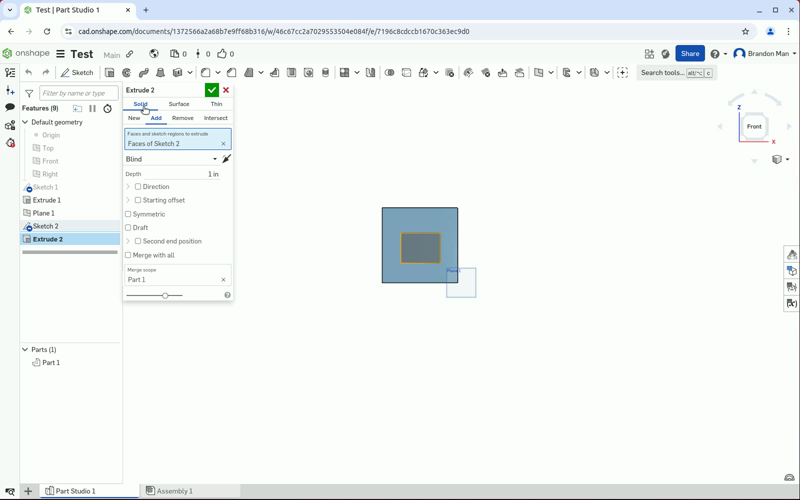
click(143, 106)
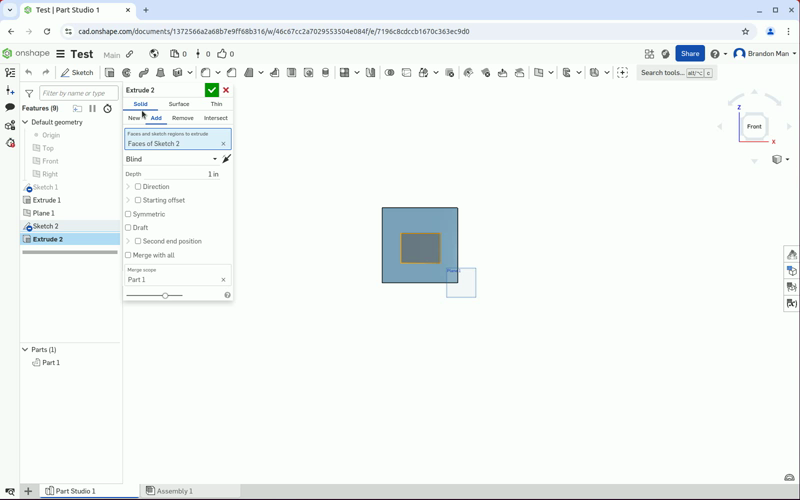
mouse_move(137, 120)
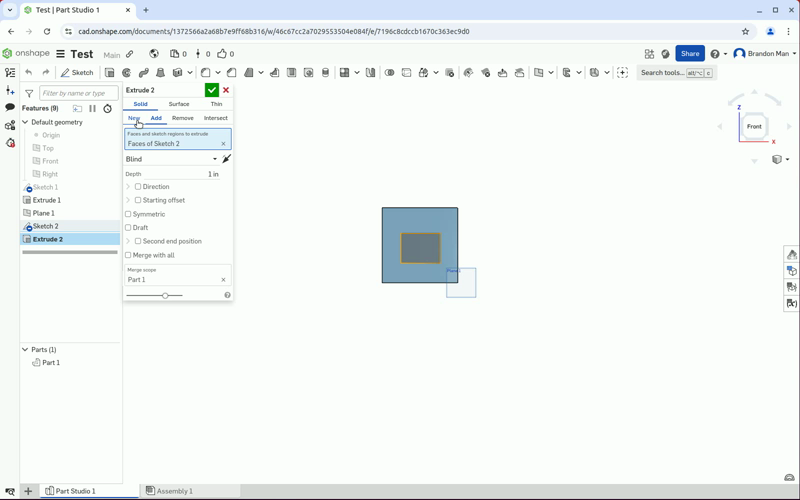
click(137, 120)
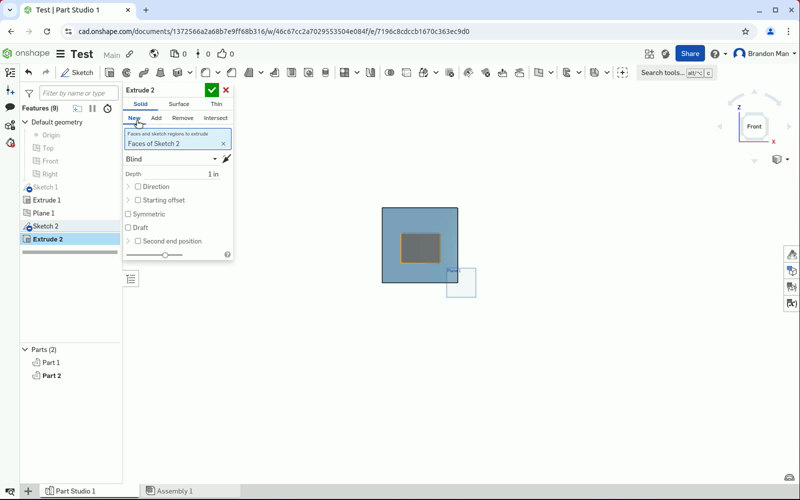
key(tab, 4)
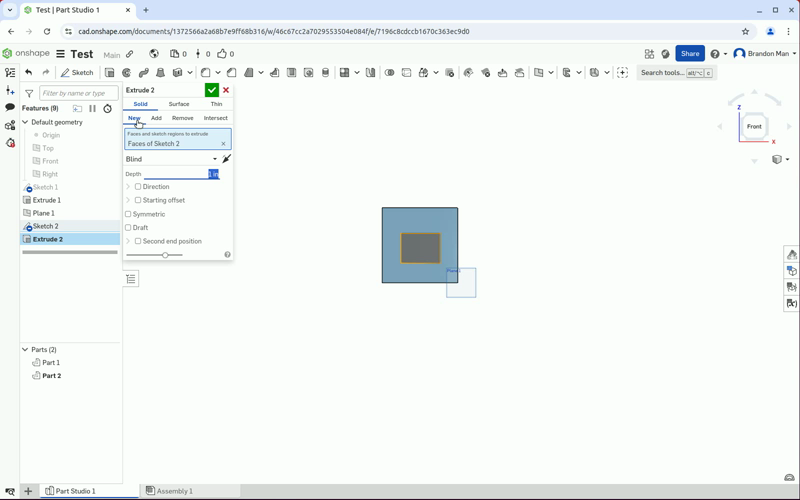
text(7.703)
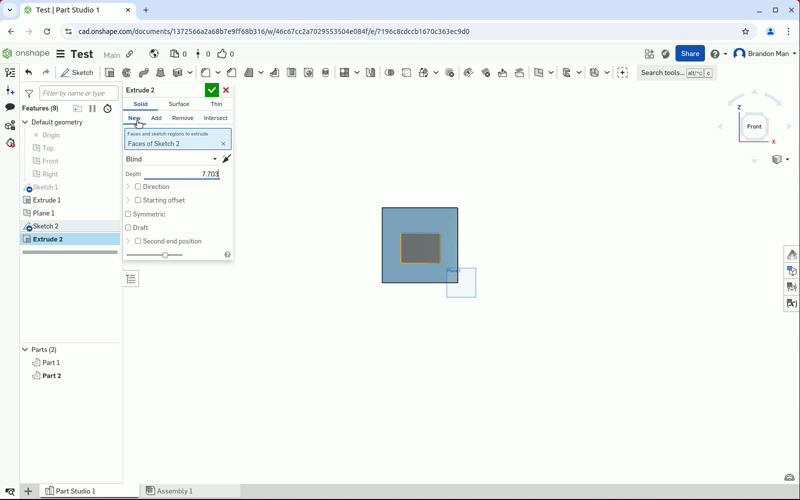
key(enter)
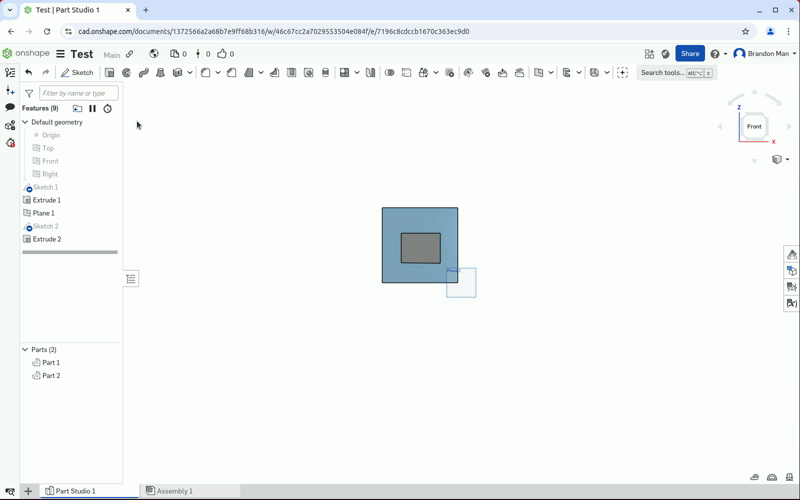
key(shift+h)
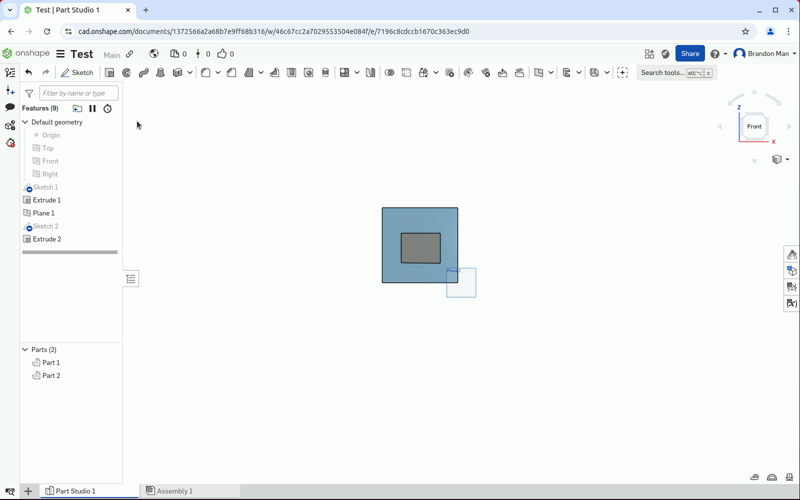
key(shift+h)
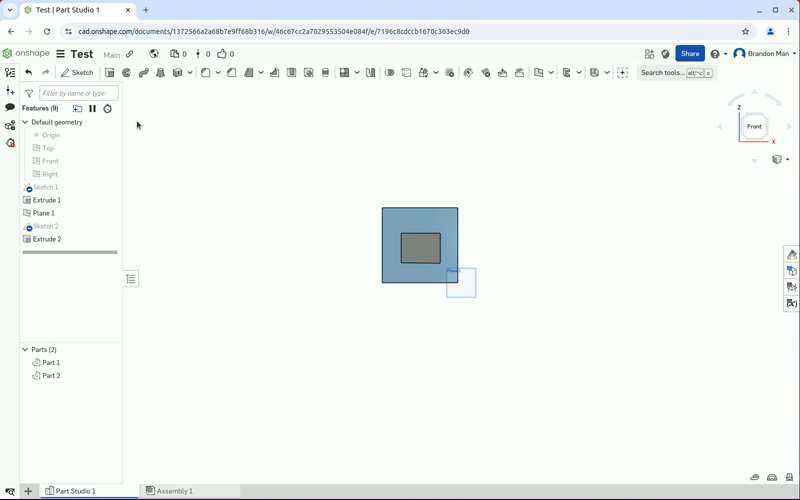
mouse_move(73, 189)
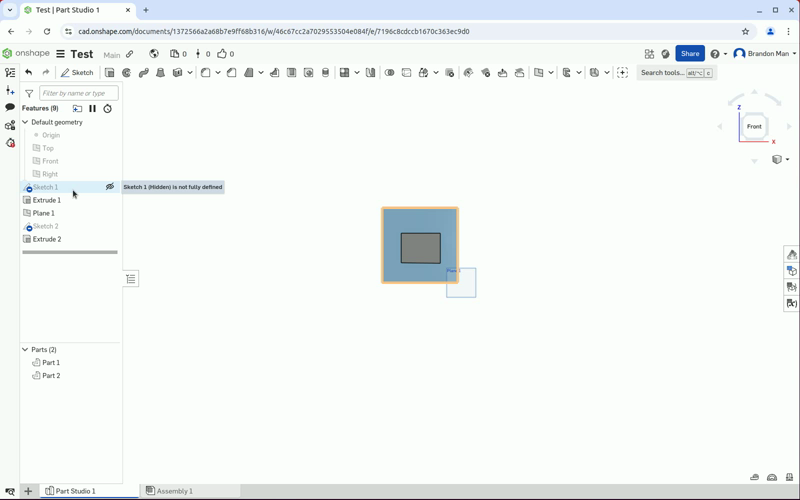
click(73, 189)
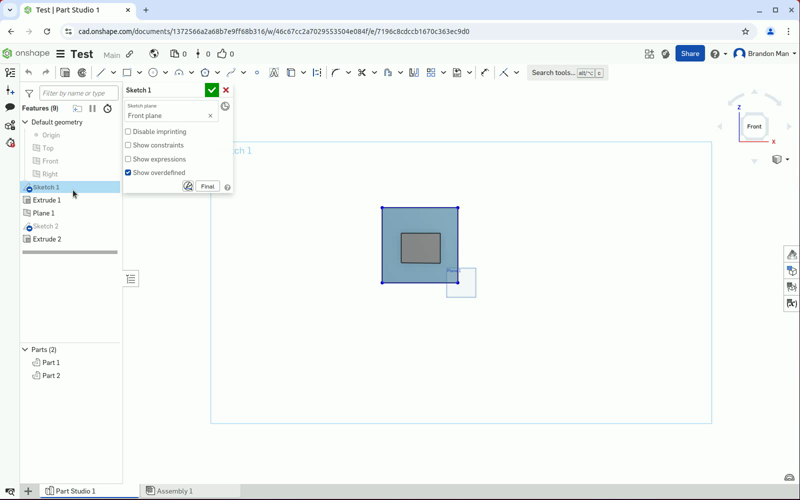
mouse_move(229, 92)
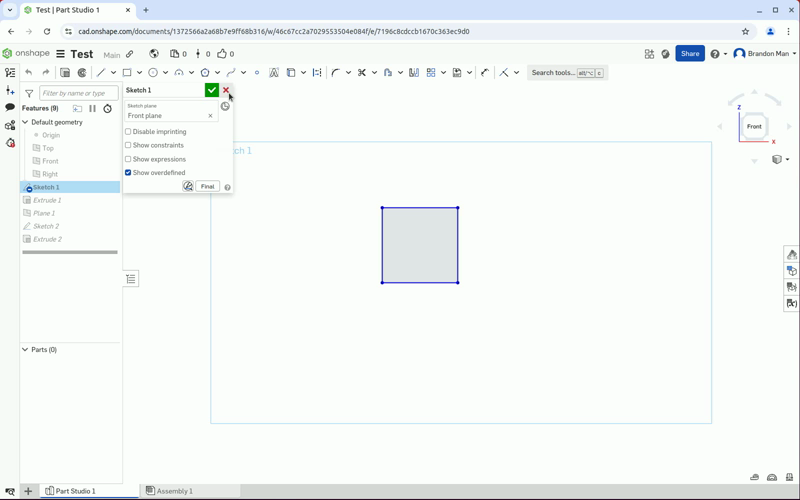
click(229, 92)
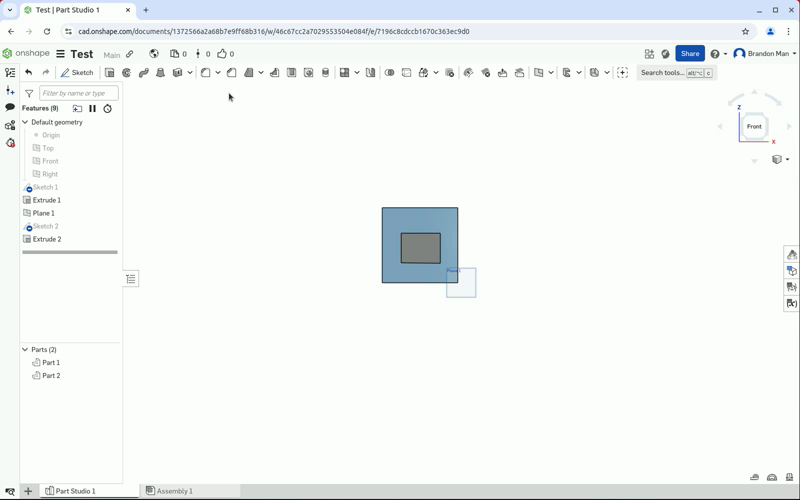
mouse_move(73, 352)
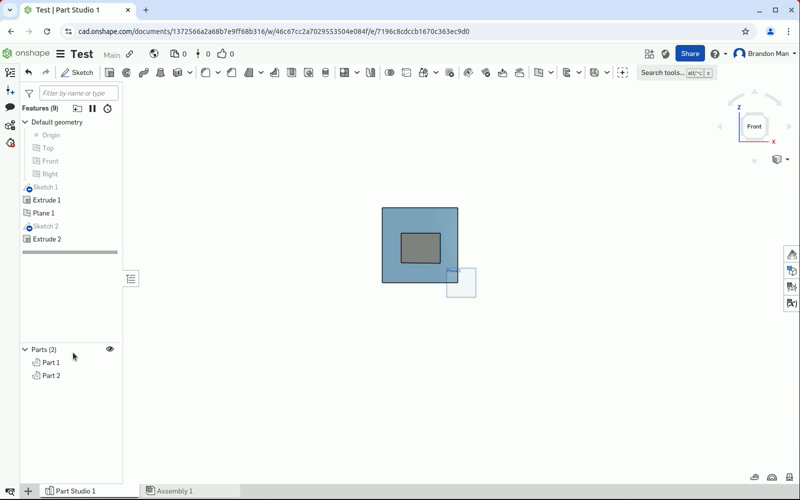
key(y)
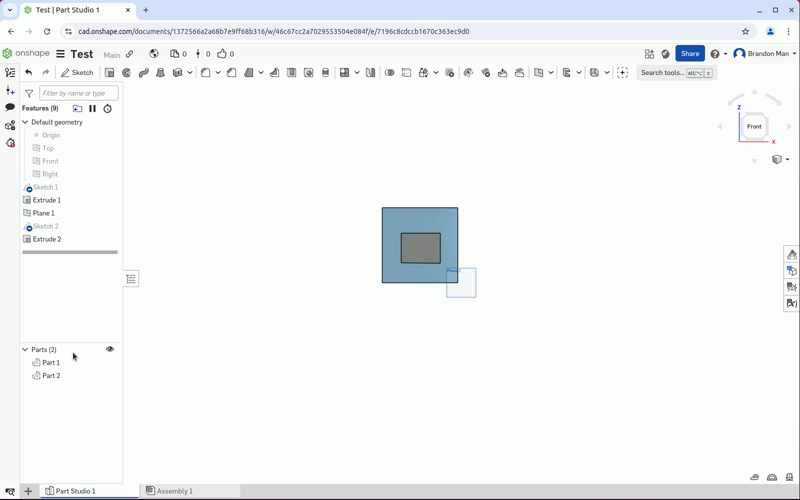
key(shift+p)
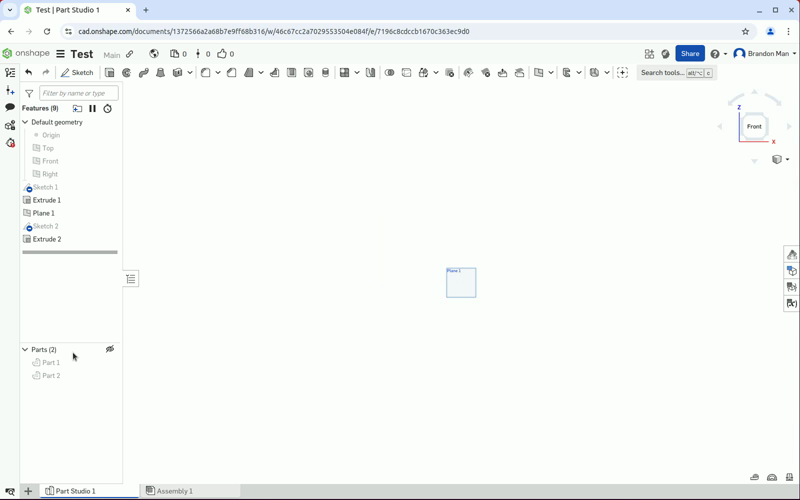
key(space)
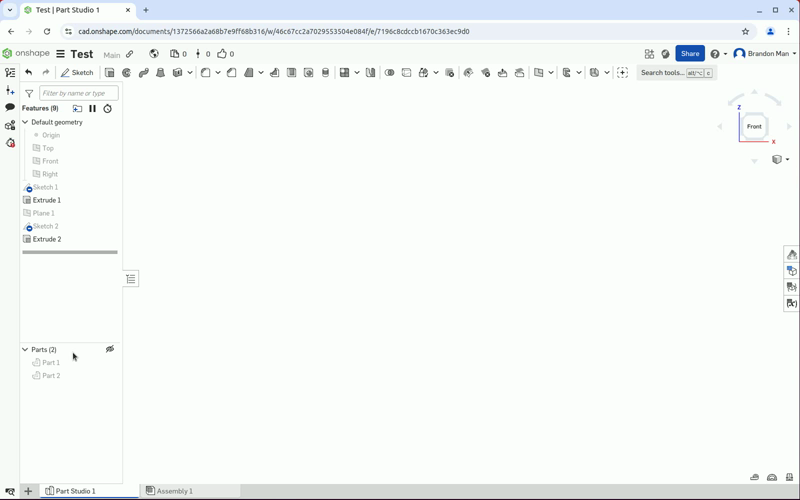
key_down(shift)
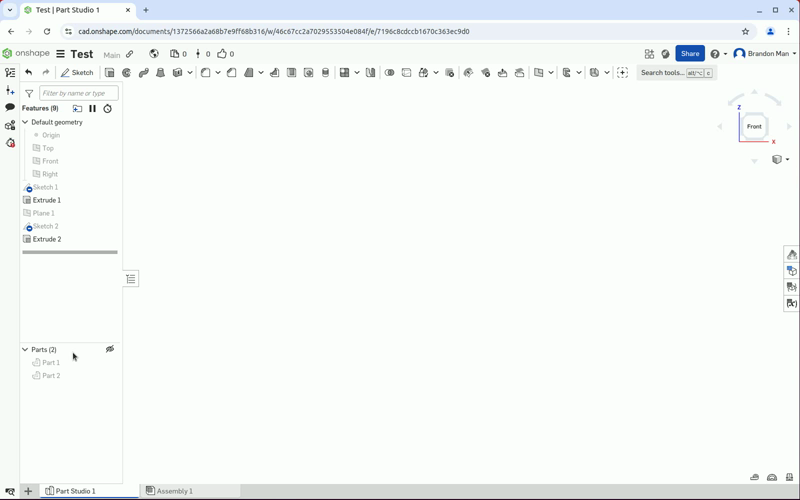
key(down)
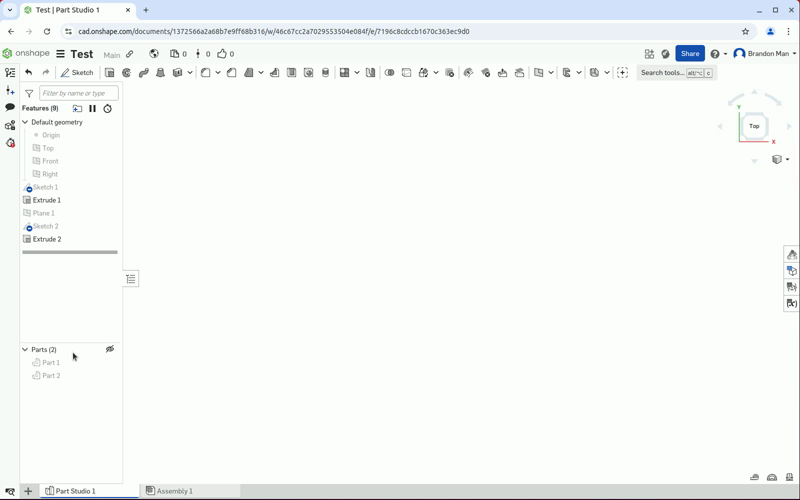
key_up(shift)
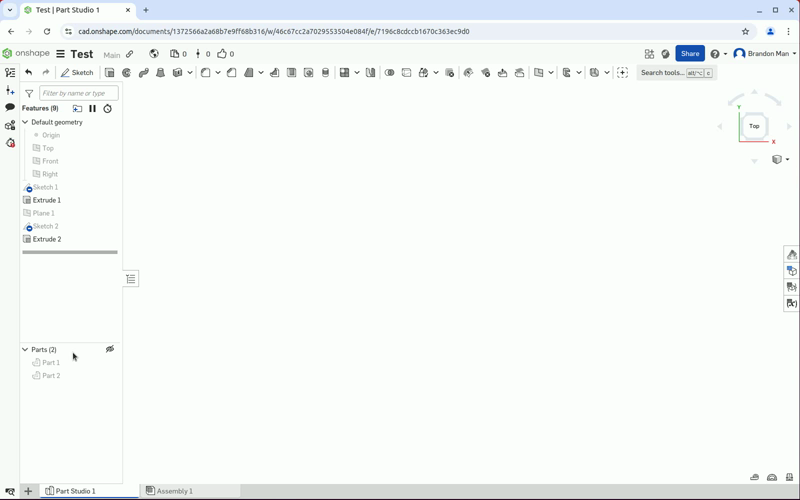
mouse_move(73, 352)
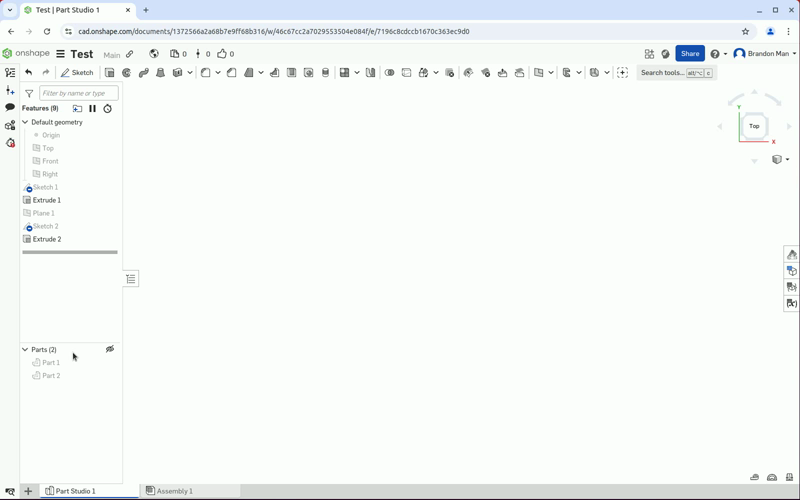
key(shift+y)
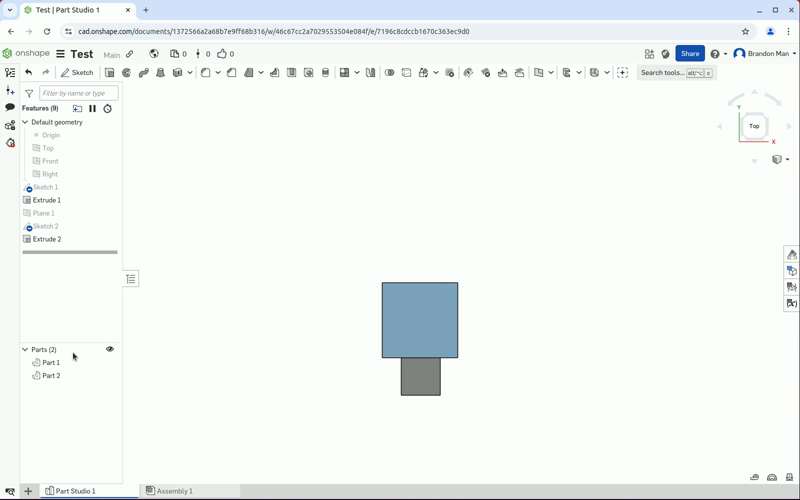
mouse_move(541, 75)
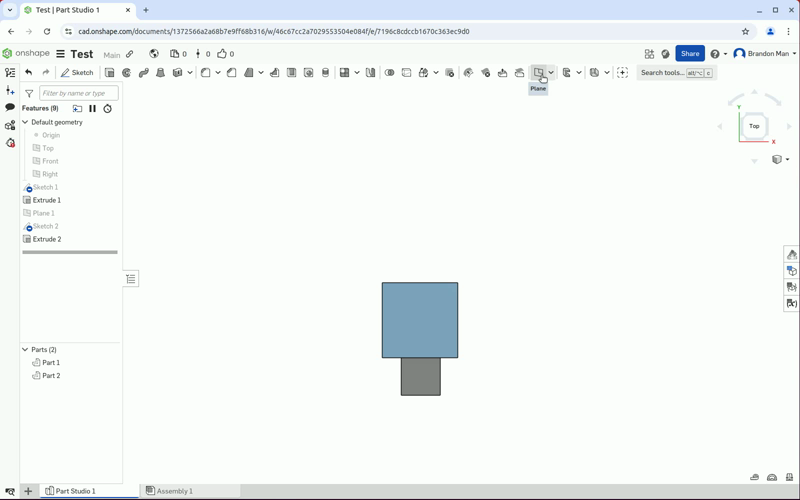
click(541, 75)
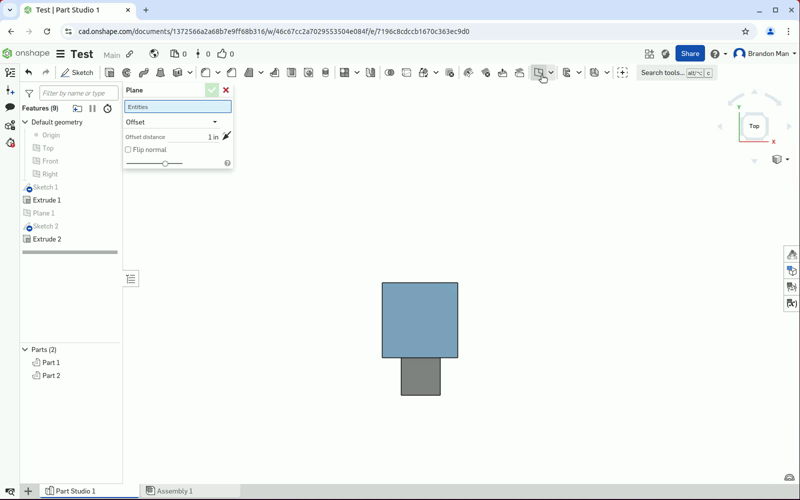
mouse_move(73, 150)
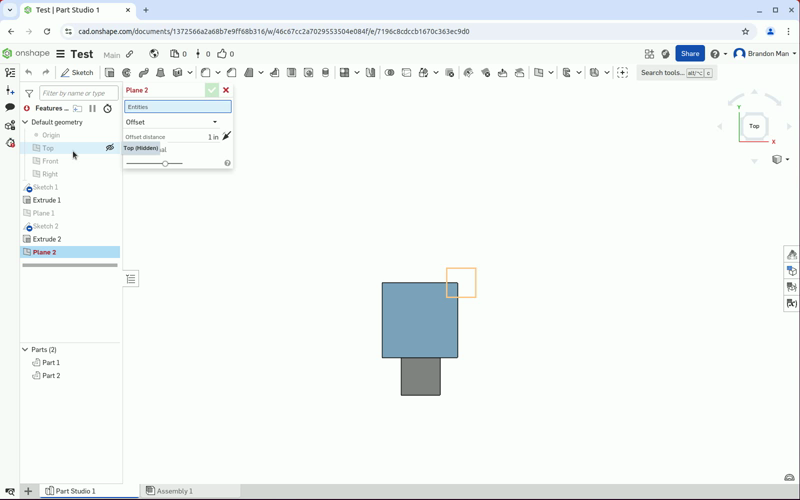
click(73, 150)
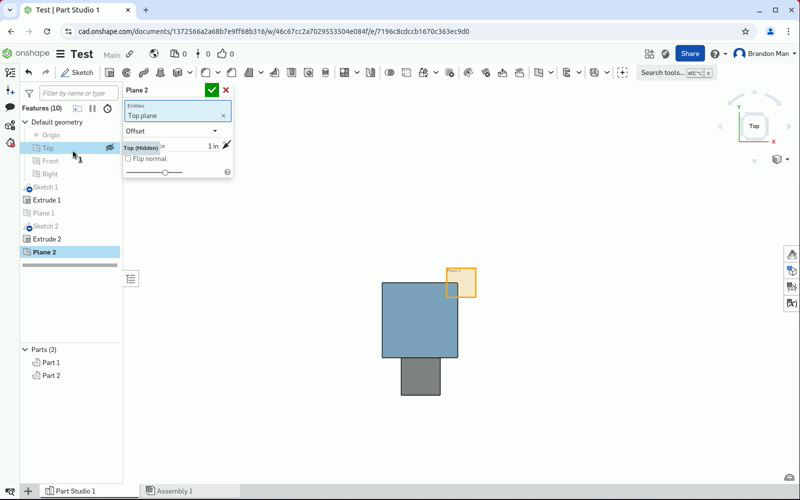
key(tab, 2)
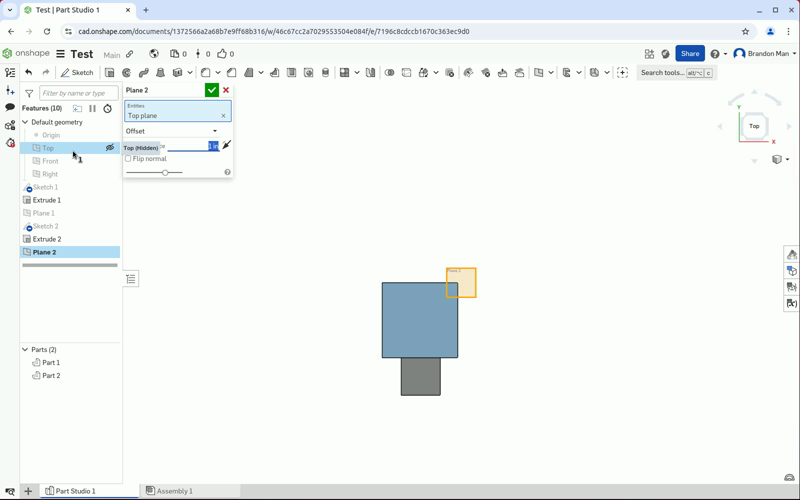
text(15.405)
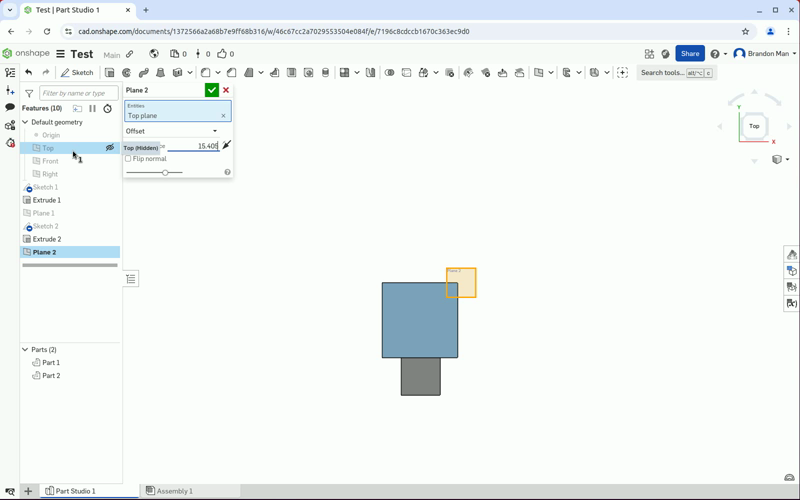
key(enter, 2)
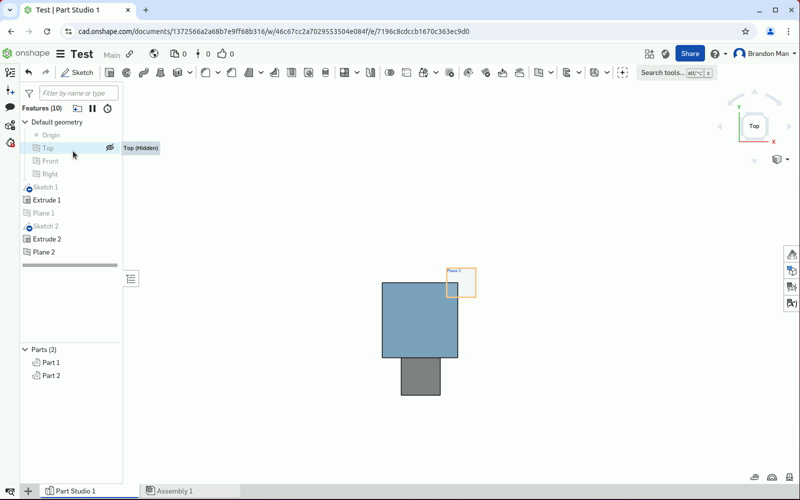
key(shift+s)
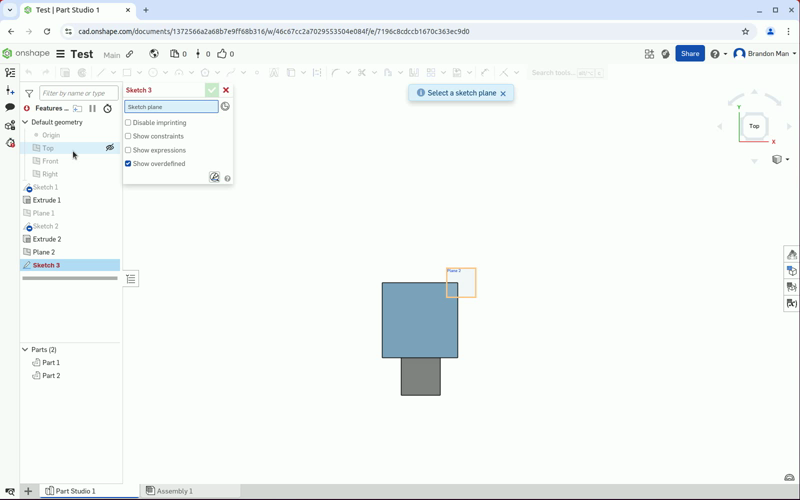
mouse_move(73, 254)
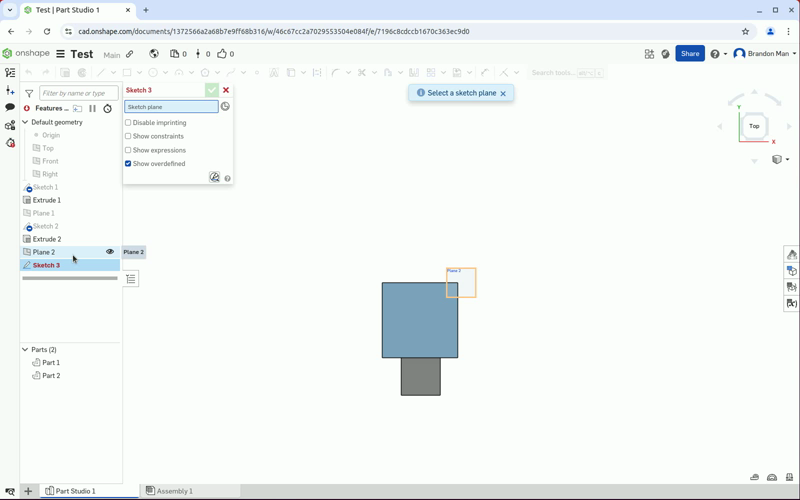
click(73, 254)
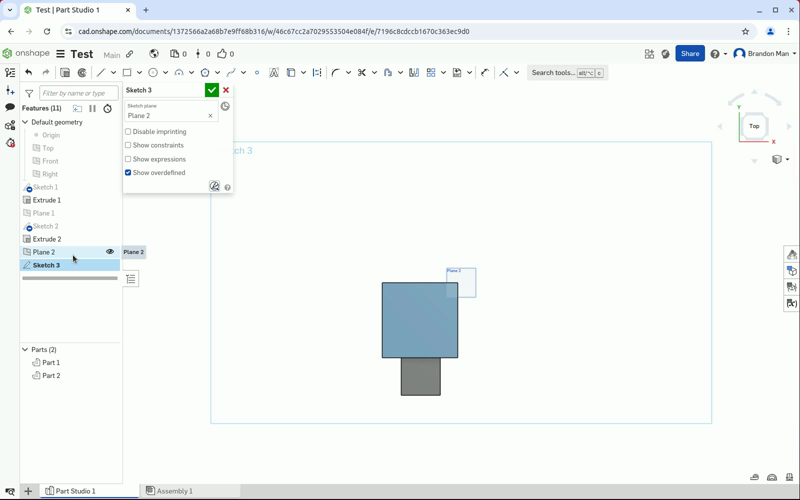
mouse_move(73, 352)
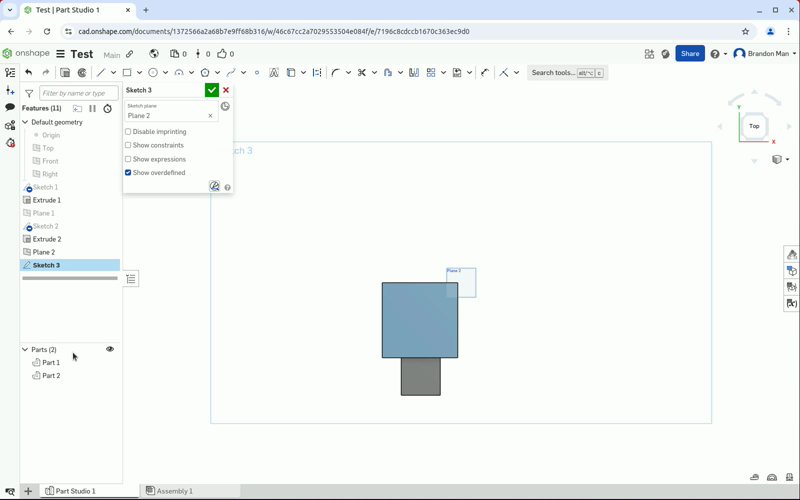
key(y)
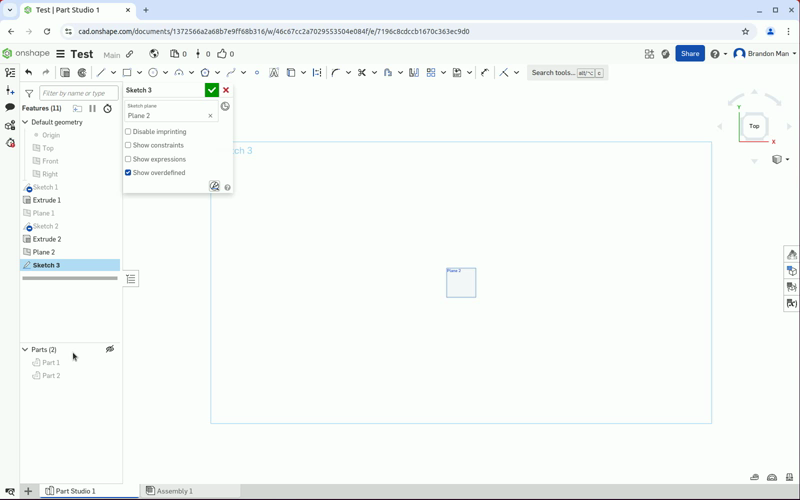
key(c)
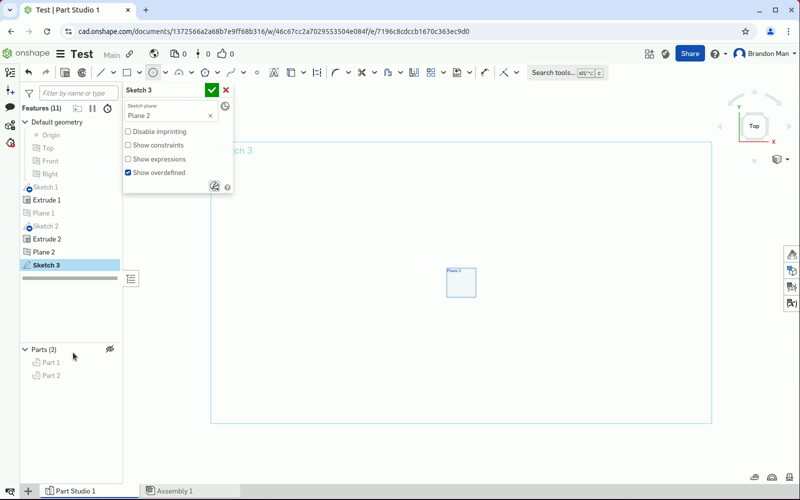
key_down(shift)
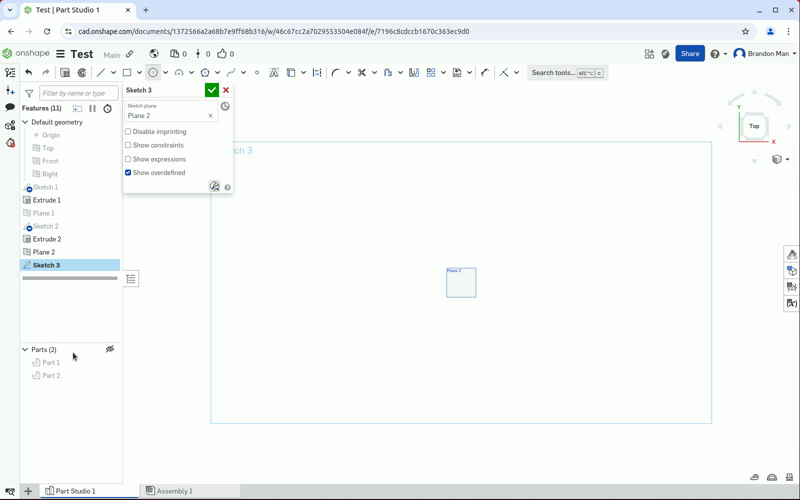
mouse_move(420, 322)
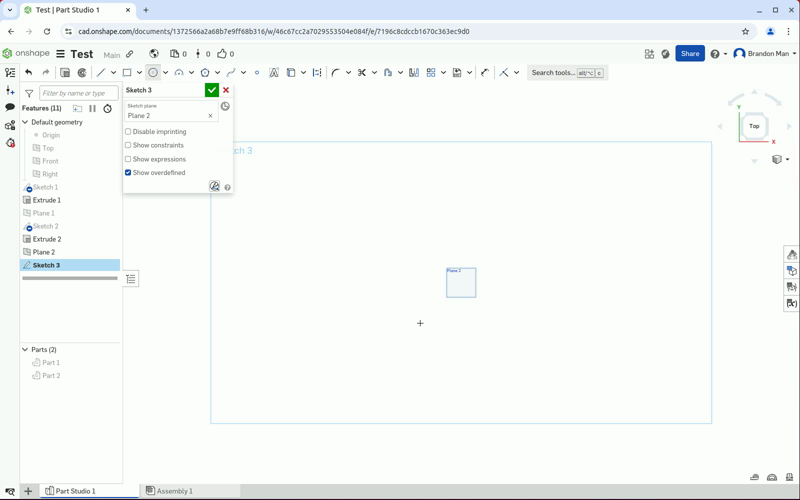
click(420, 322)
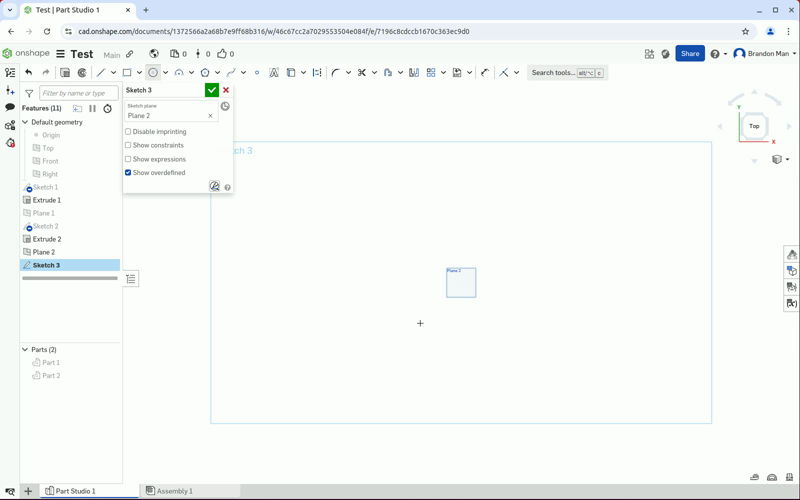
key_up(shift)
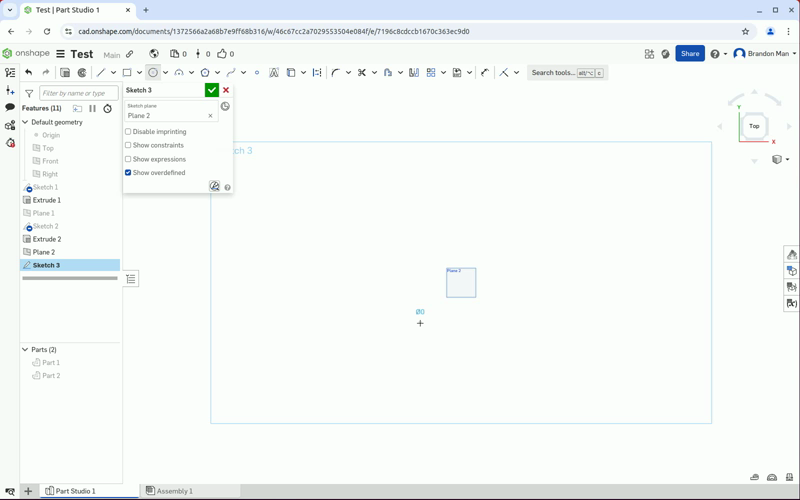
mouse_move(444, 322)
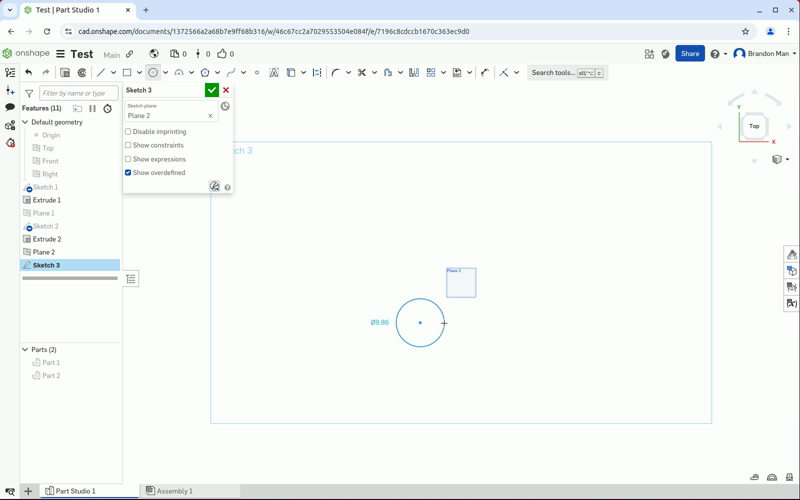
click(444, 322)
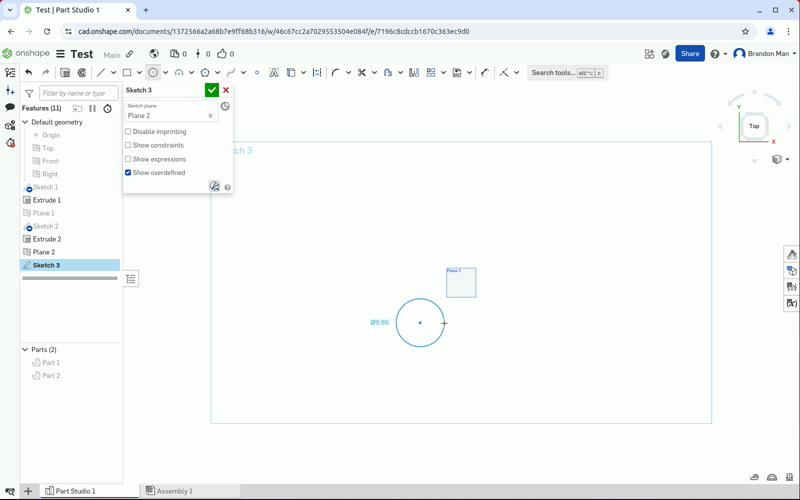
key(esc)
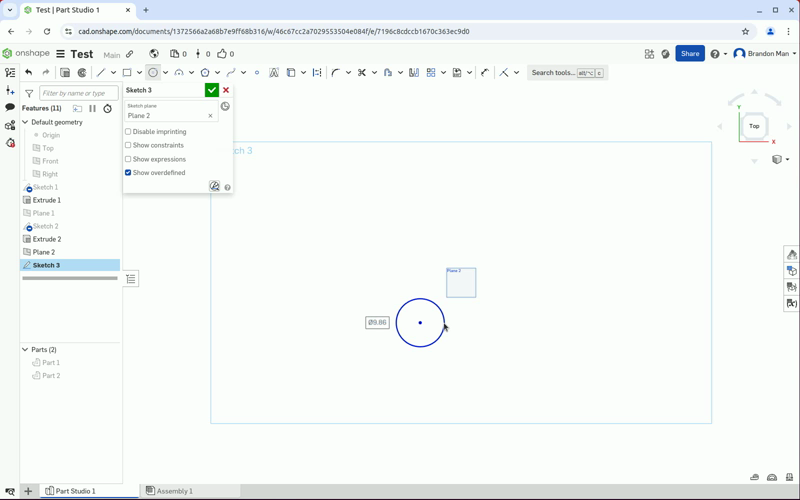
mouse_move(437, 336)
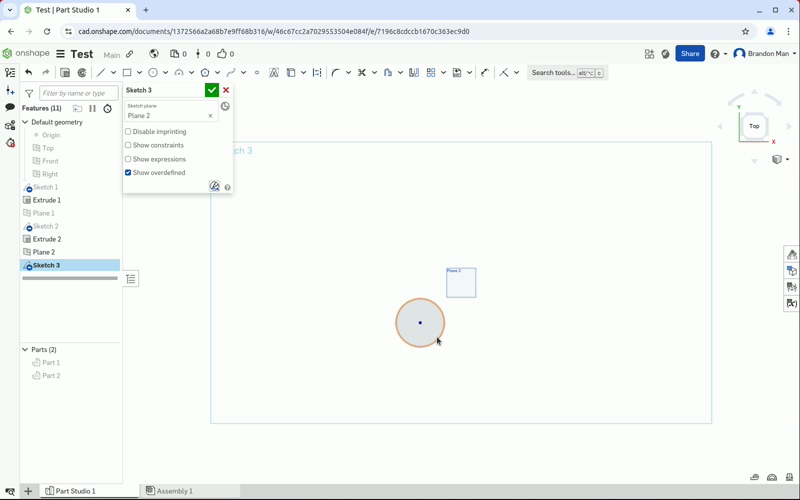
click(437, 336)
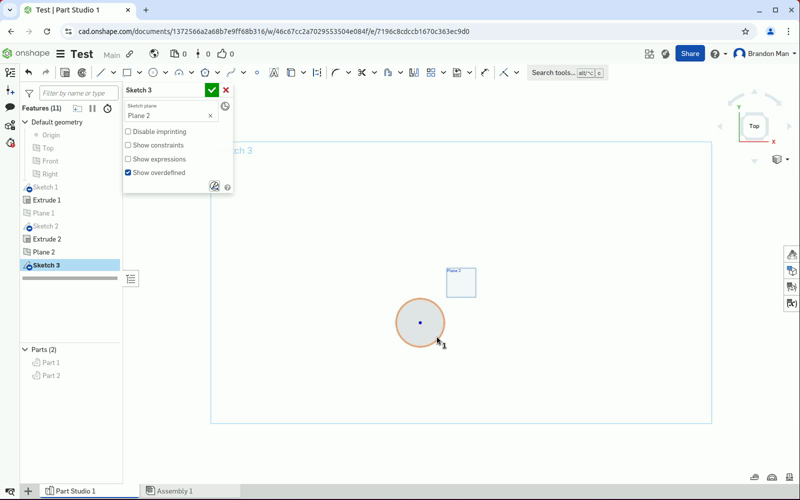
mouse_move(73, 352)
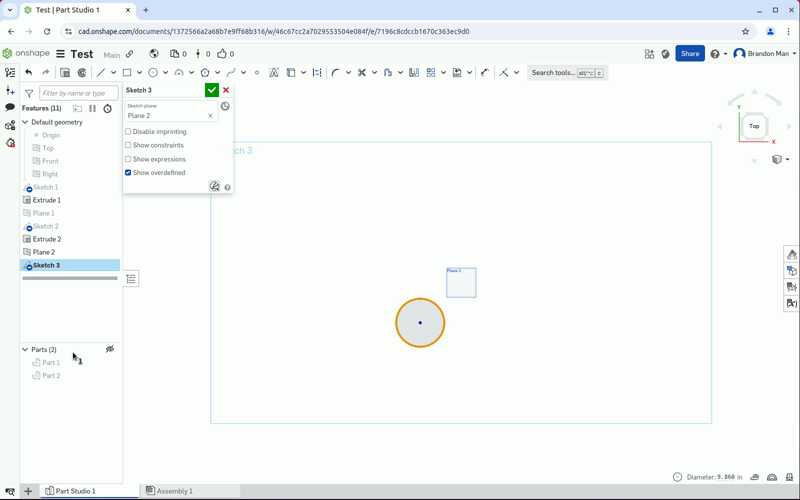
key(shift+y)
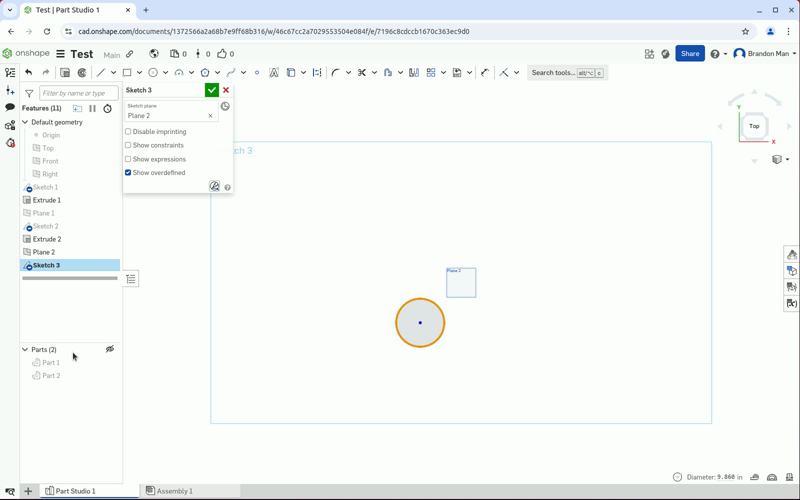
key(shift+e)
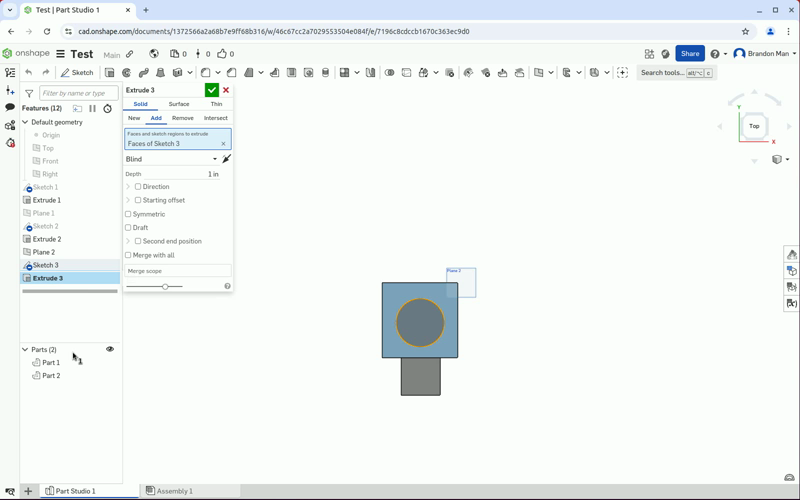
mouse_move(143, 106)
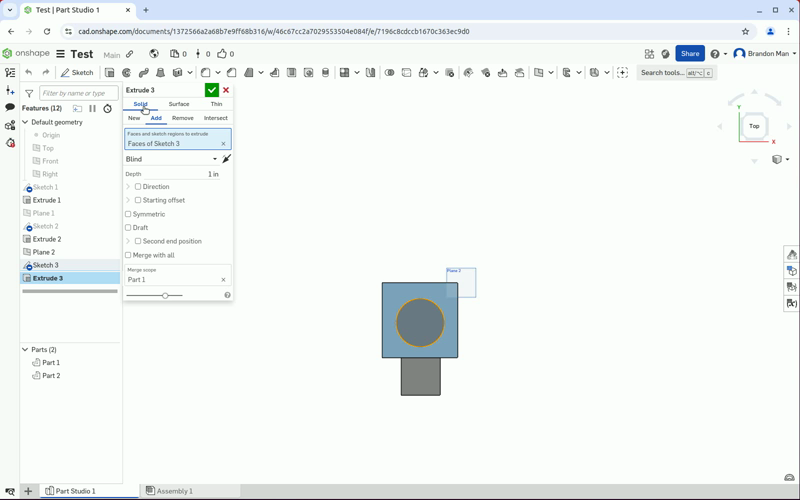
click(143, 106)
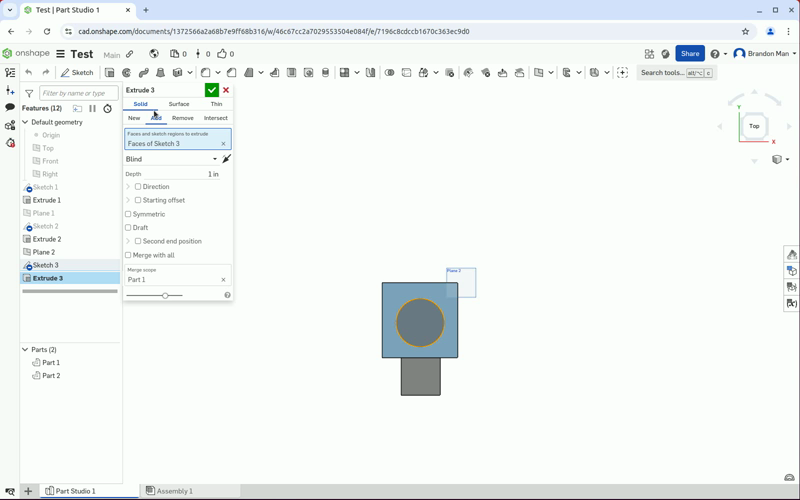
mouse_move(186, 120)
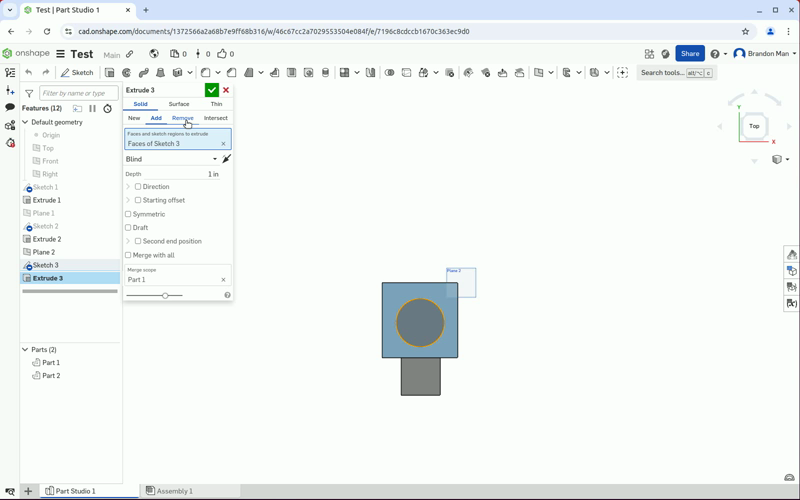
click(186, 120)
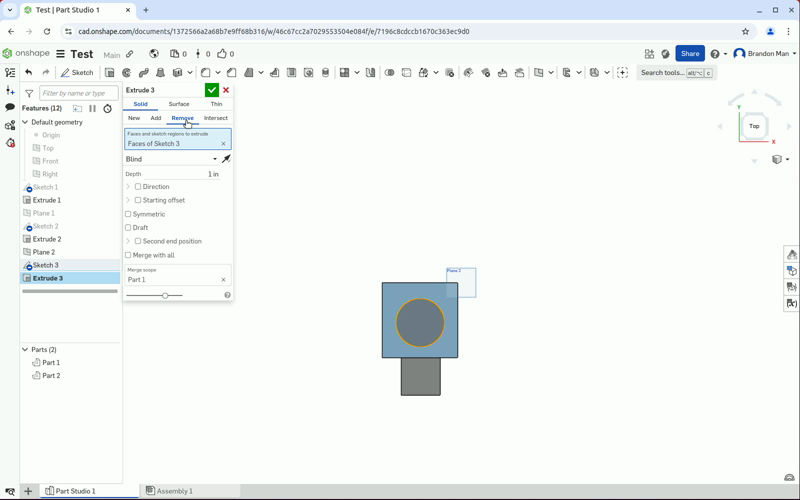
key(tab, 4)
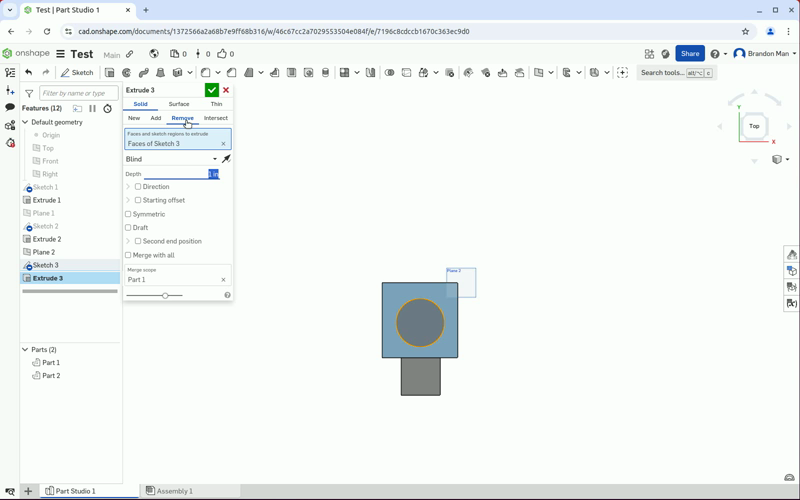
text(15.405)
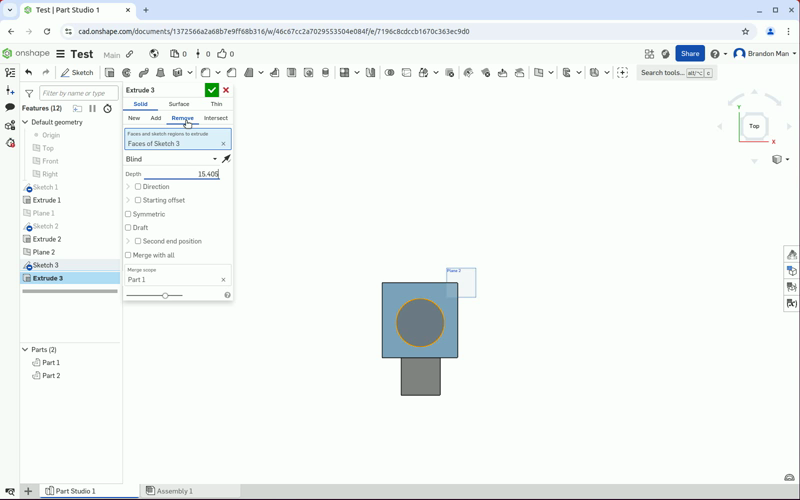
key(tab, 6)
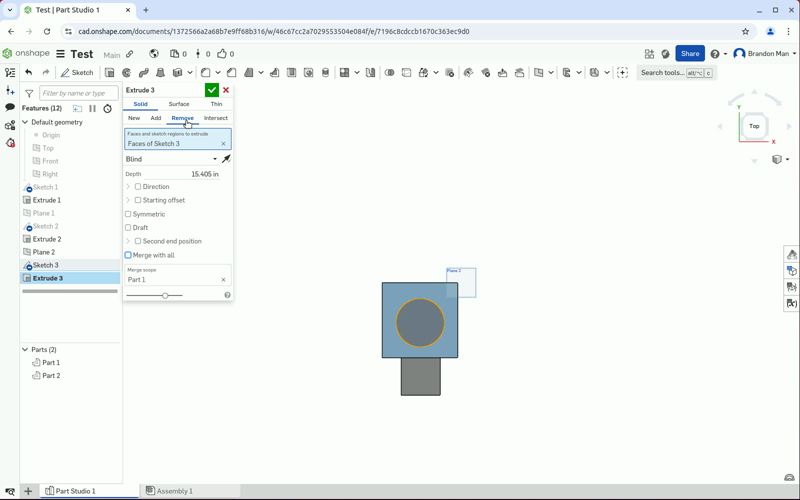
key(space)
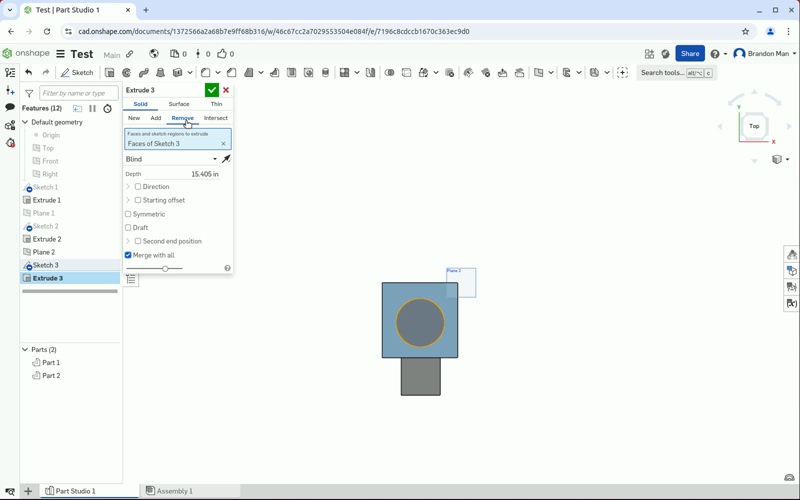
key(enter)
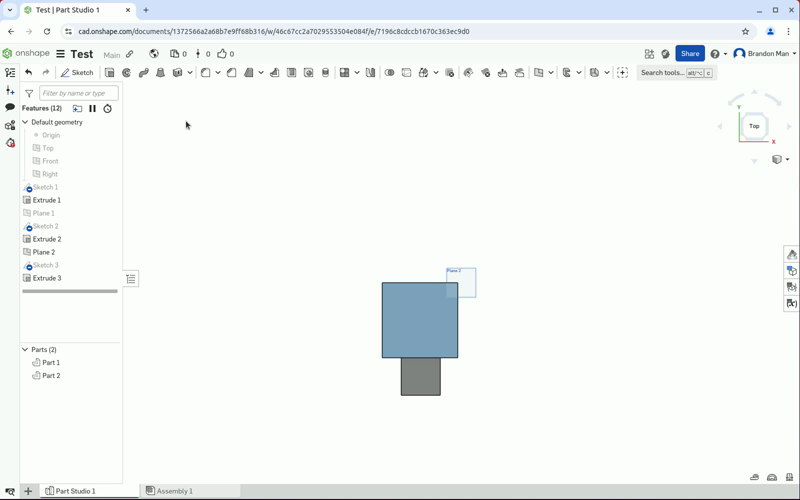
key(shift+h)
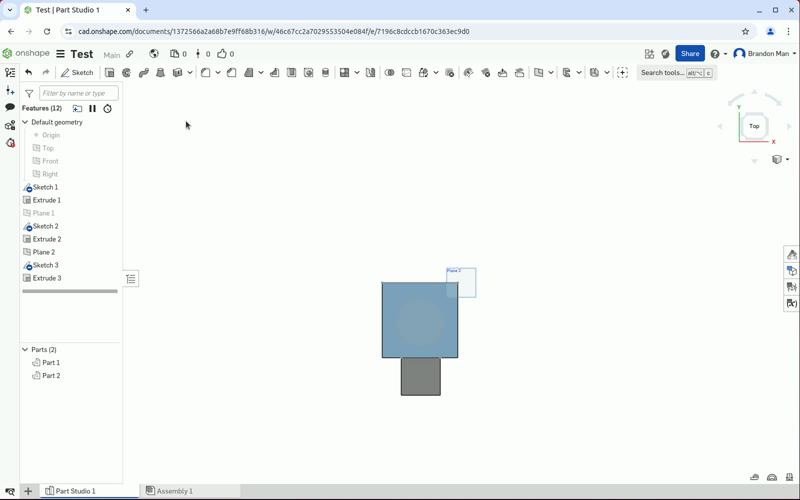
key(shift+h)
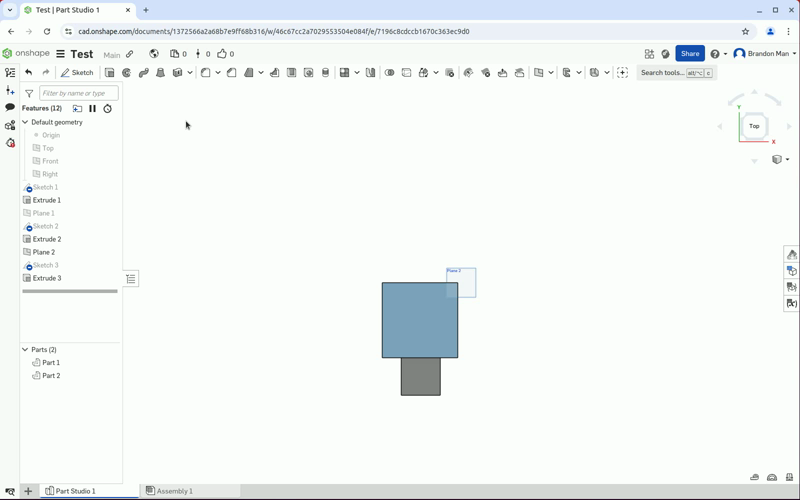
mouse_move(73, 189)
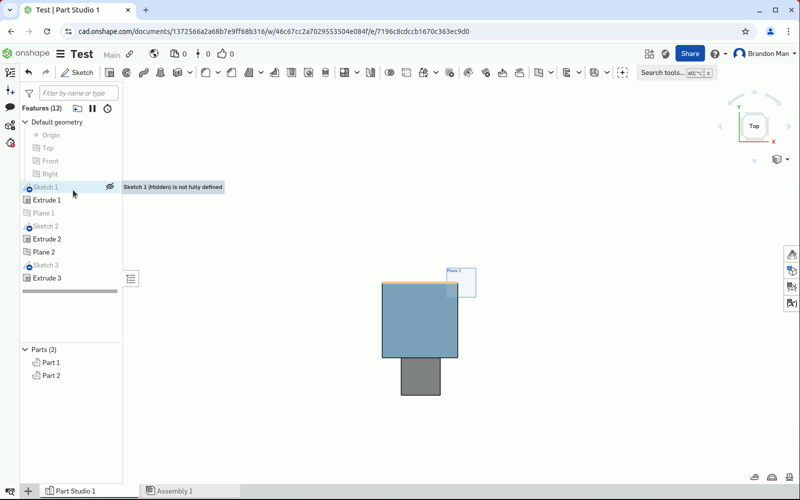
click(73, 189)
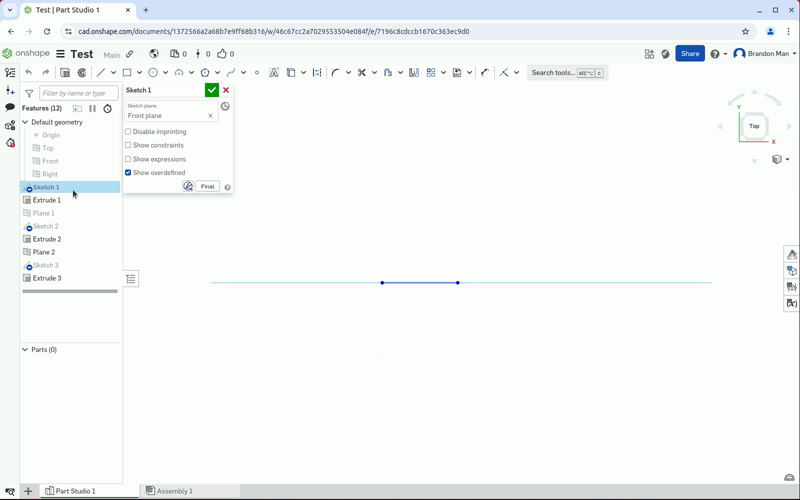
mouse_move(229, 92)
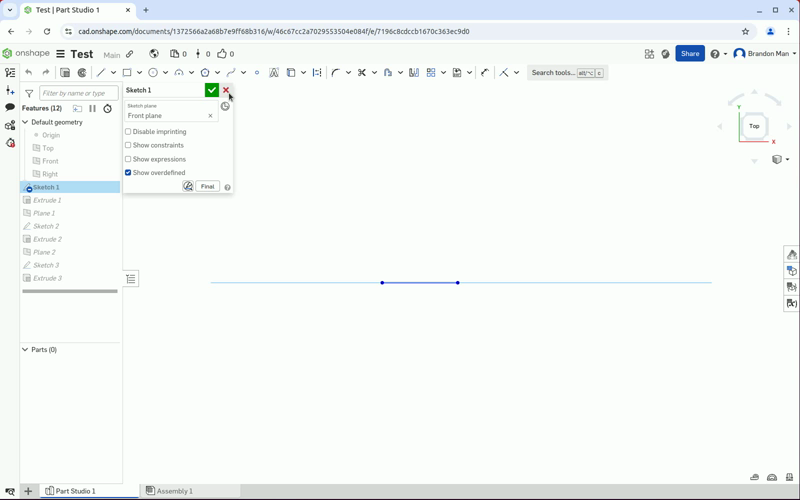
click(229, 92)
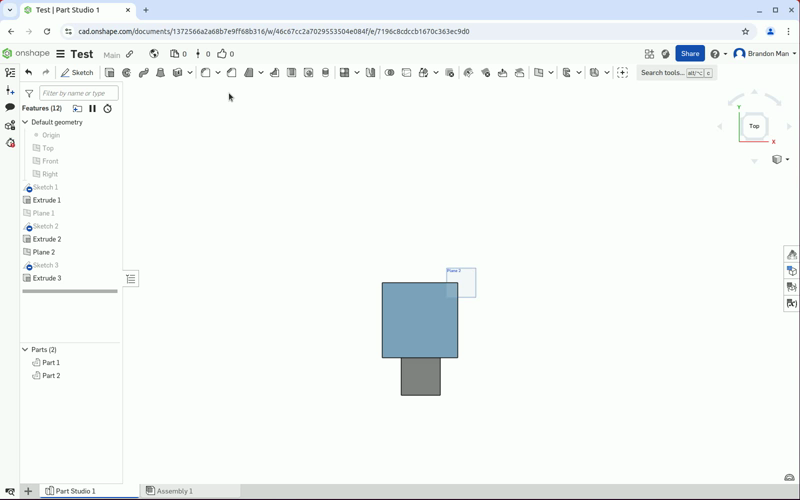
mouse_move(73, 352)
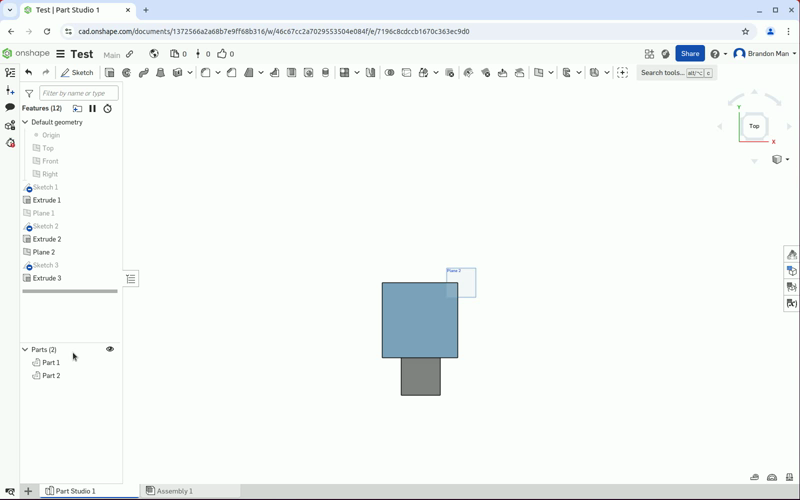
key(y)
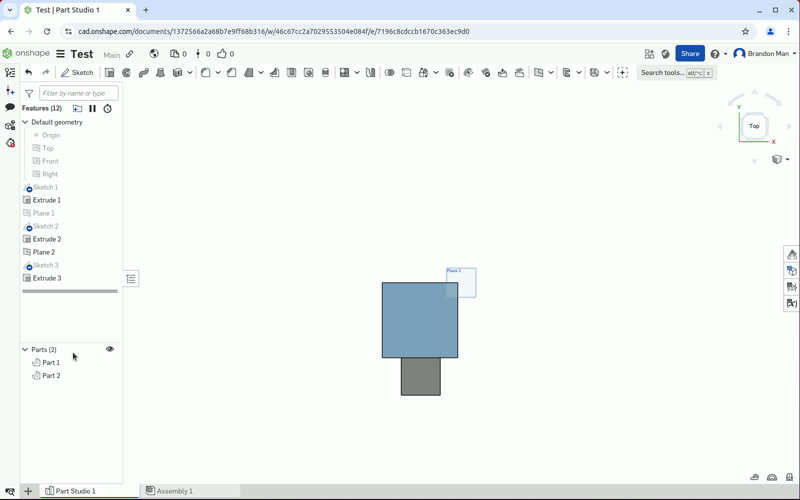
key(shift+p)
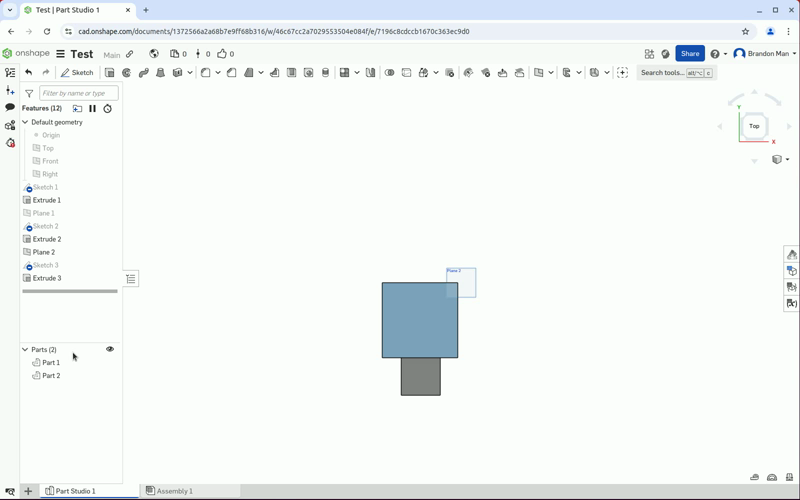
key(space)
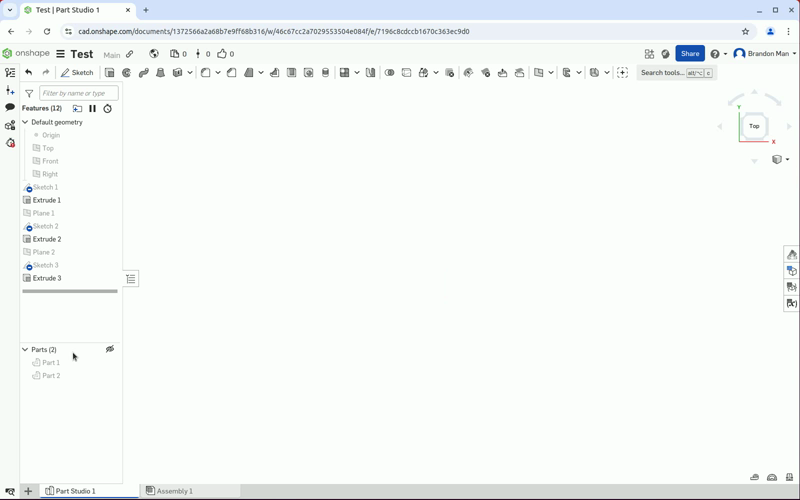
key_down(shift)
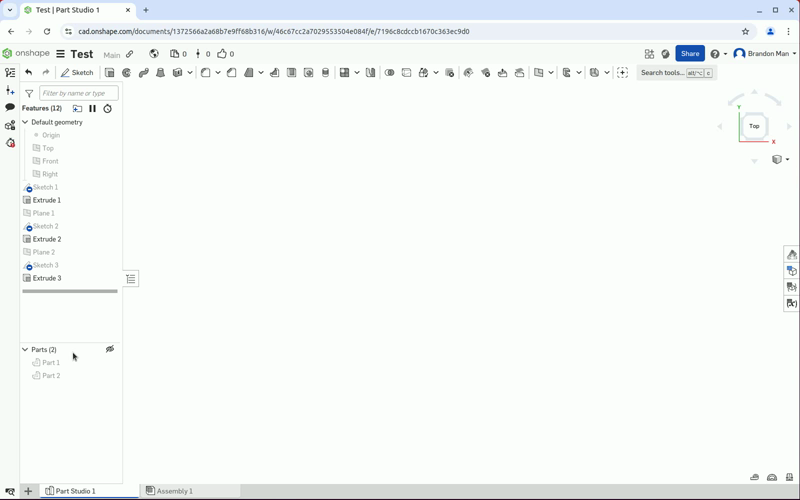
key(up)
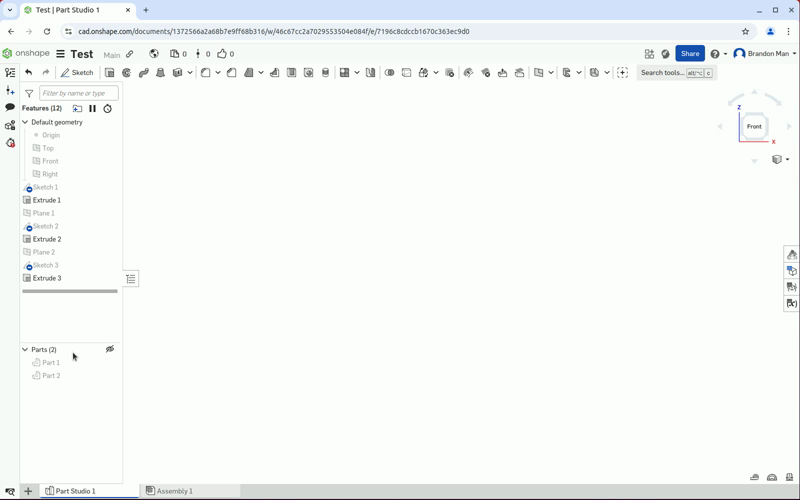
key_up(shift)
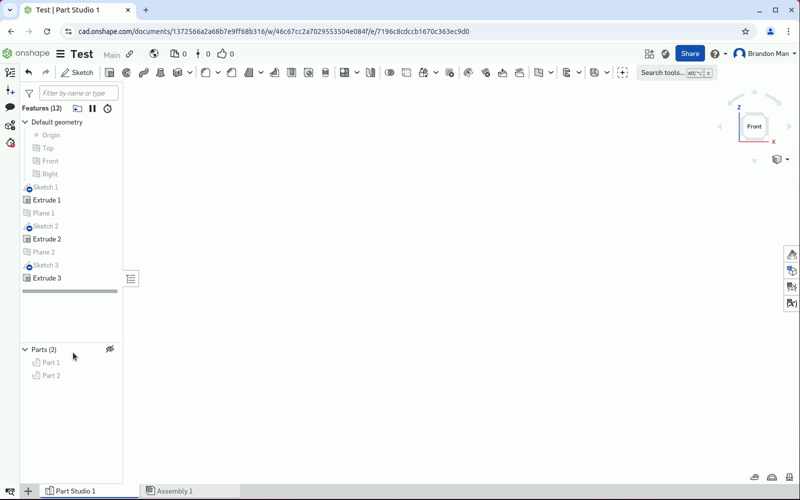
key(space)
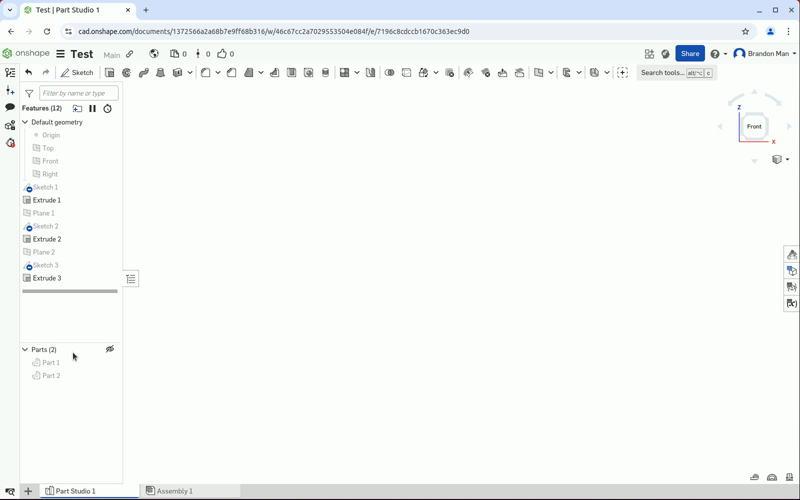
key_down(shift)
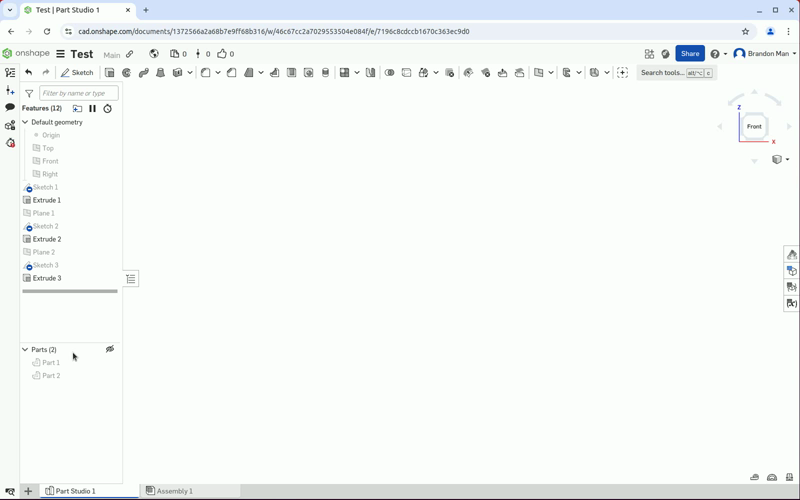
key(left)
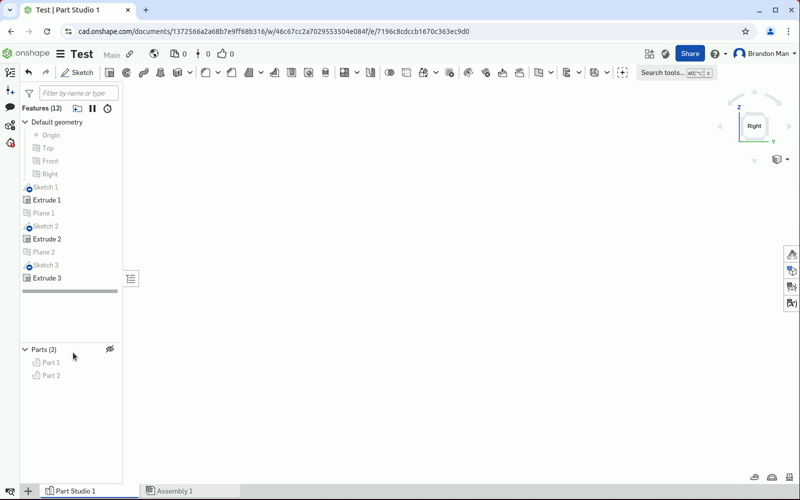
key_up(shift)
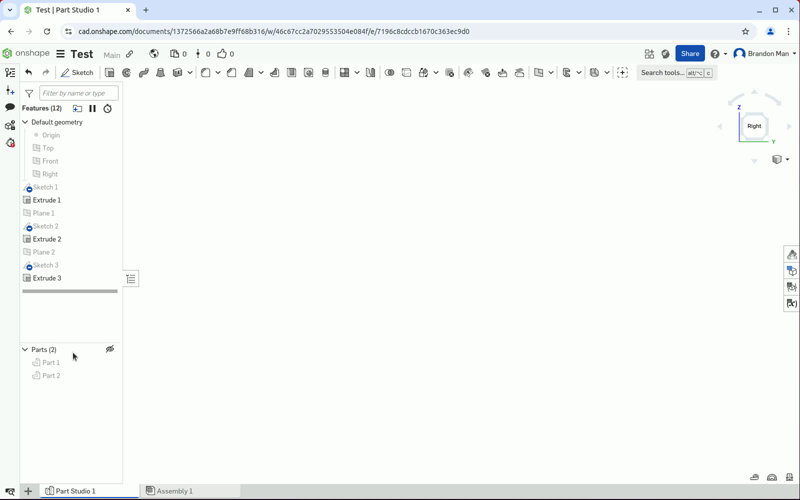
mouse_move(73, 352)
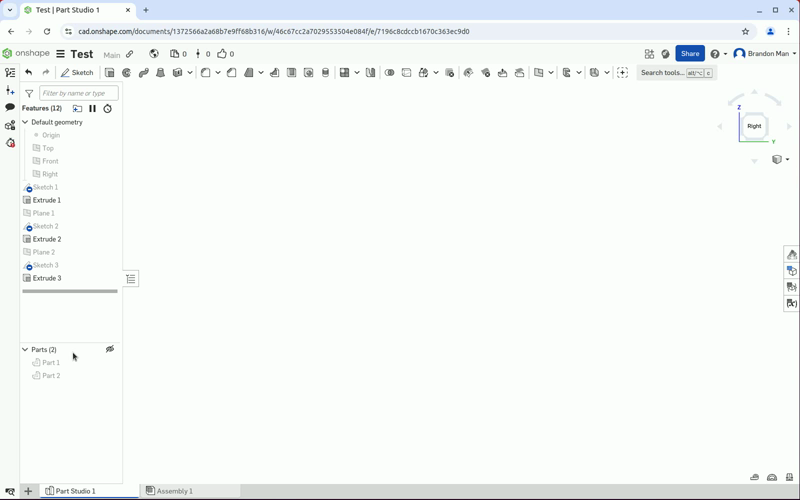
key(shift+y)
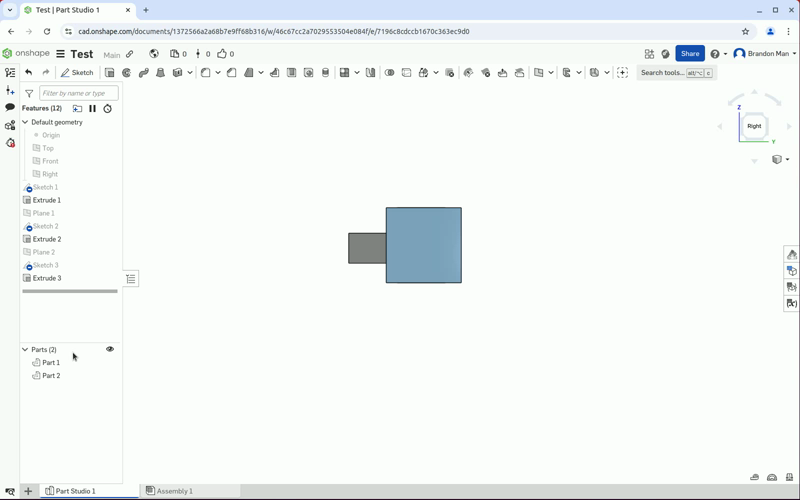
mouse_move(541, 75)
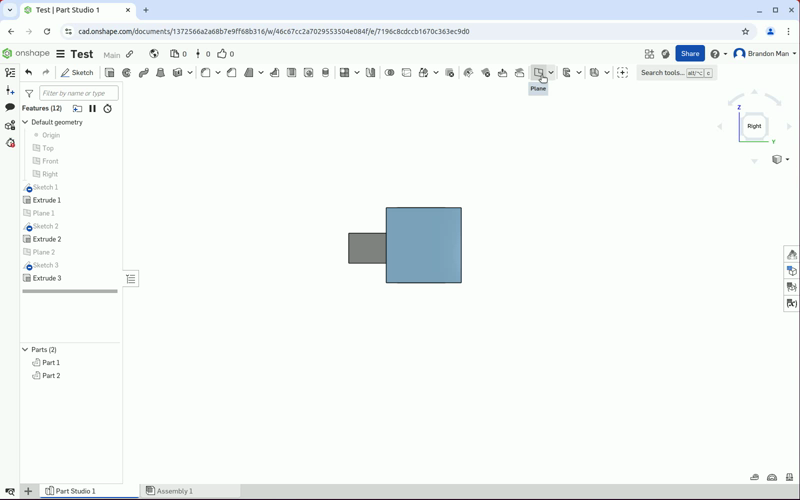
click(541, 75)
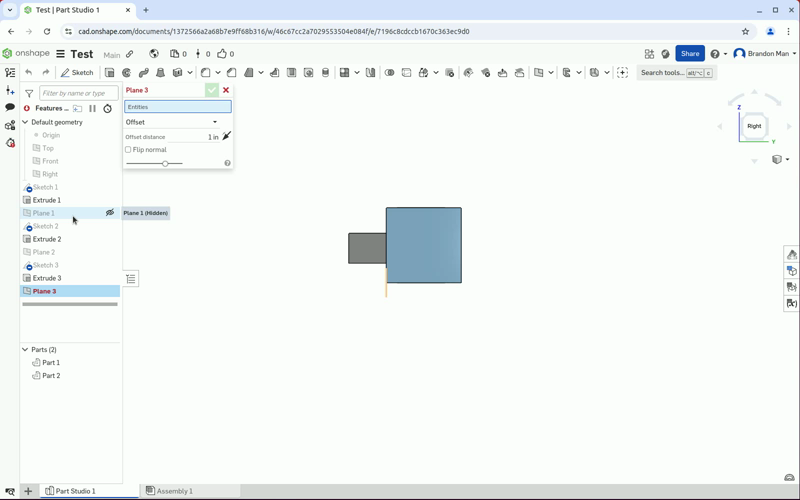
scroll(3)
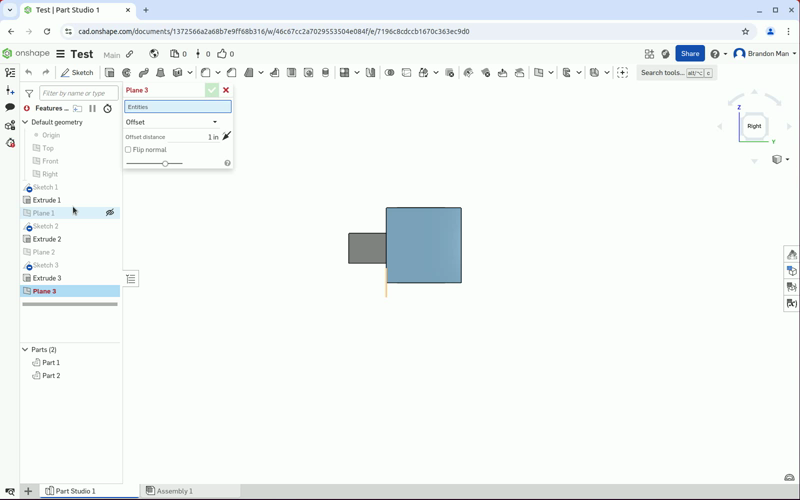
mouse_move(73, 176)
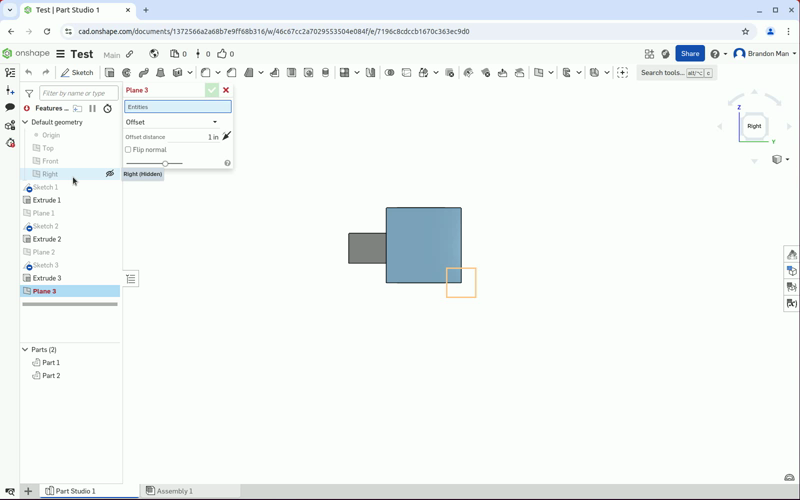
click(73, 176)
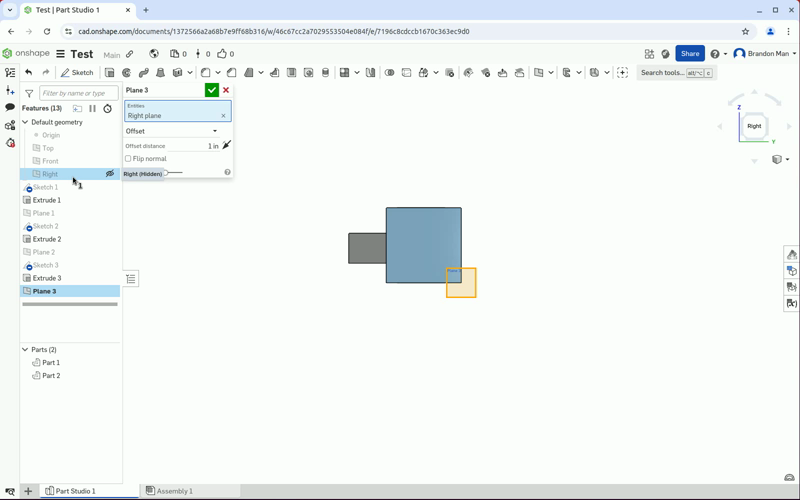
key(tab, 2)
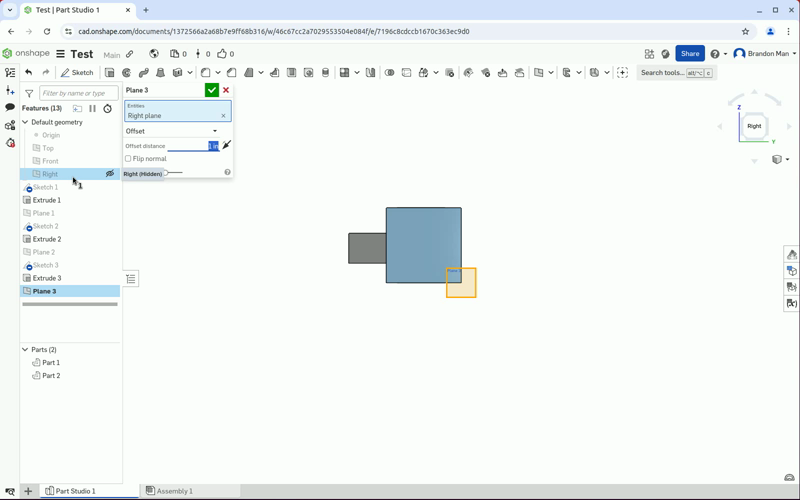
text(0.709)
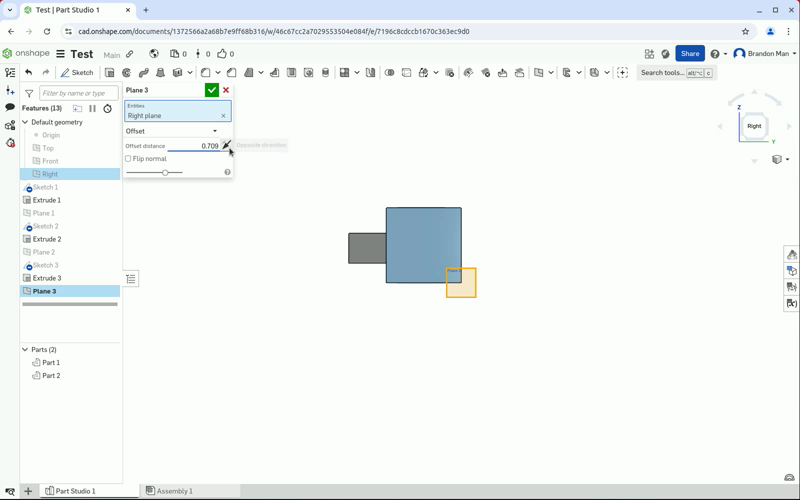
mouse_move(229, 147)
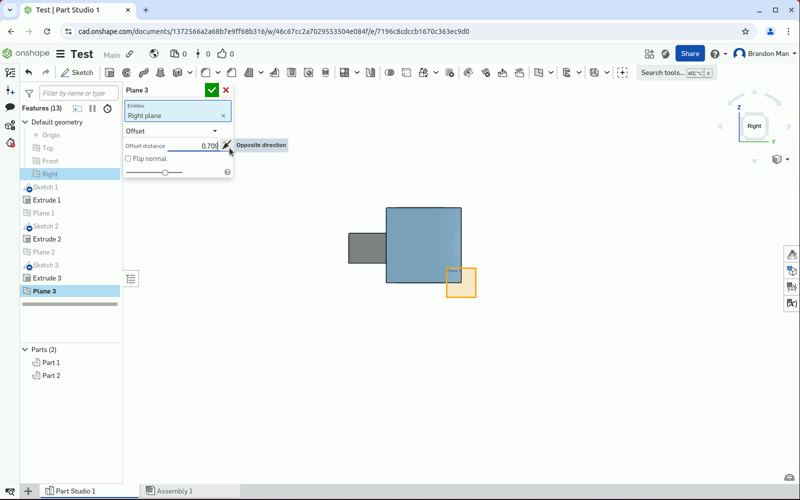
click(229, 147)
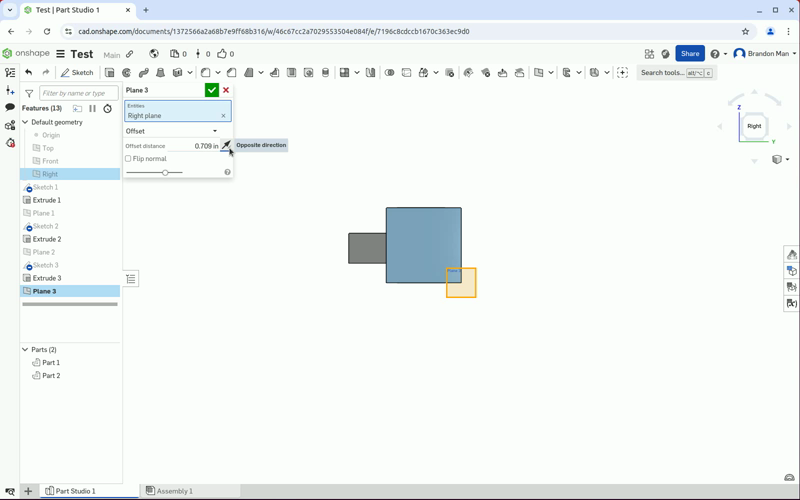
key(enter, 2)
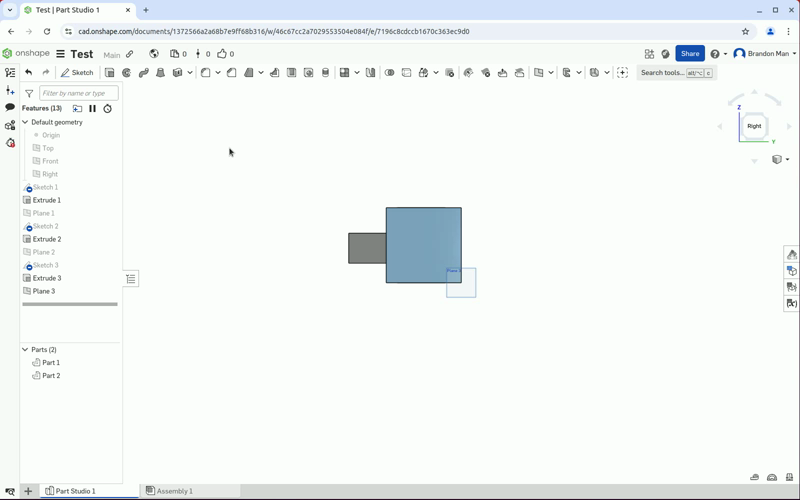
key(shift+s)
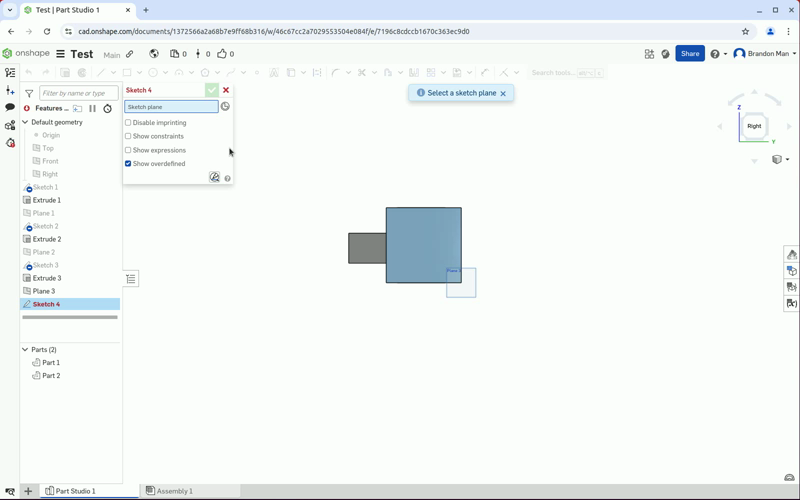
mouse_move(73, 293)
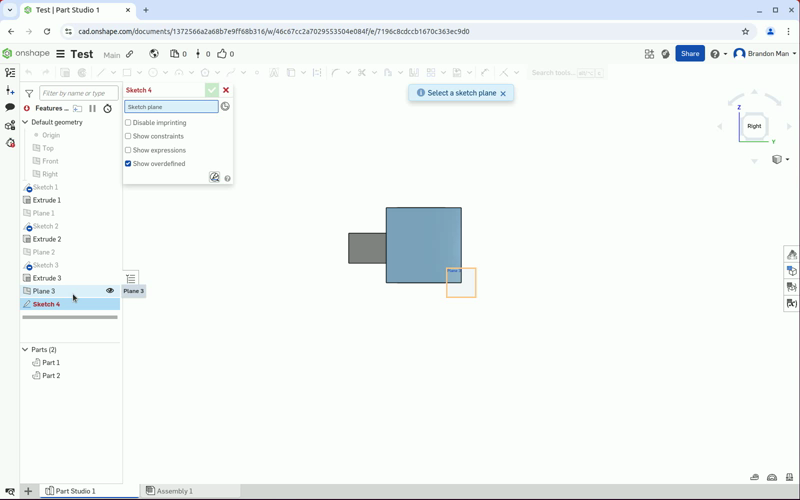
click(73, 293)
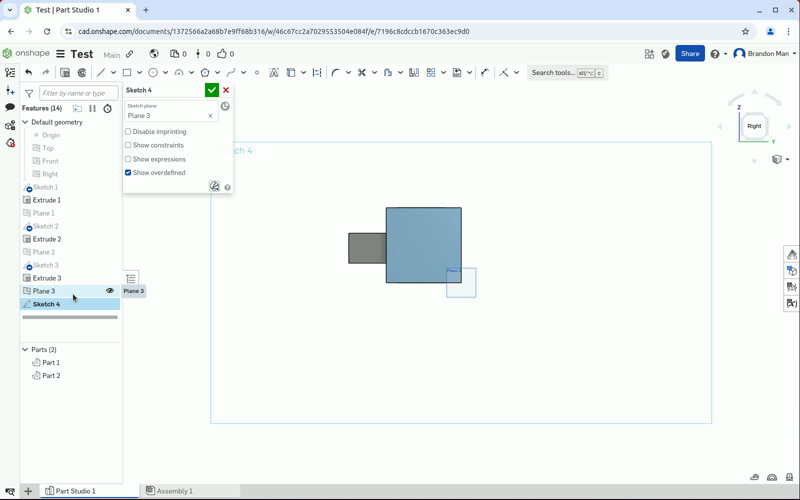
mouse_move(73, 352)
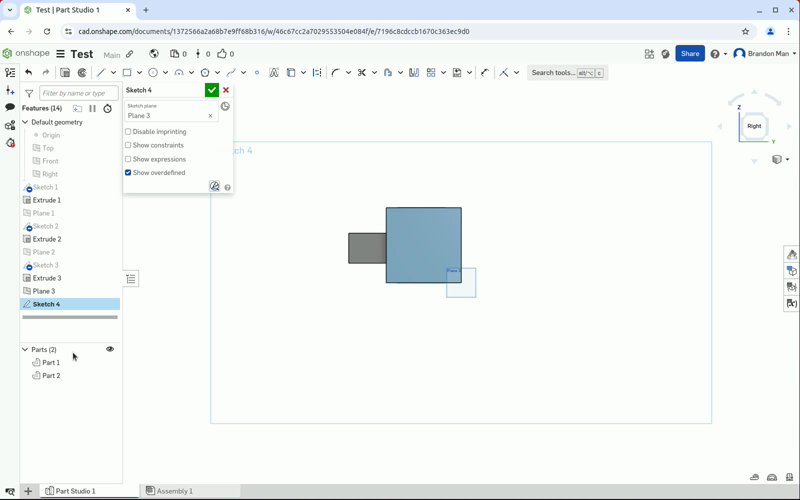
key(y)
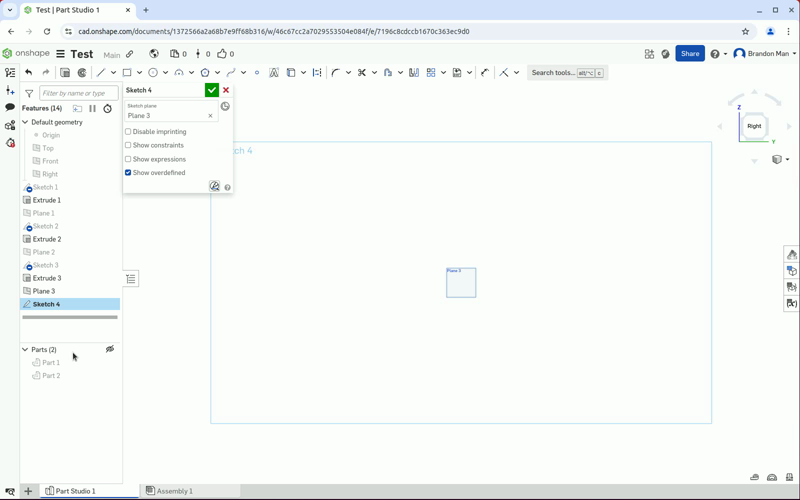
key(c)
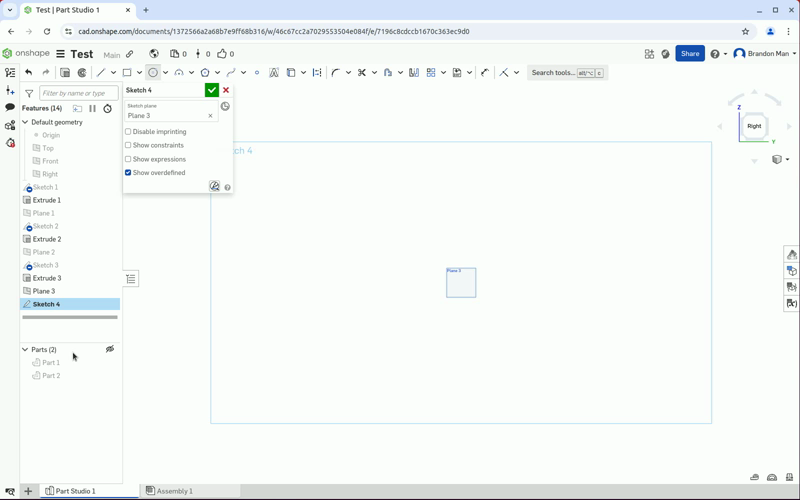
key_down(shift)
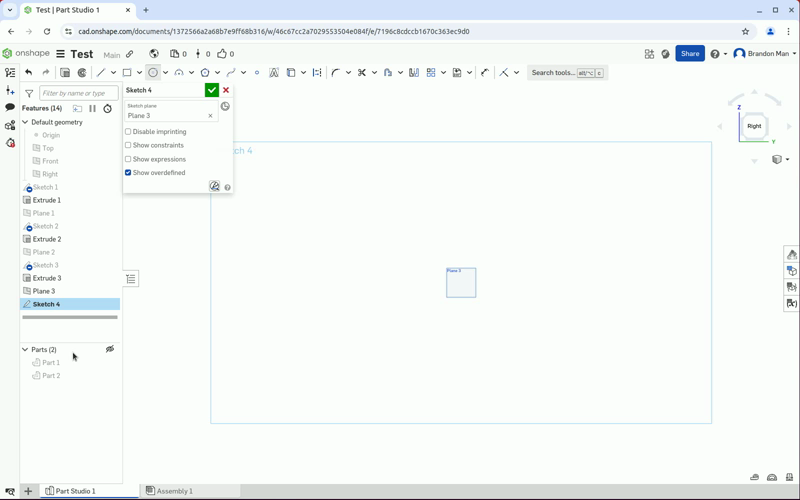
mouse_move(422, 245)
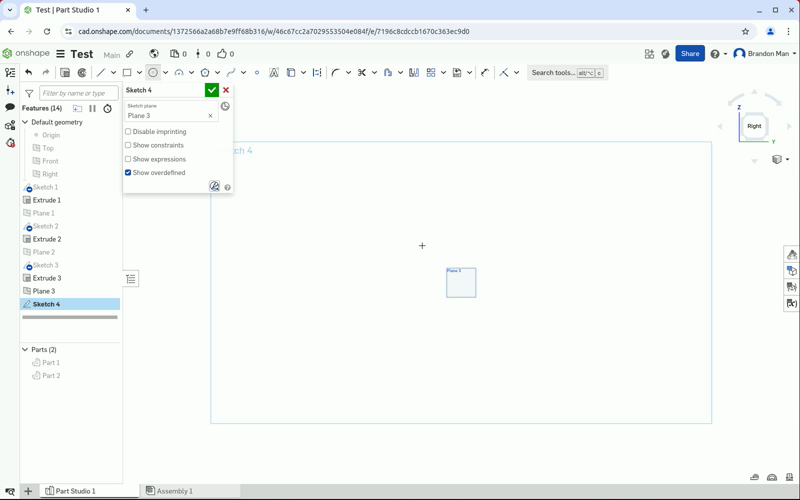
click(422, 245)
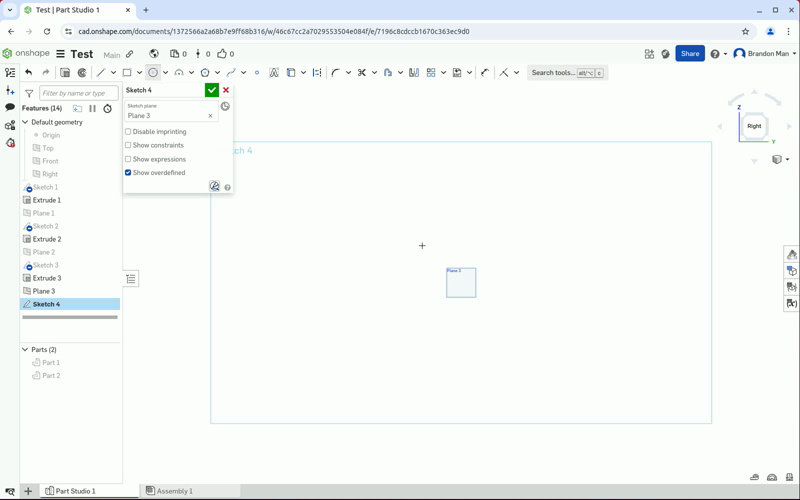
key_up(shift)
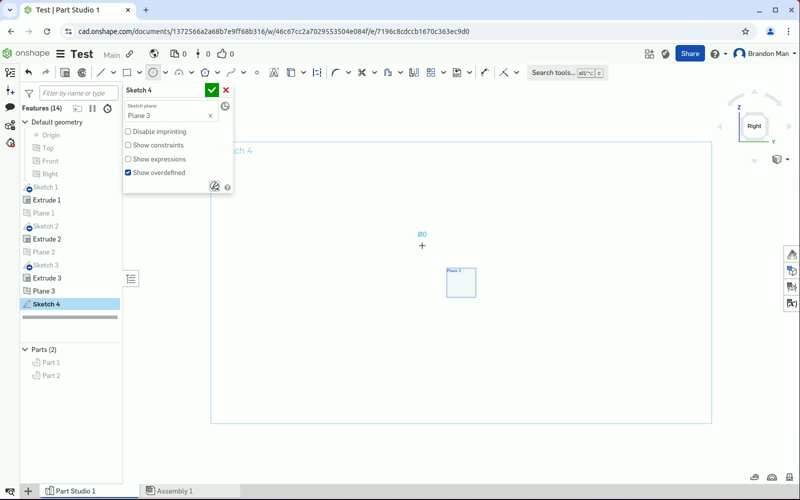
mouse_move(447, 245)
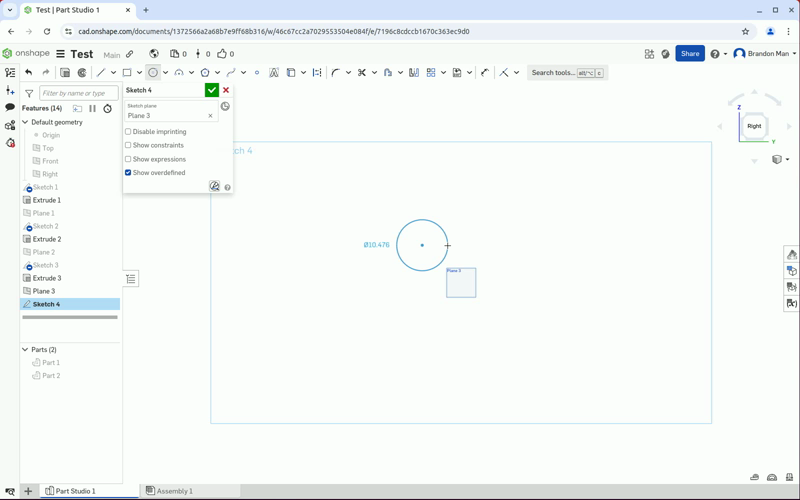
click(447, 245)
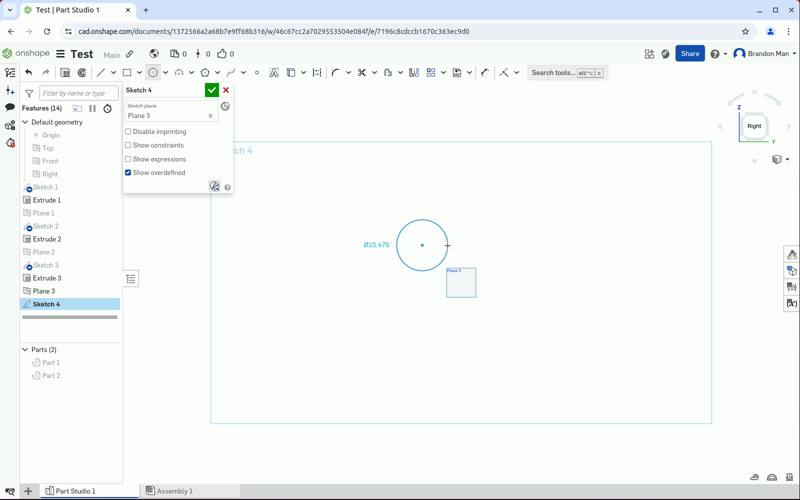
key(esc)
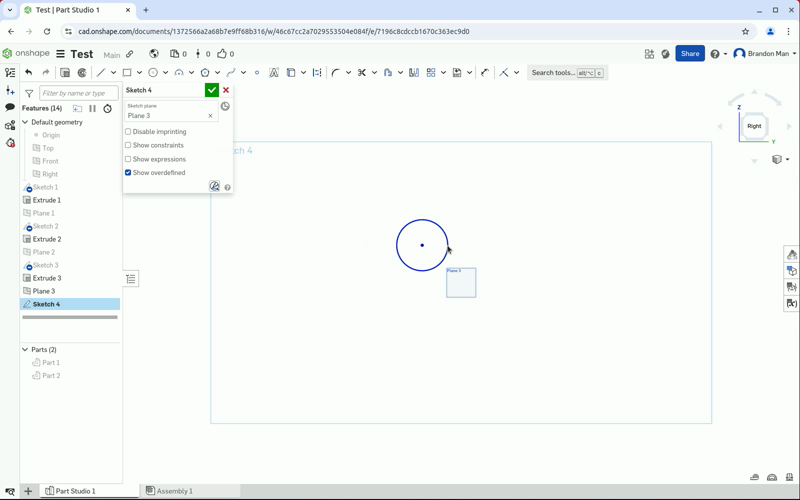
mouse_move(433, 263)
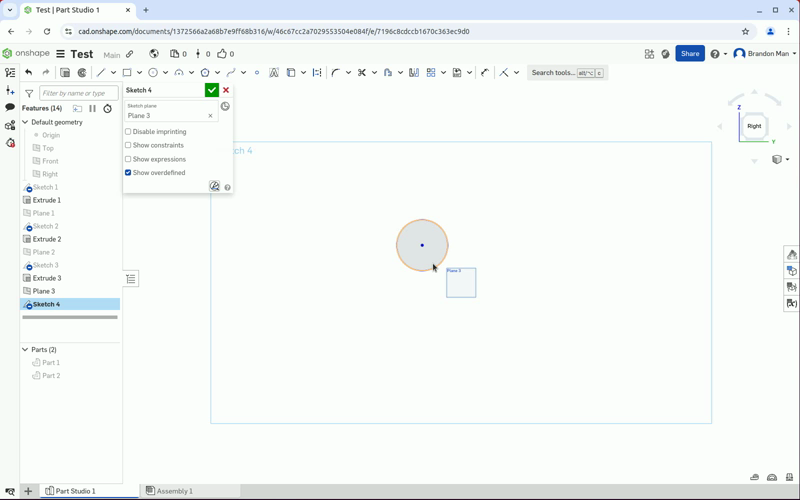
click(433, 263)
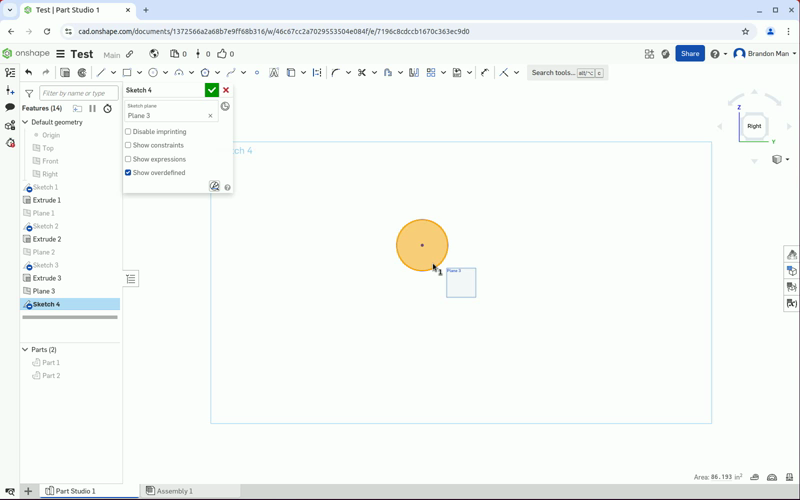
mouse_move(73, 352)
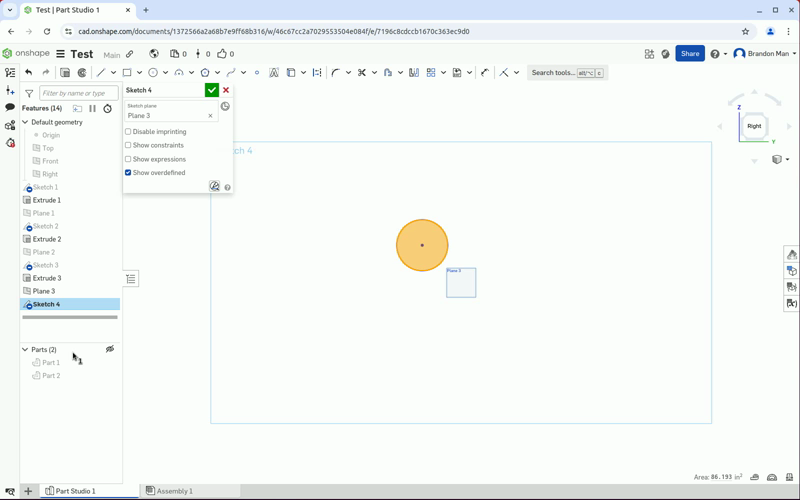
key(shift+y)
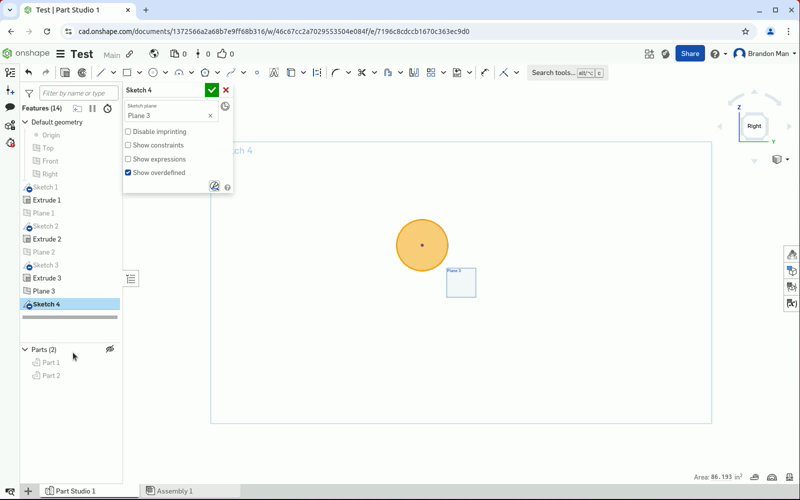
key(shift+e)
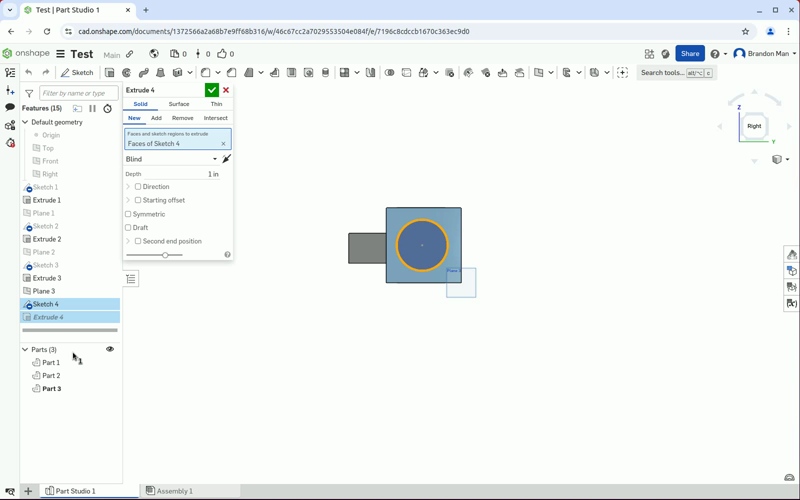
mouse_move(143, 106)
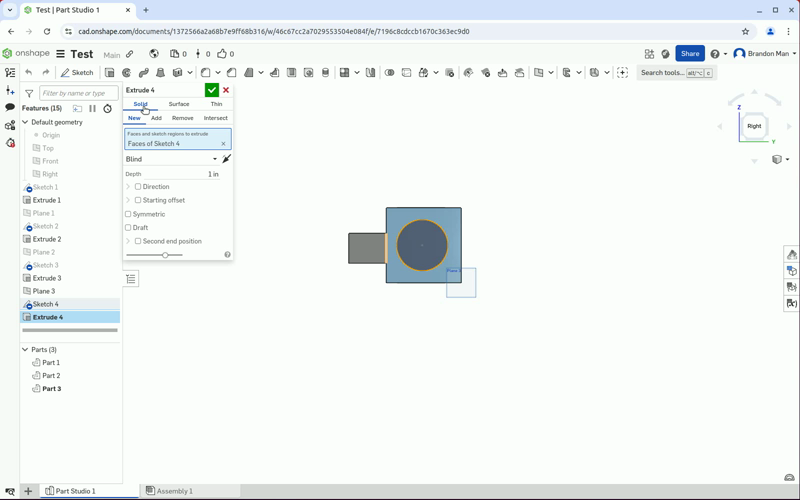
click(143, 106)
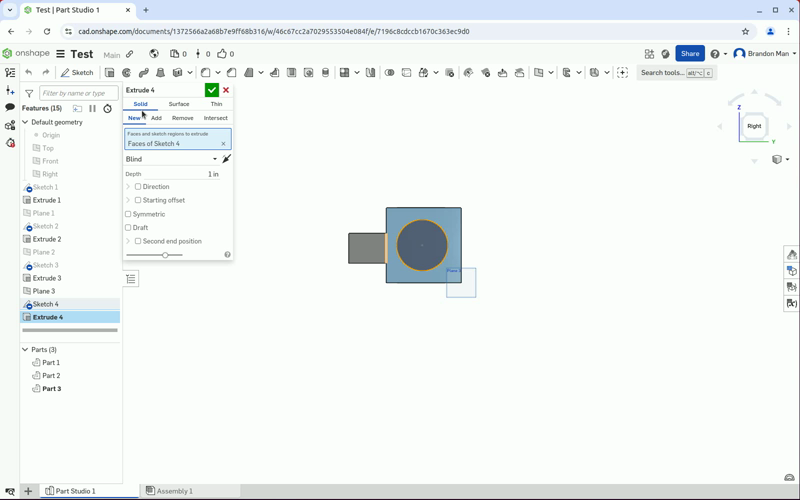
mouse_move(137, 120)
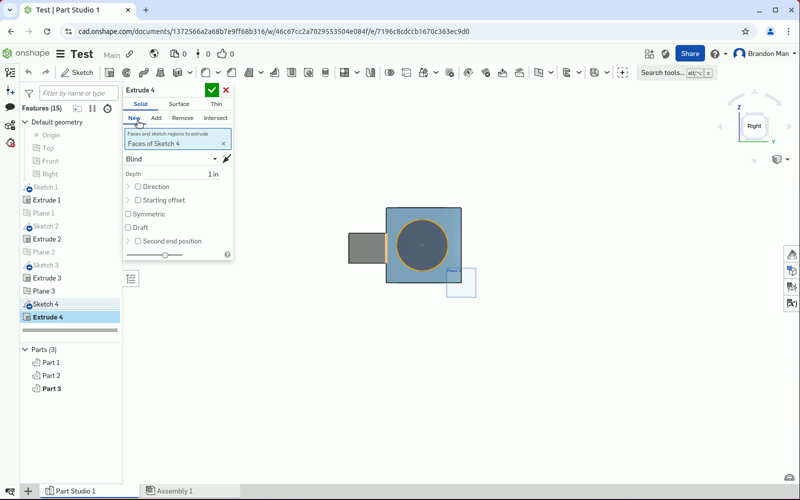
click(137, 120)
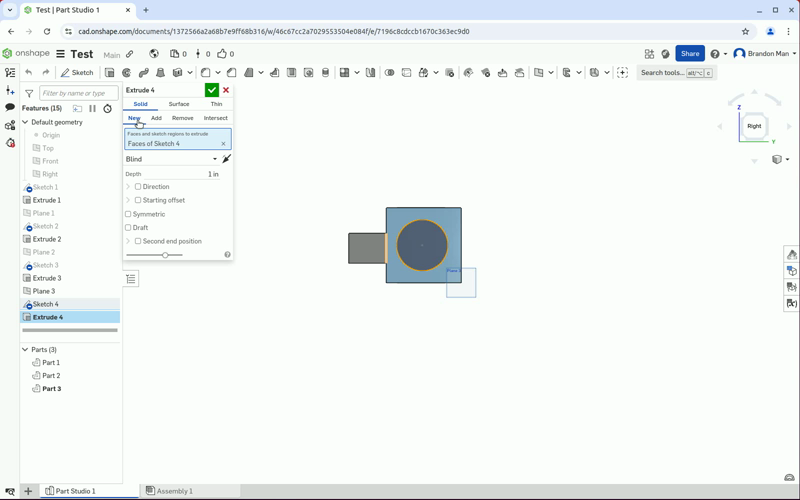
key(tab, 4)
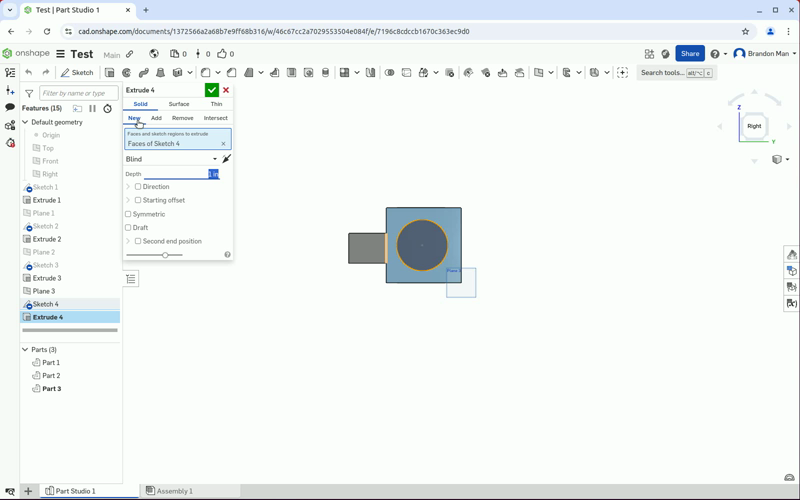
text(3.851)
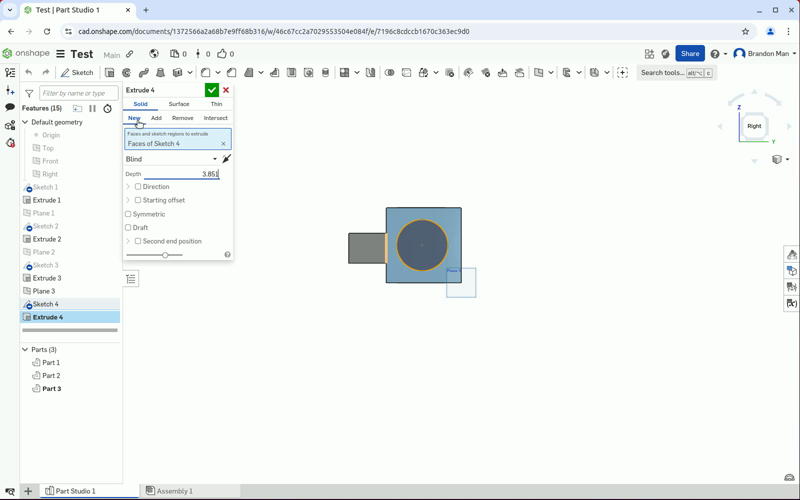
key(enter)
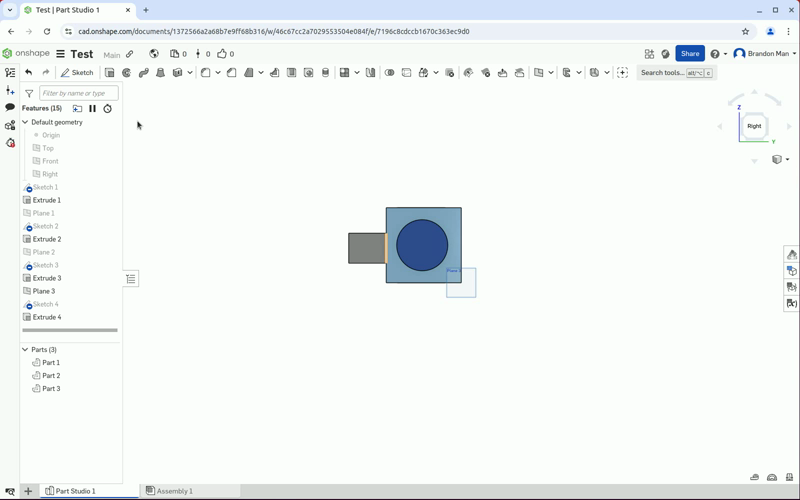
key(shift+h)
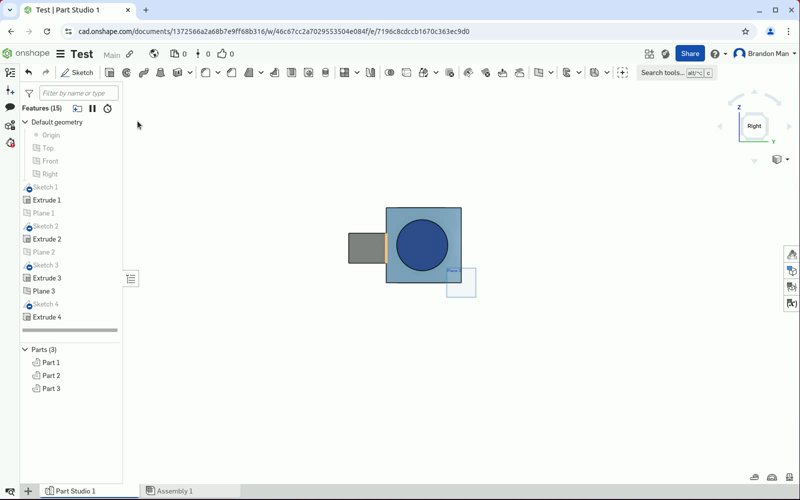
key(shift+h)
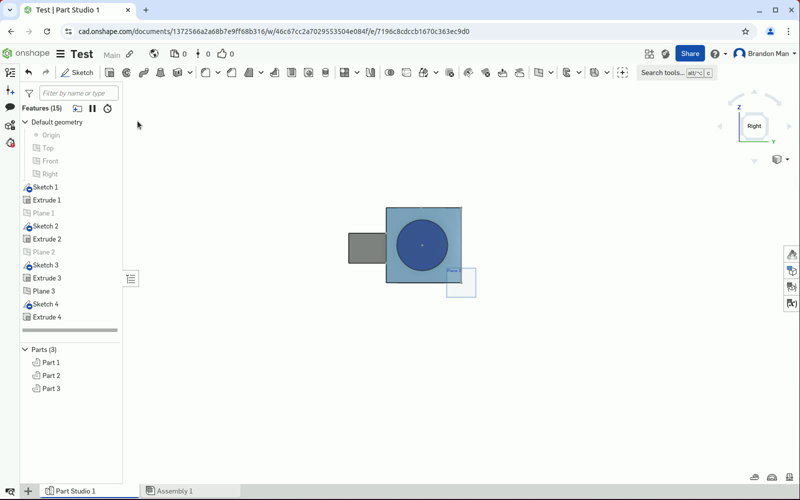
key(shift+7)
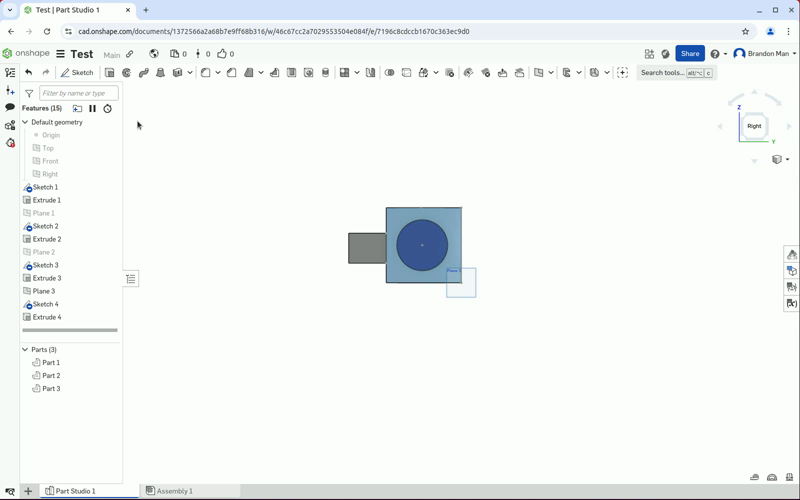
key(right, 2)
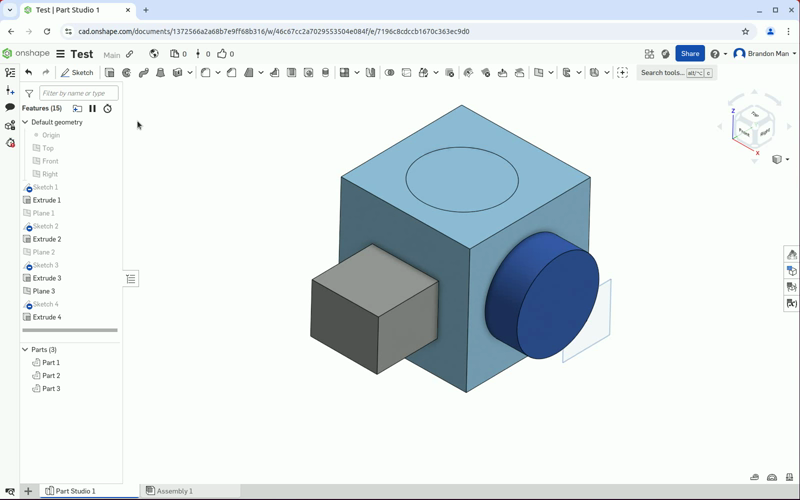
key(down, 2)
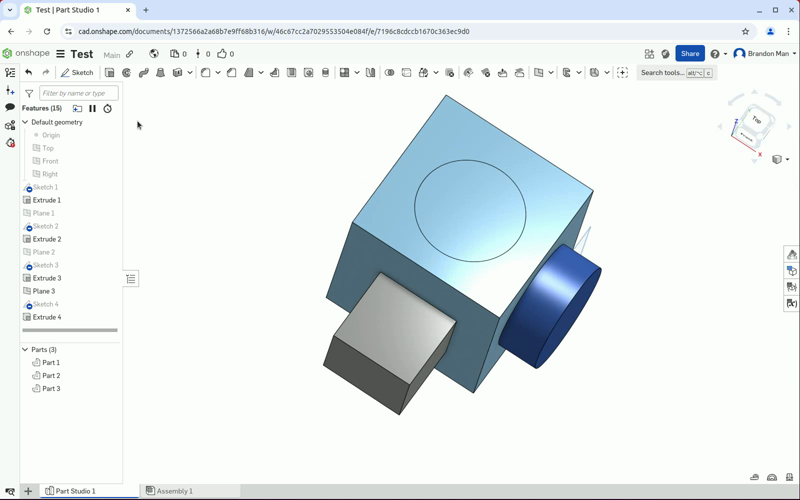
key(up, 2)
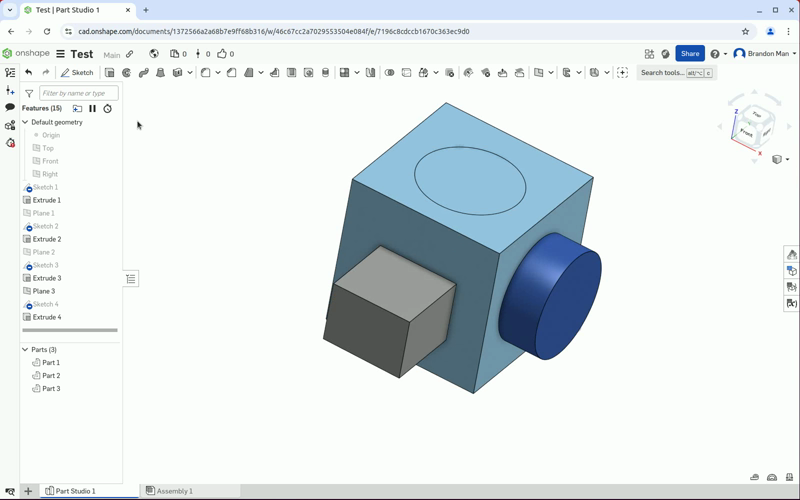
key(left, 2)
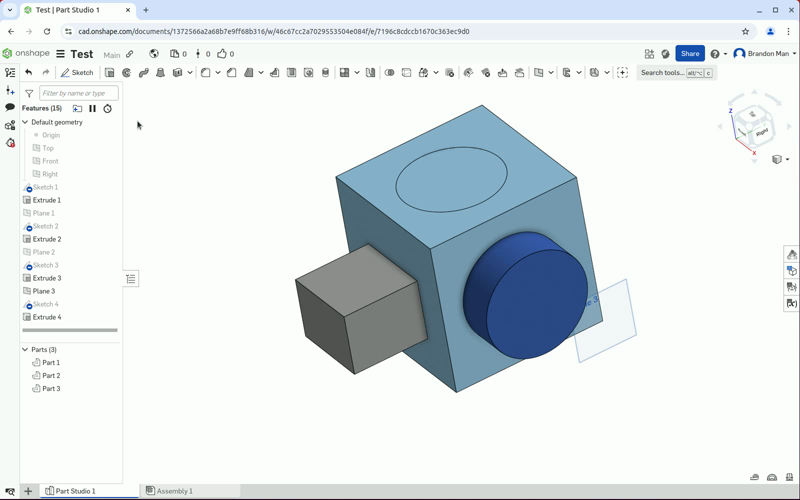
mouse_move(73, 189)
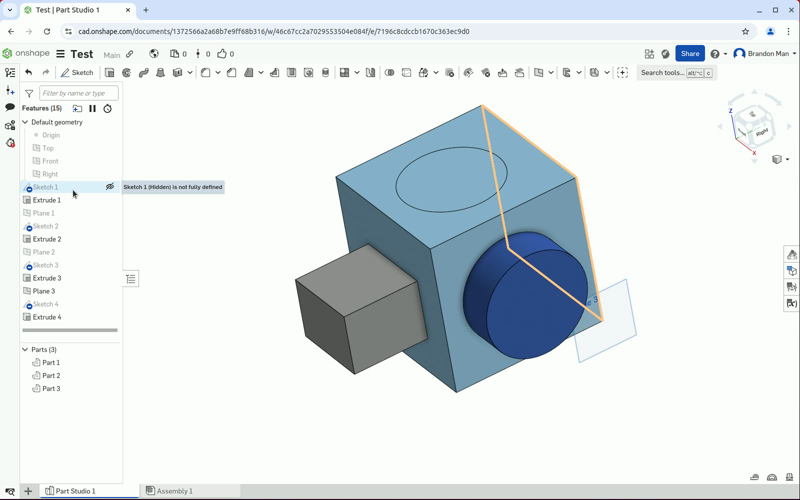
click(73, 189)